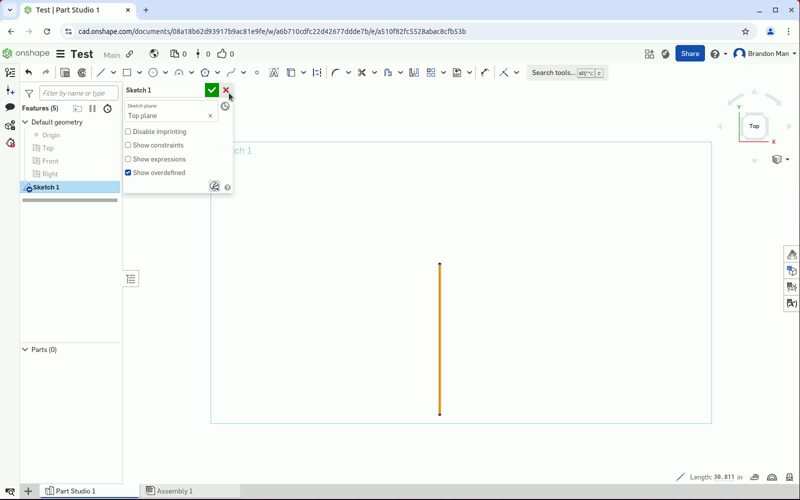
key(shift+h)
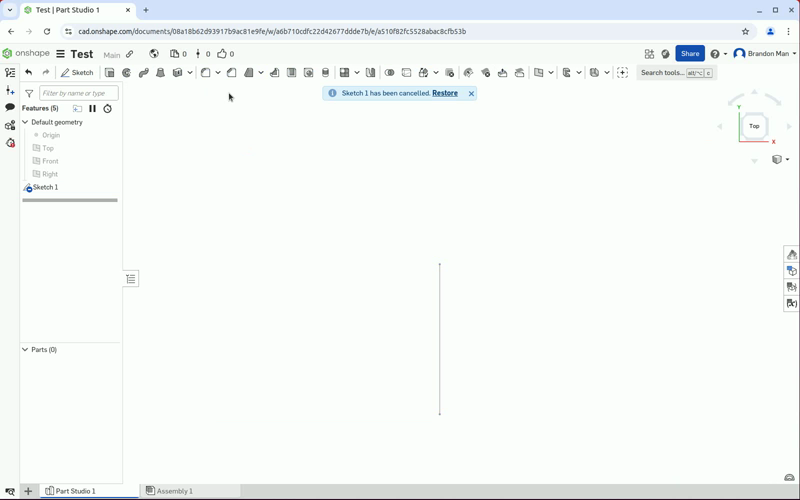
key(shift+s)
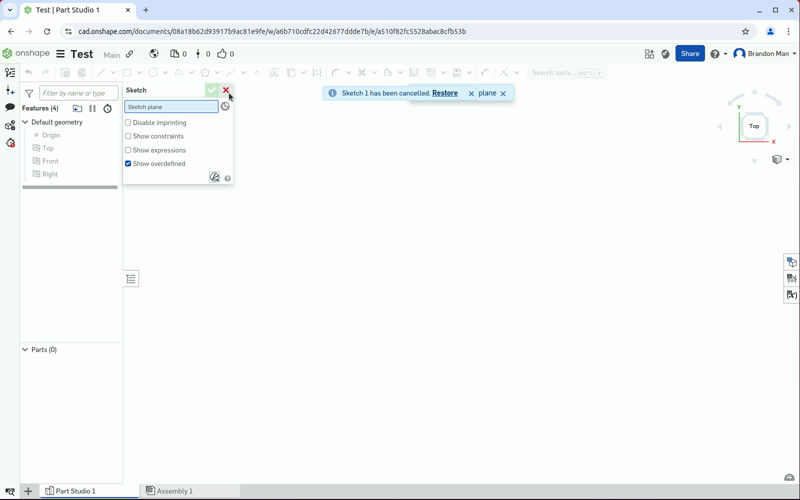
mouse_move(73, 150)
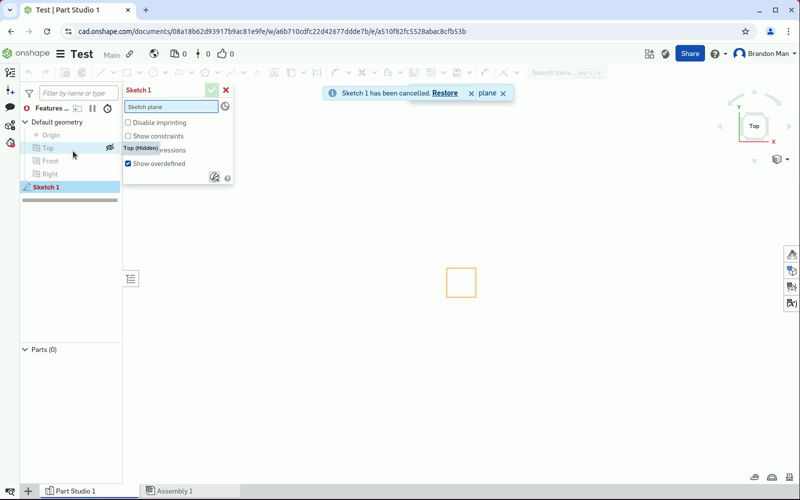
click(73, 150)
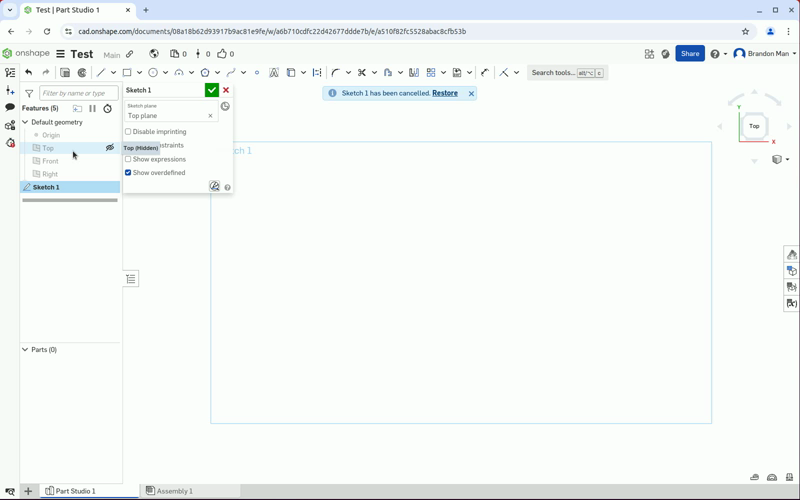
mouse_move(73, 352)
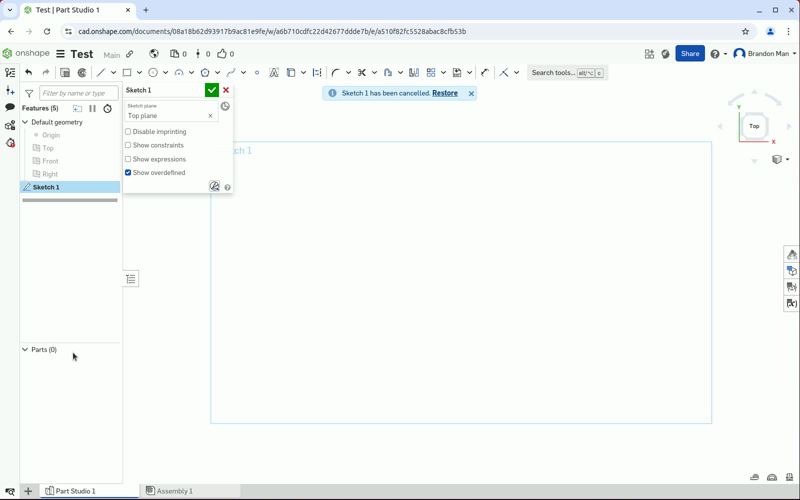
key(y)
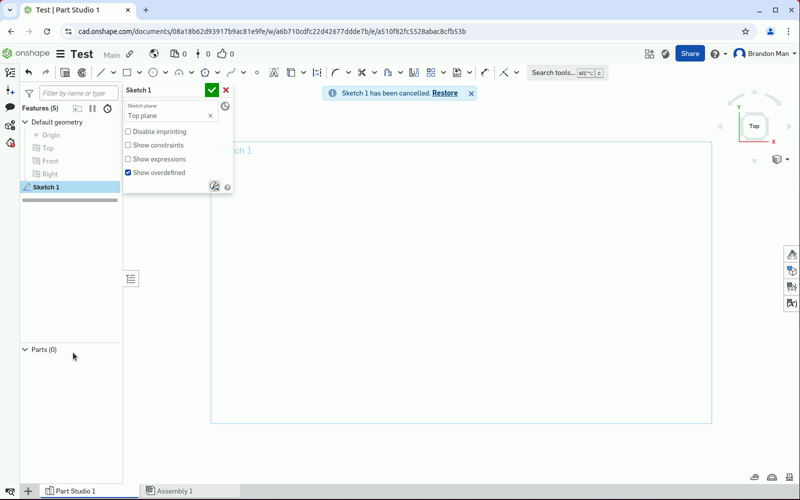
key(l)
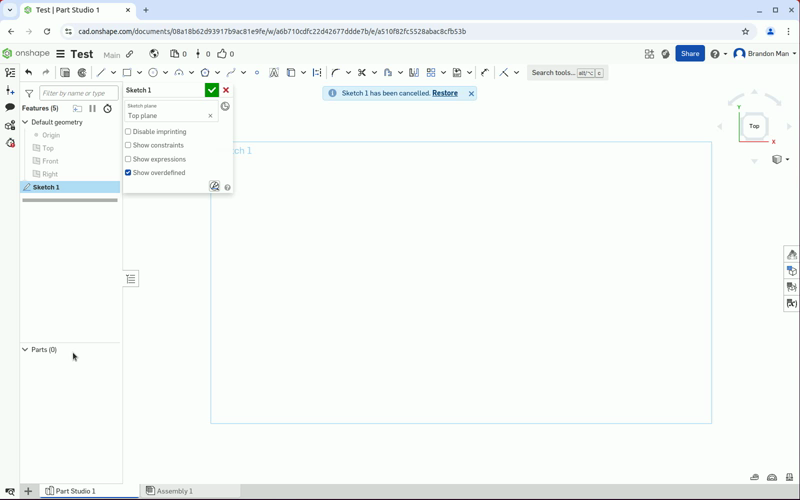
key_down(shift)
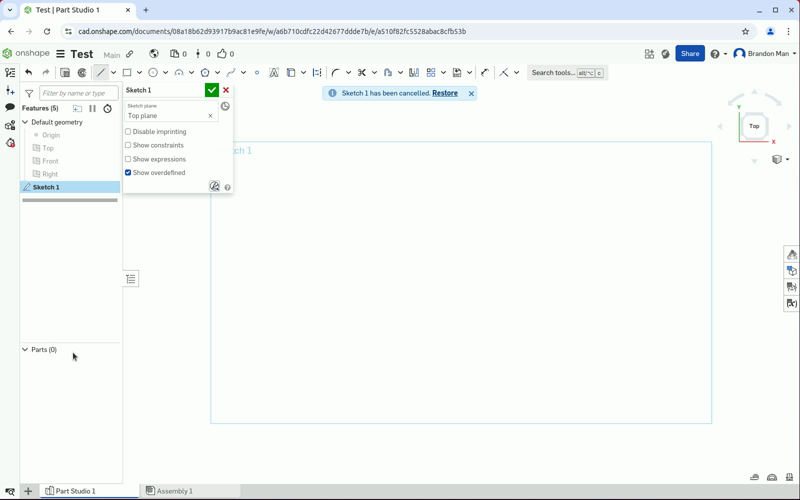
mouse_move(376, 339)
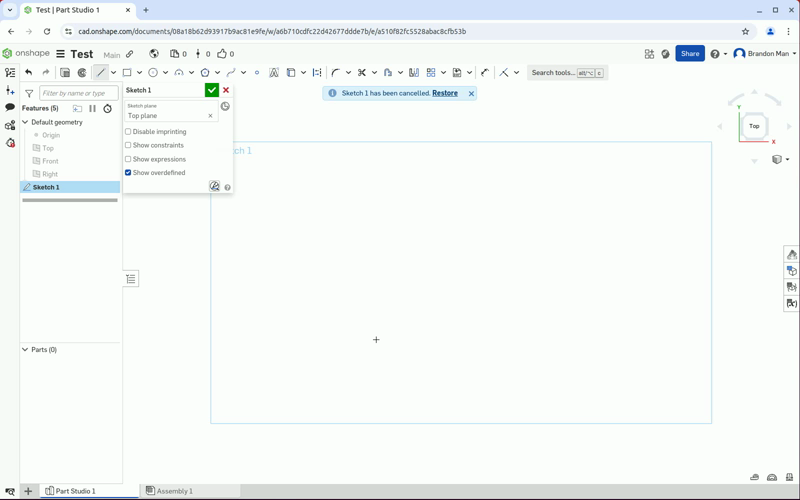
click(376, 339)
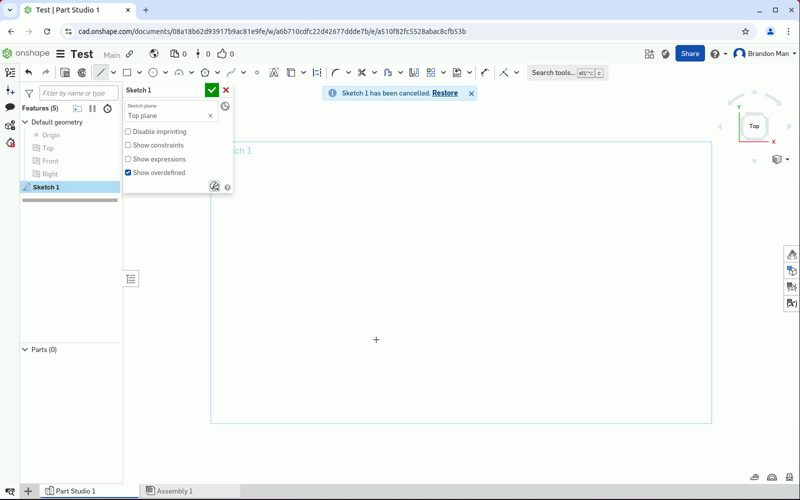
key_up(shift)
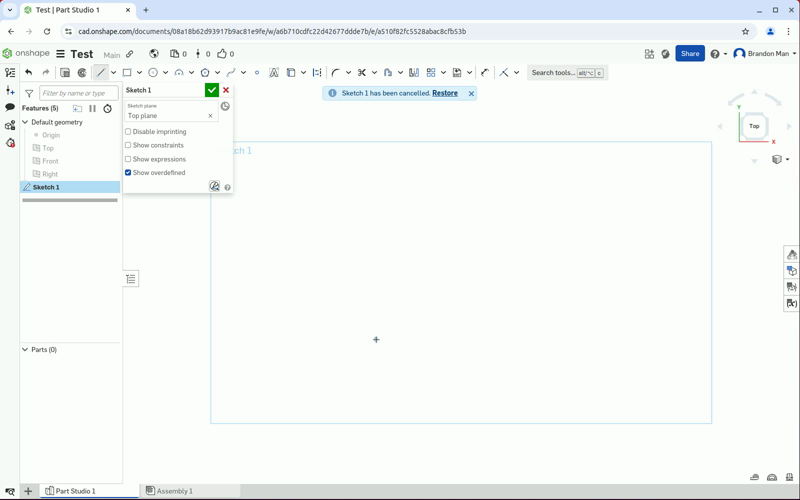
key_down(shift)
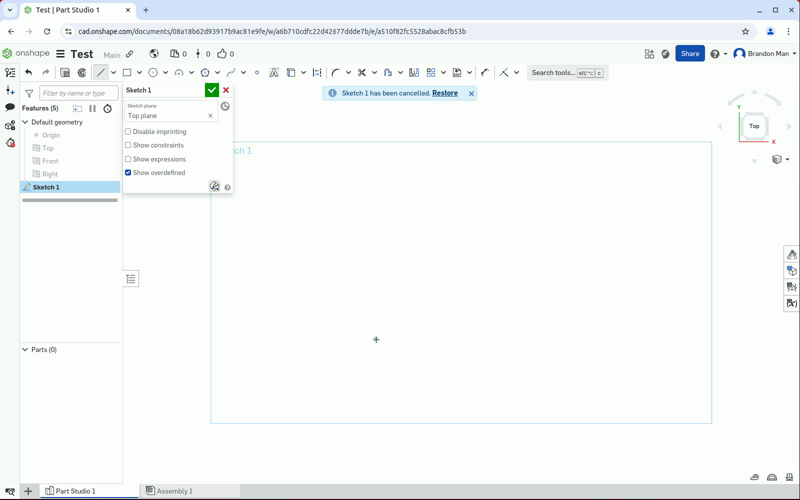
mouse_move(544, 339)
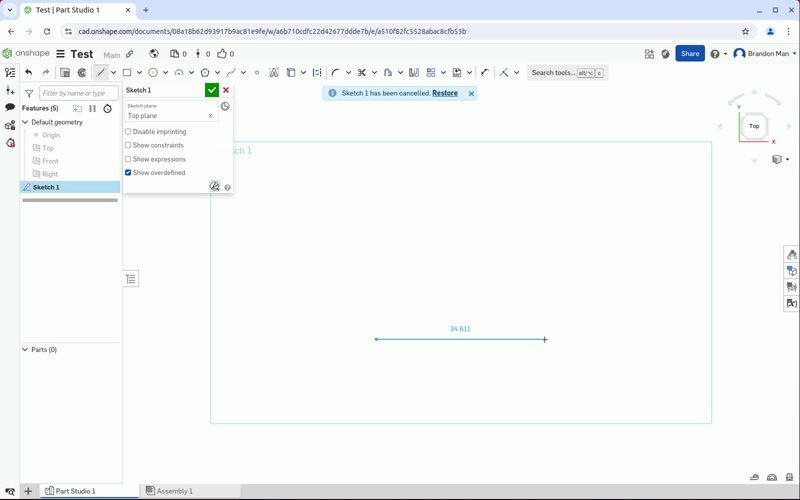
click(544, 339)
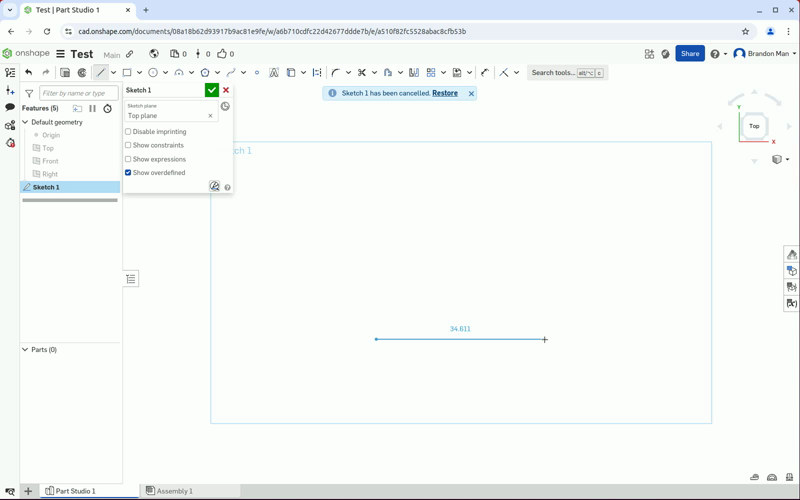
key_up(shift)
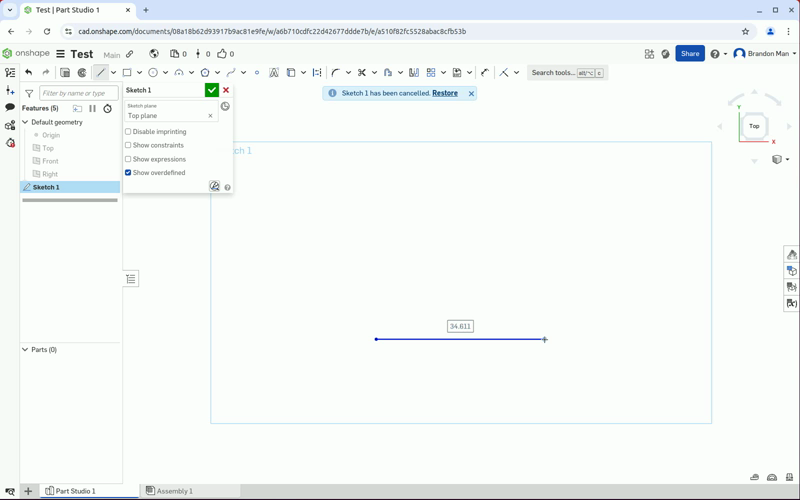
key_down(shift)
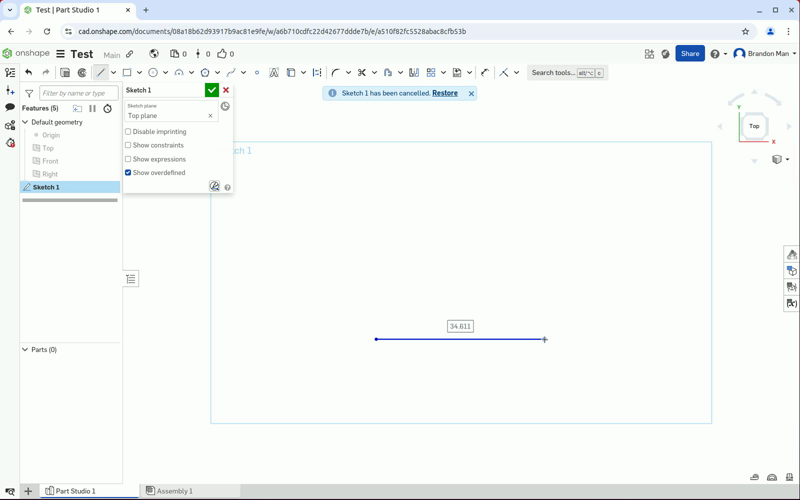
mouse_move(544, 227)
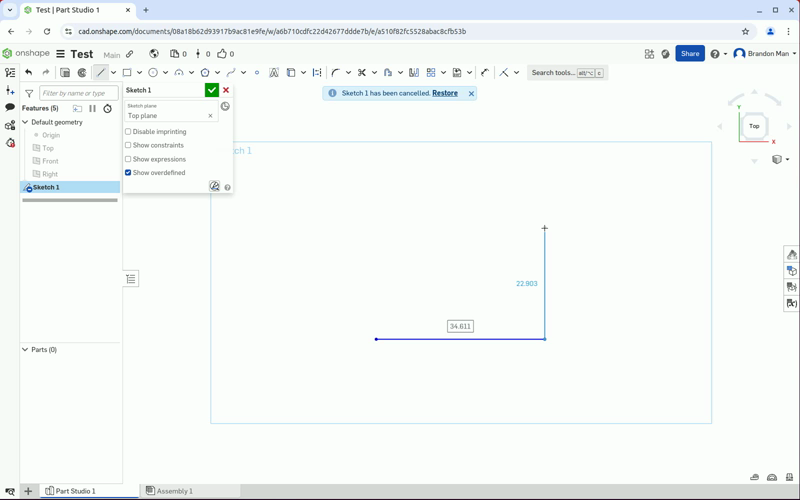
click(544, 227)
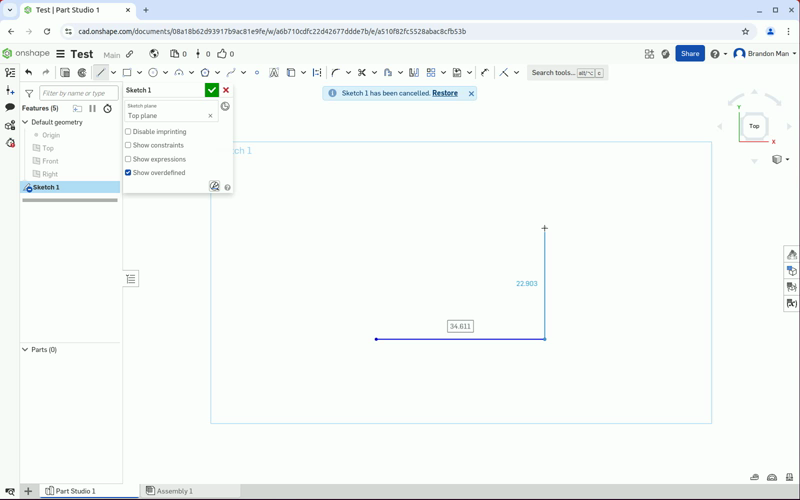
key_up(shift)
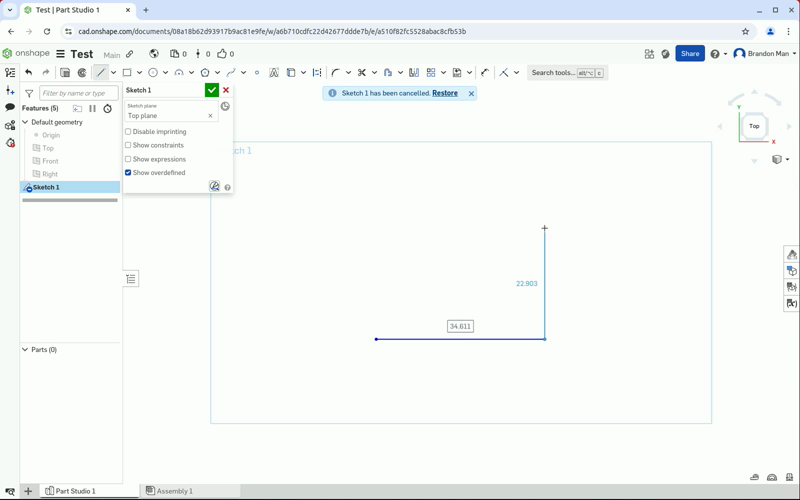
key_down(shift)
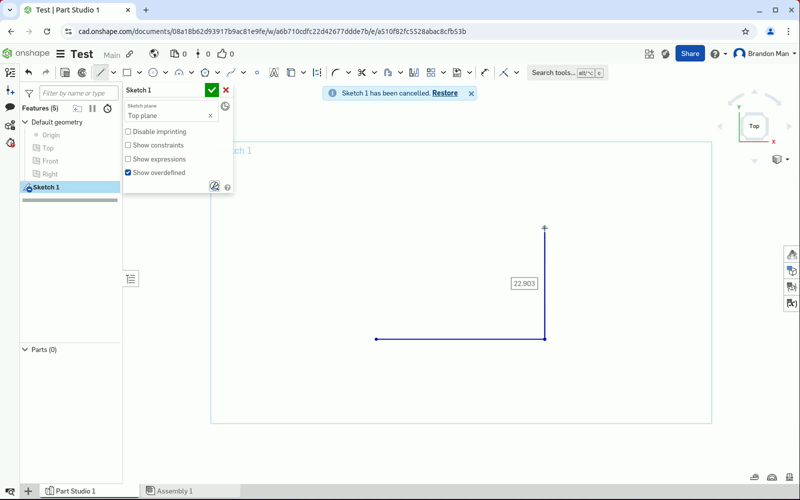
mouse_move(376, 227)
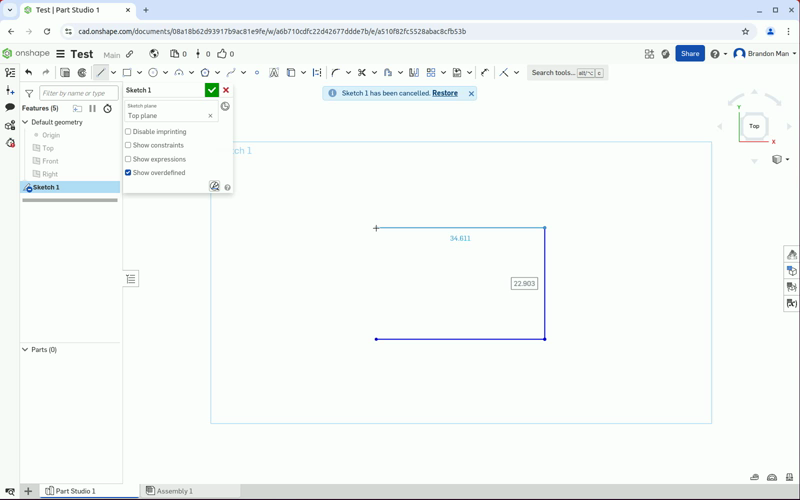
click(376, 227)
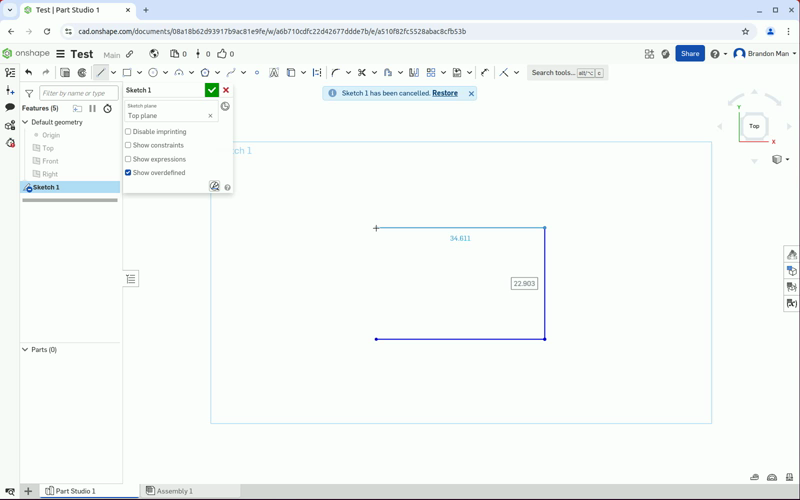
key_up(shift)
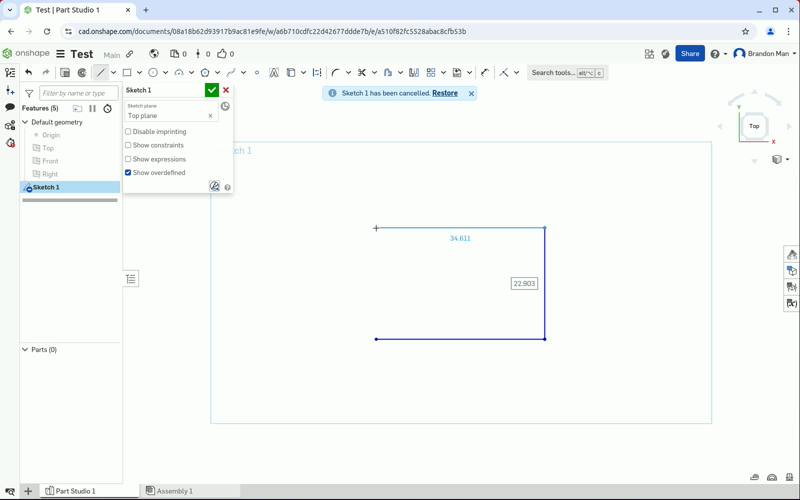
key_down(shift)
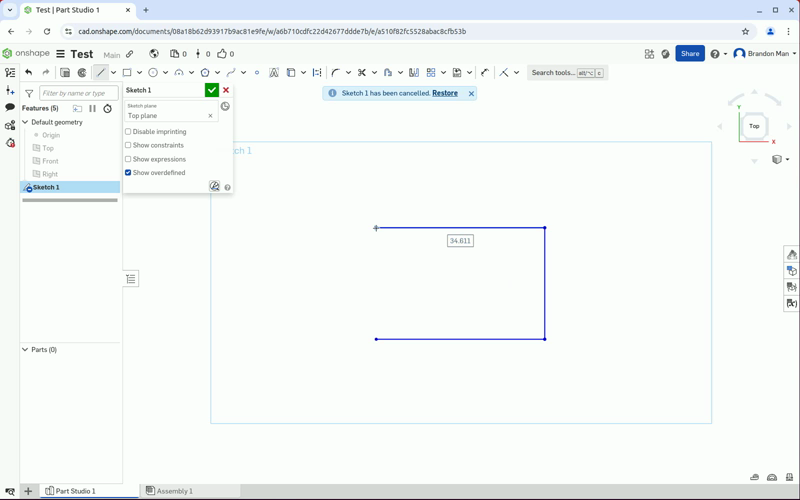
mouse_move(376, 339)
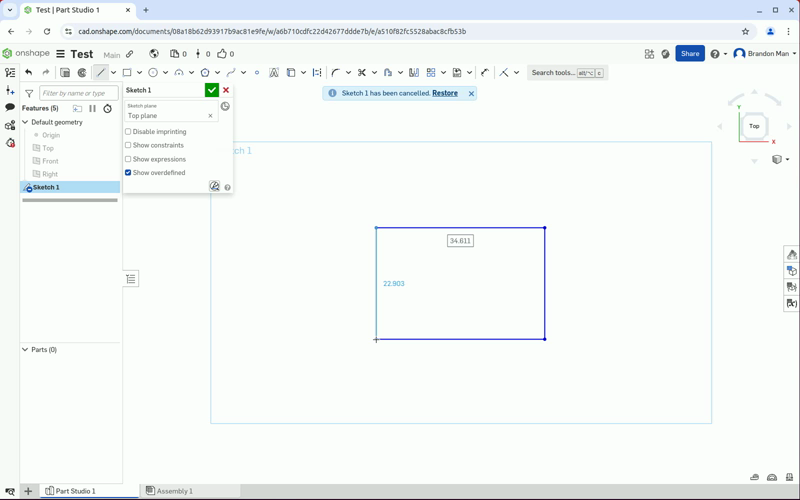
key_up(shift)
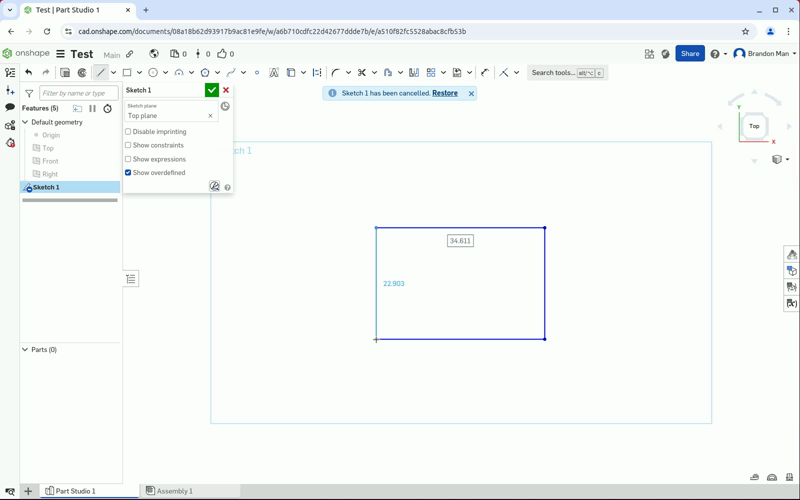
click(376, 339)
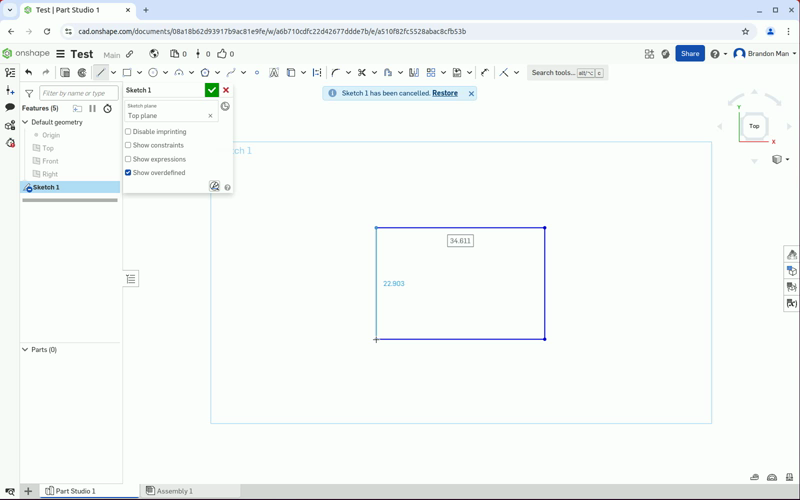
key(esc)
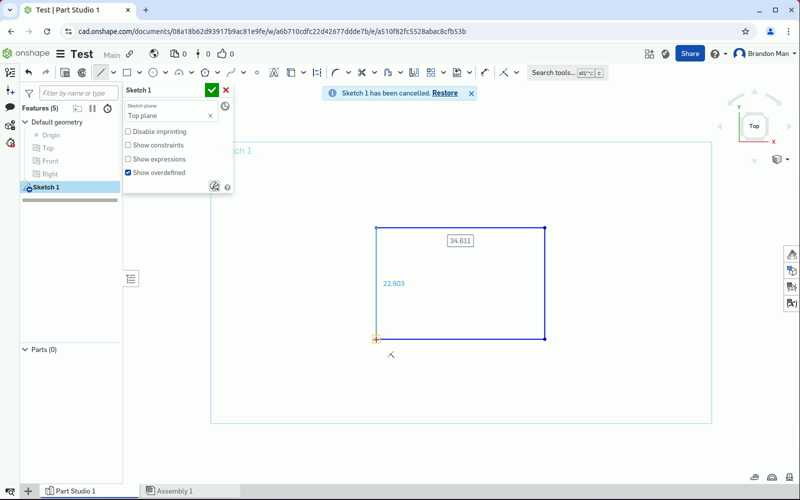
key(c)
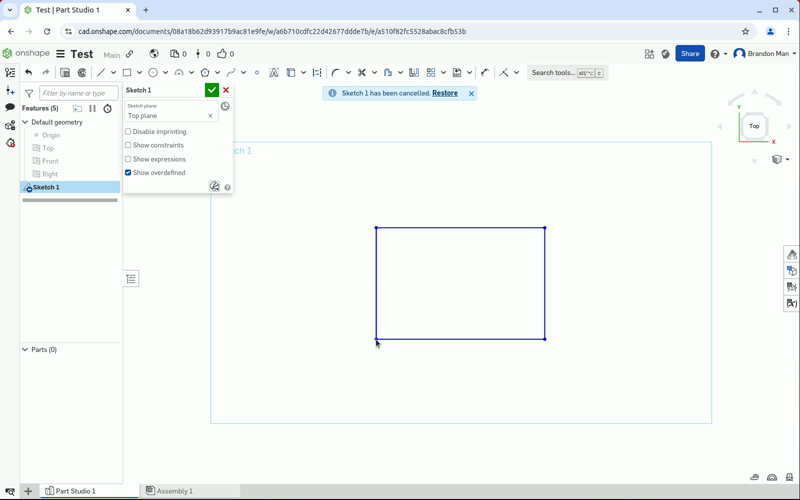
key_down(shift)
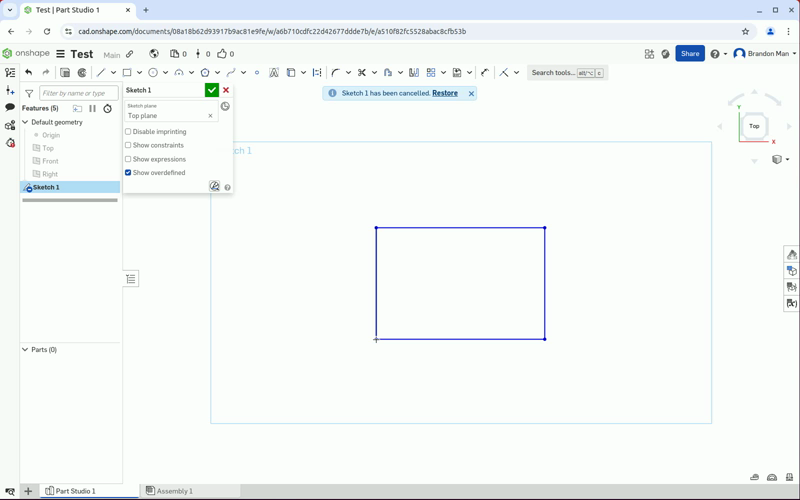
mouse_move(461, 282)
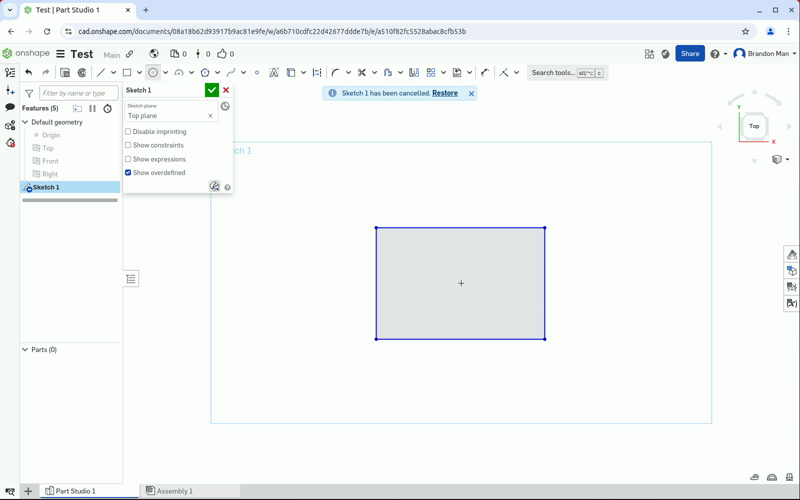
click(461, 282)
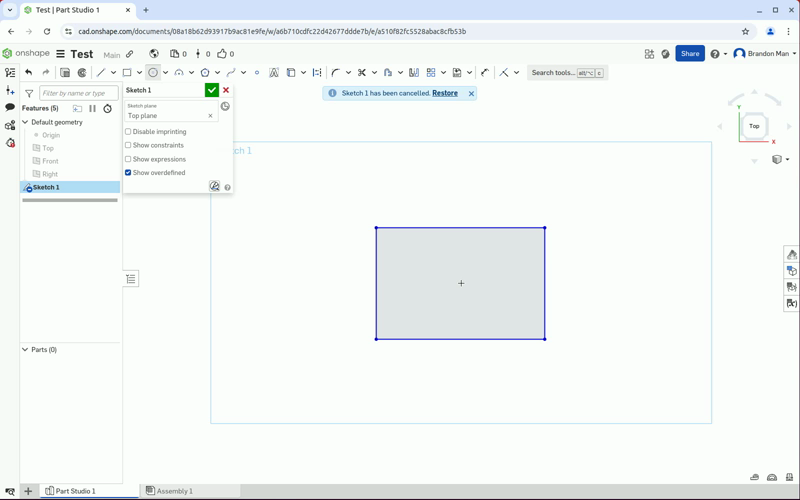
key_up(shift)
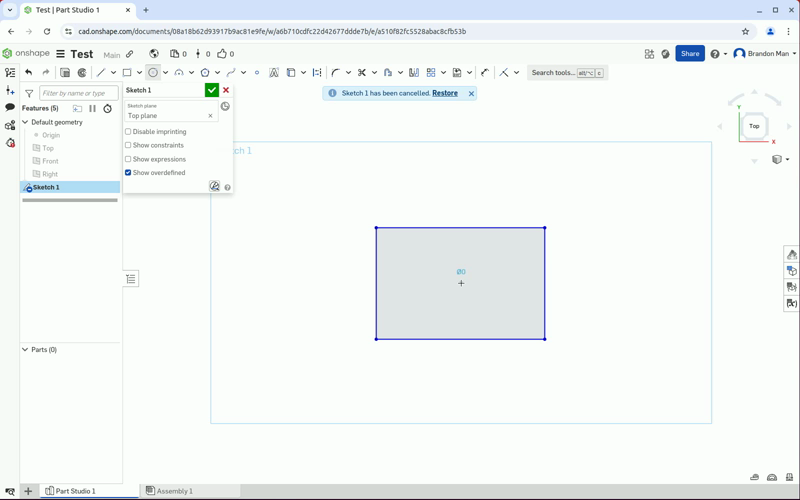
mouse_move(489, 282)
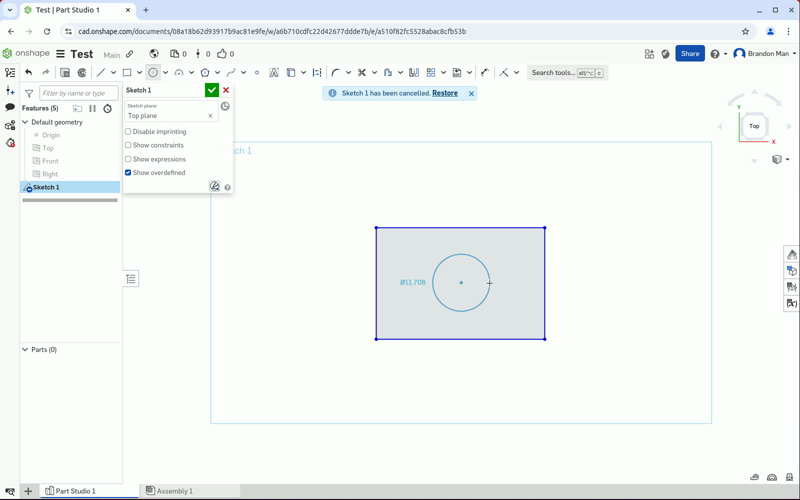
click(489, 282)
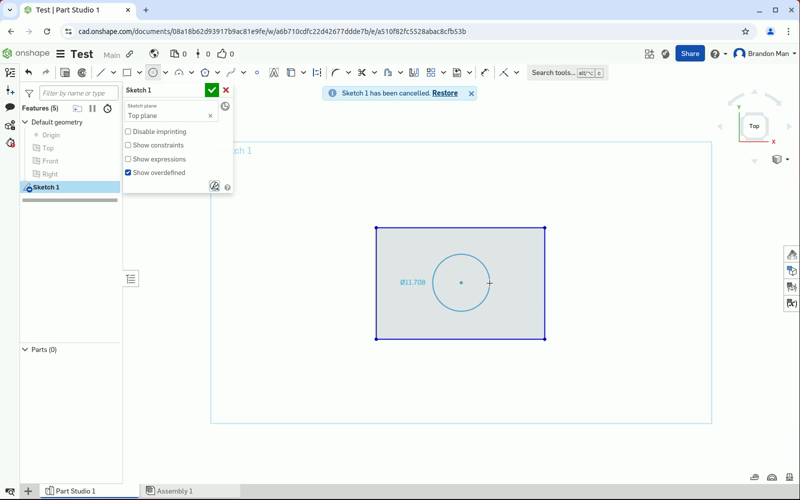
key(esc)
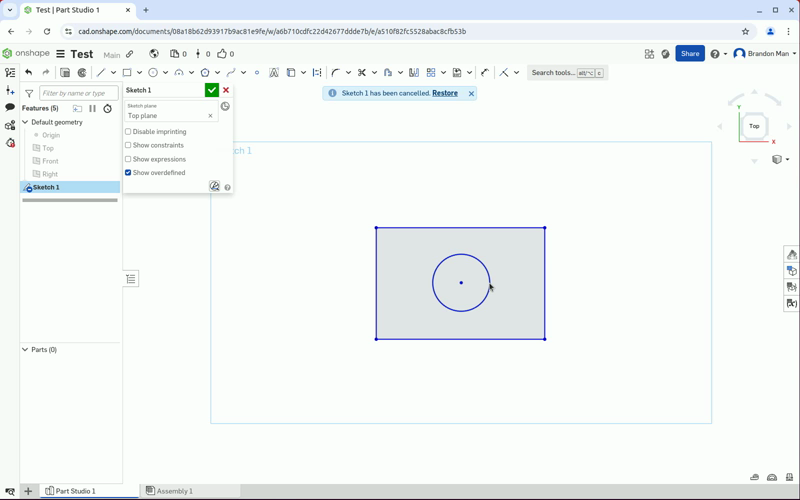
mouse_move(488, 311)
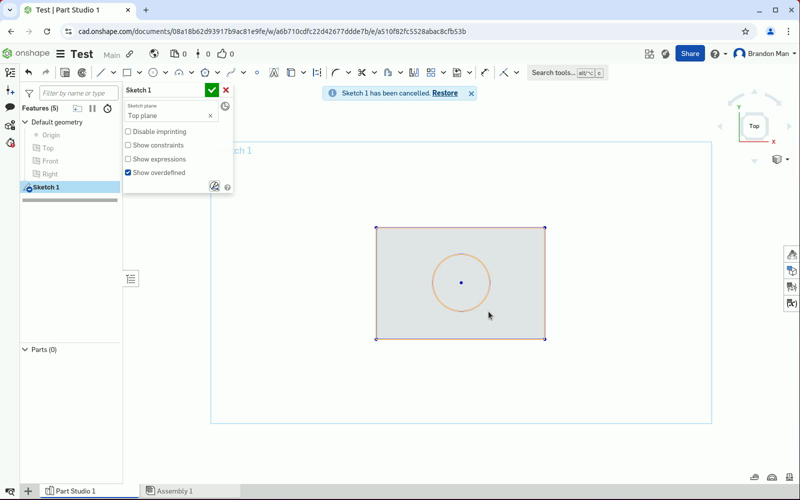
click(488, 311)
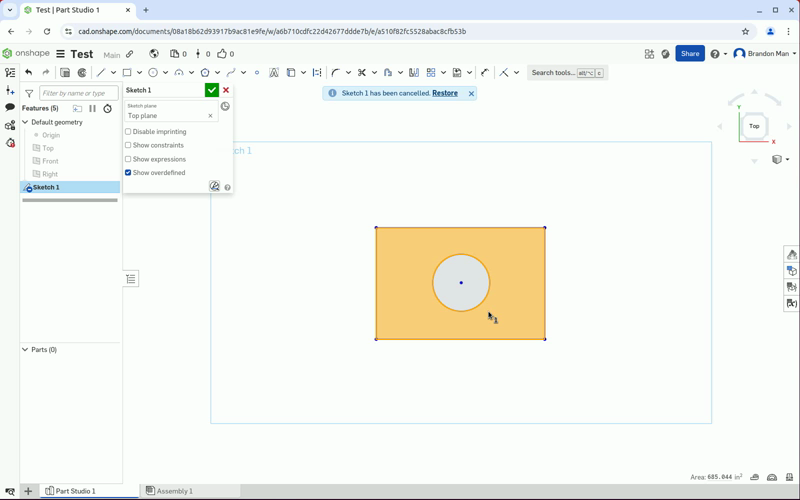
mouse_move(73, 352)
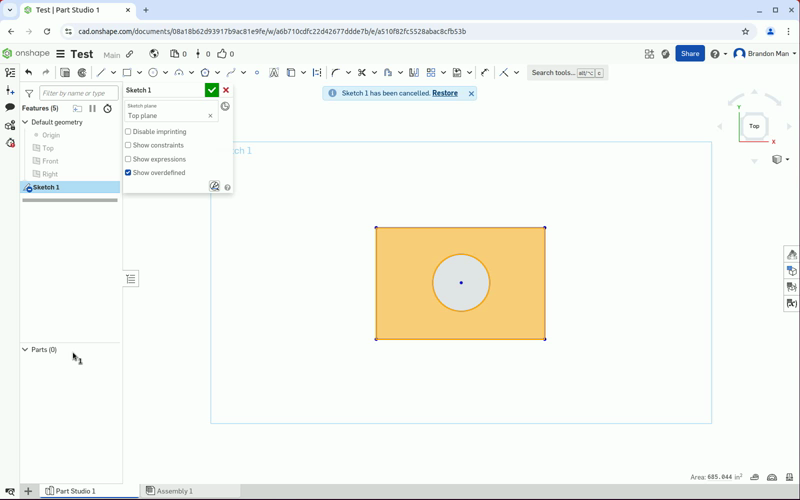
key(shift+y)
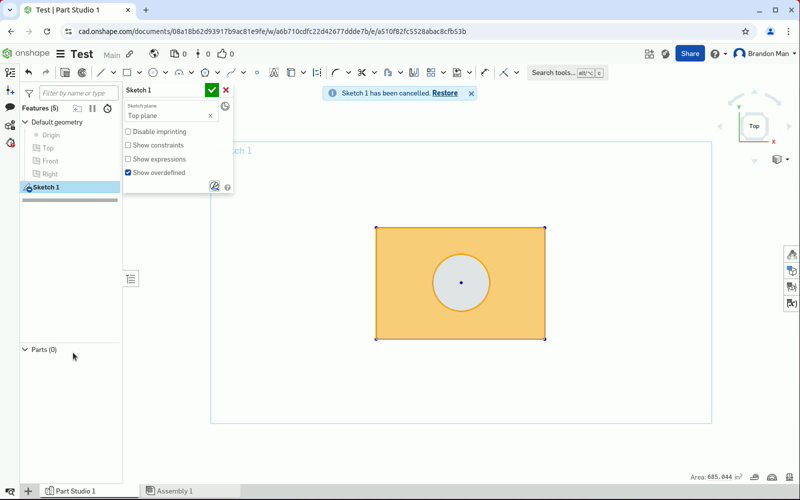
key(shift+e)
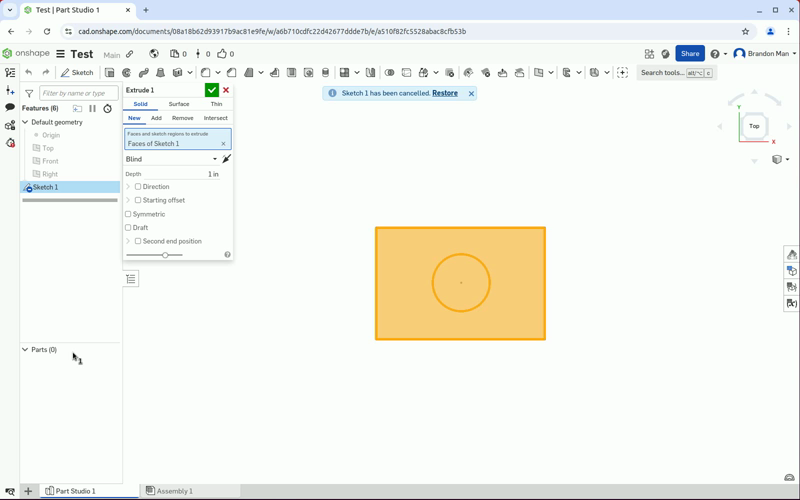
mouse_move(143, 106)
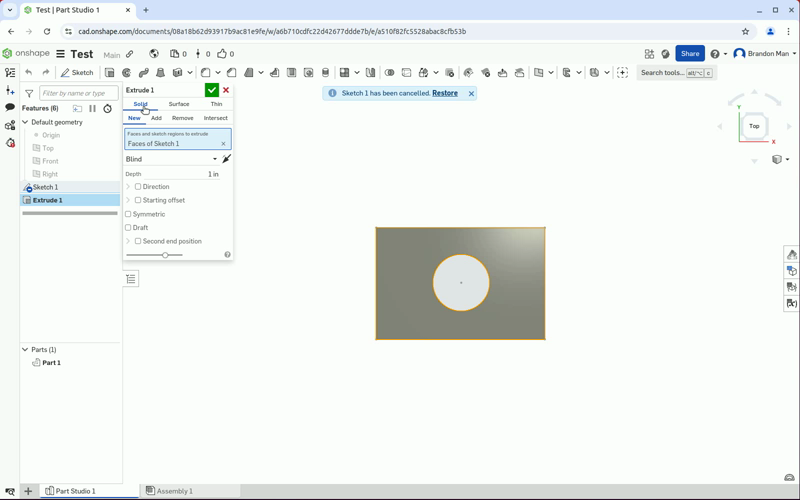
click(143, 106)
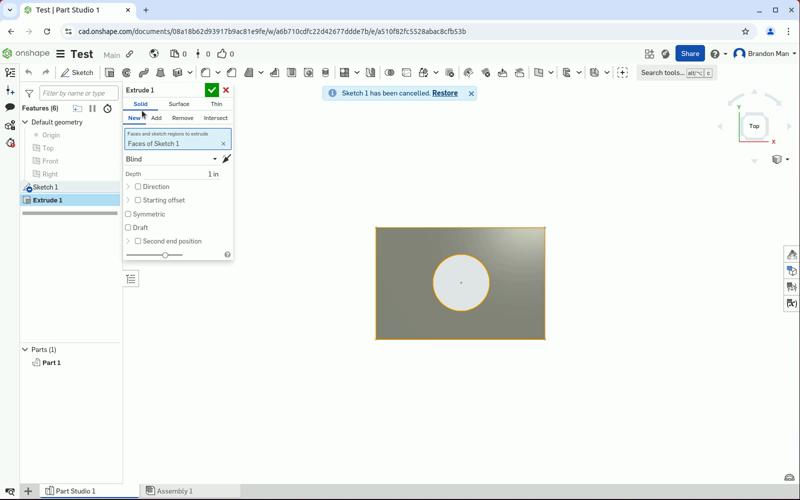
mouse_move(137, 120)
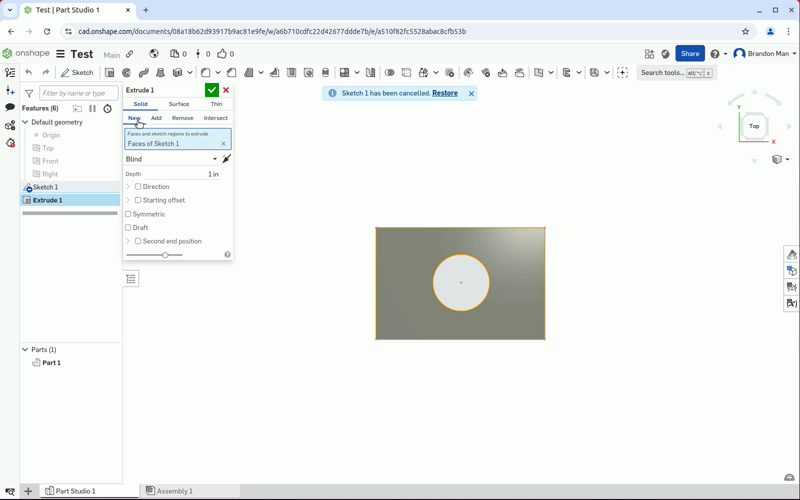
click(137, 120)
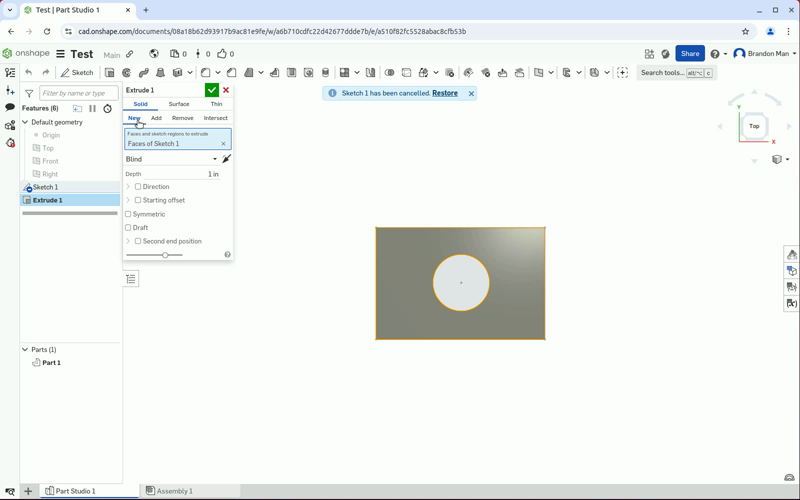
key(tab, 4)
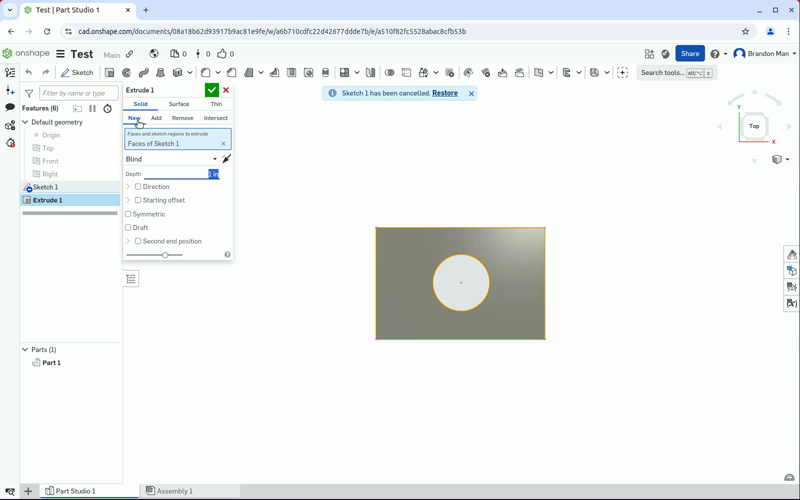
text(5.777)
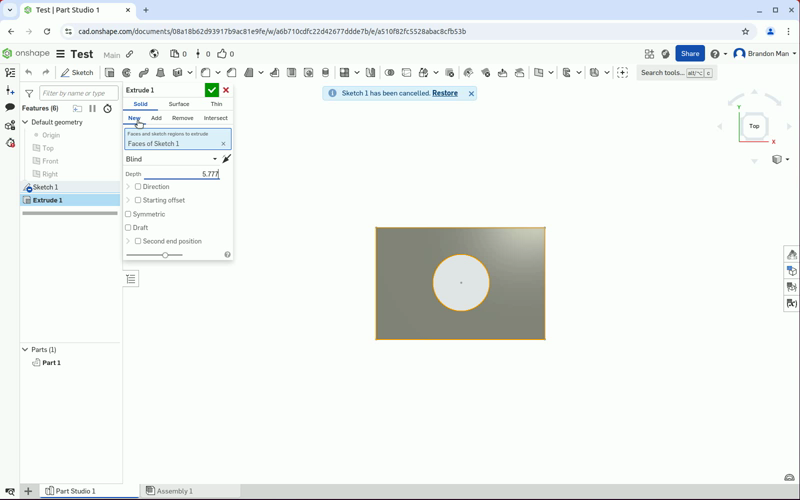
key(enter)
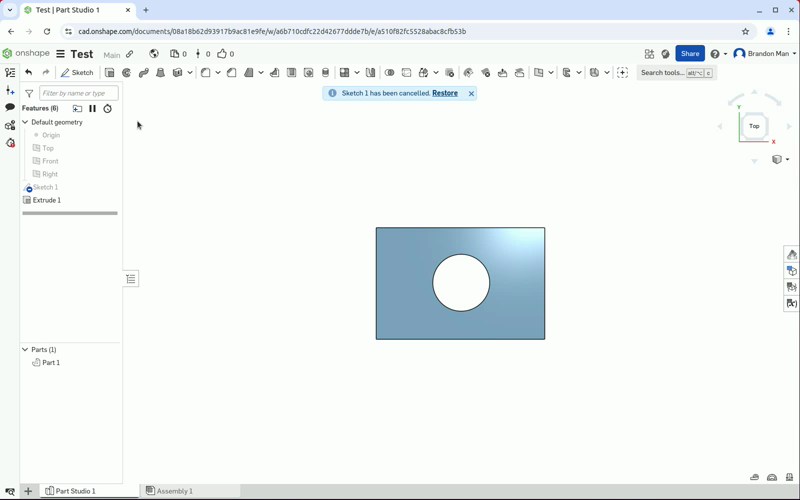
key(shift+h)
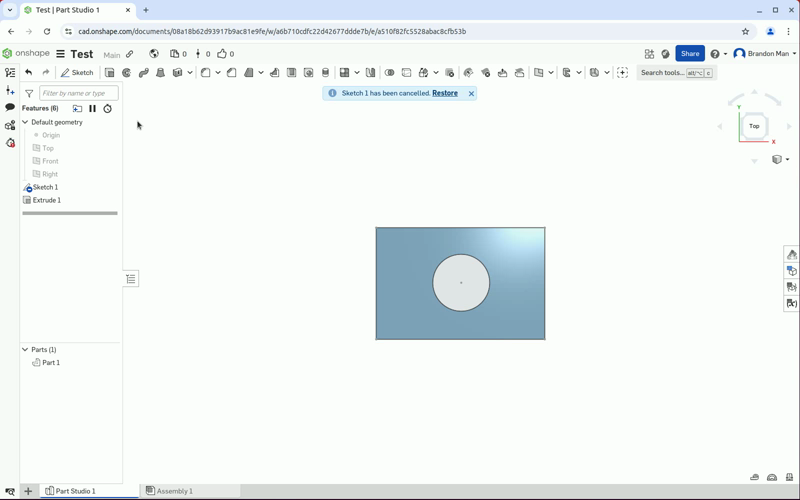
key(shift+h)
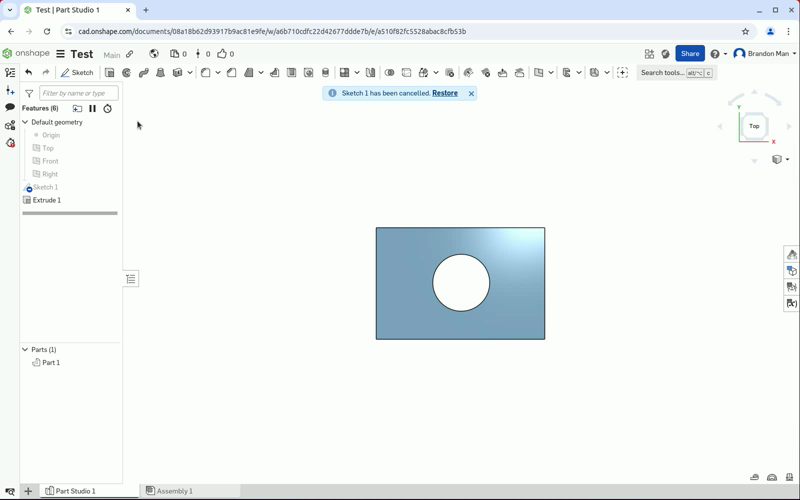
mouse_move(73, 189)
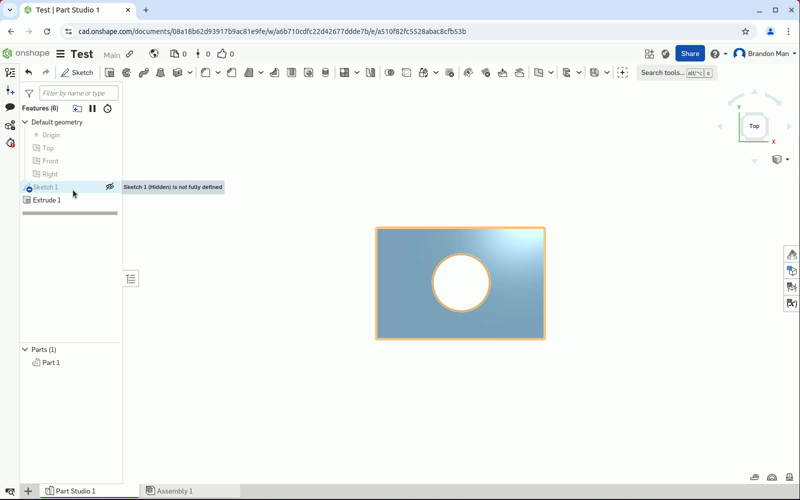
click(73, 189)
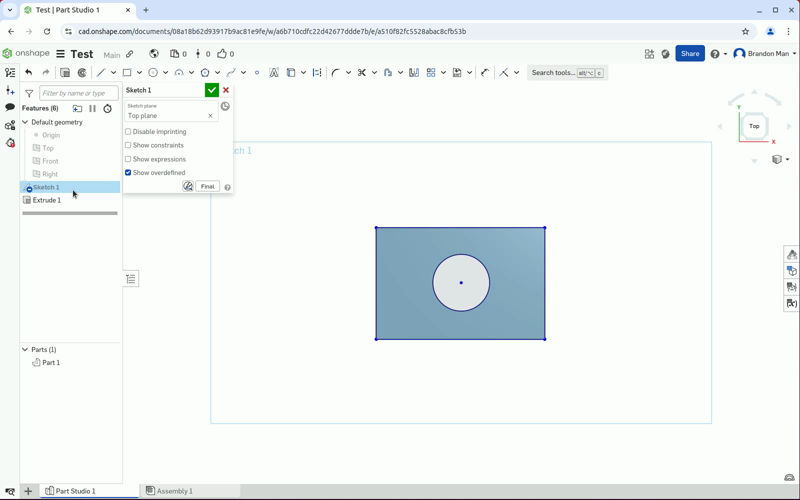
mouse_move(229, 92)
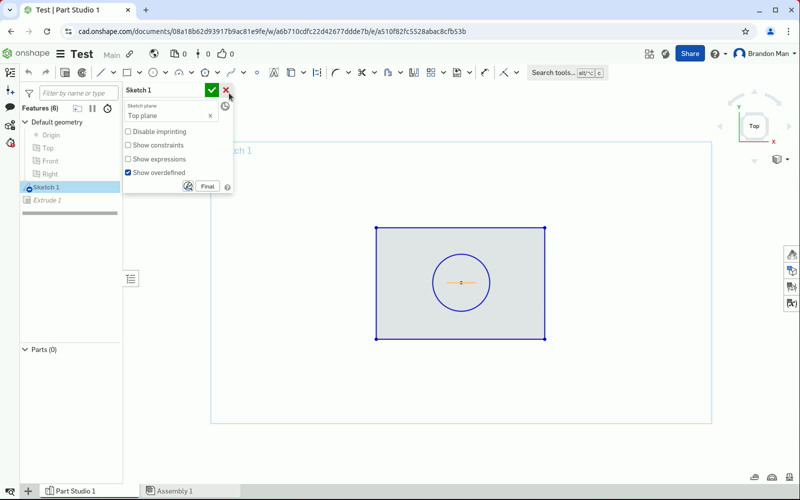
click(229, 92)
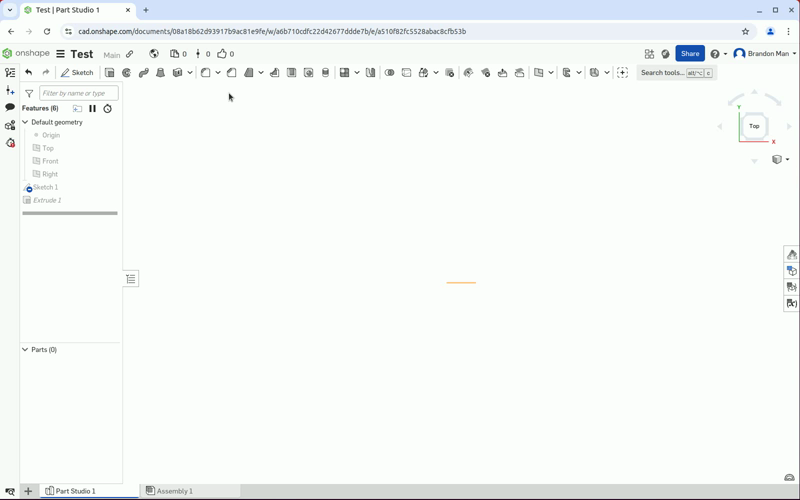
mouse_move(541, 75)
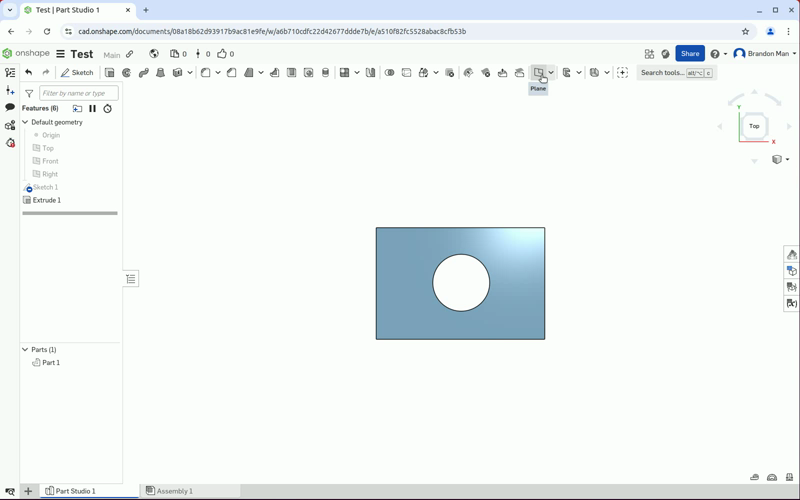
click(541, 75)
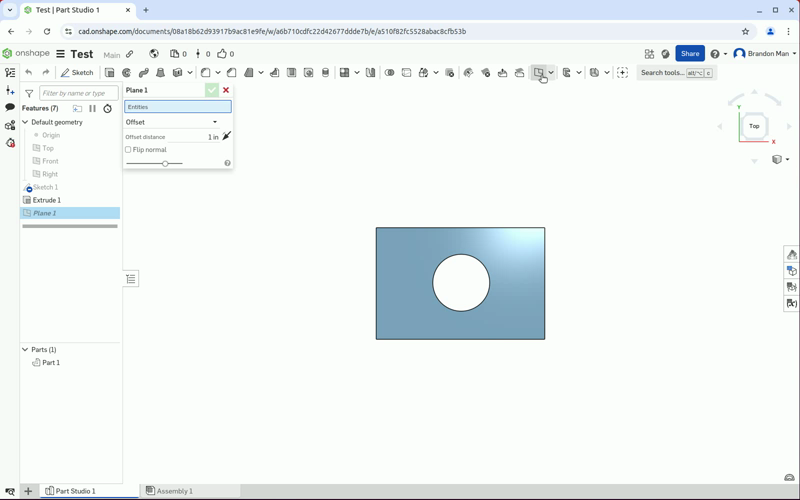
mouse_move(73, 150)
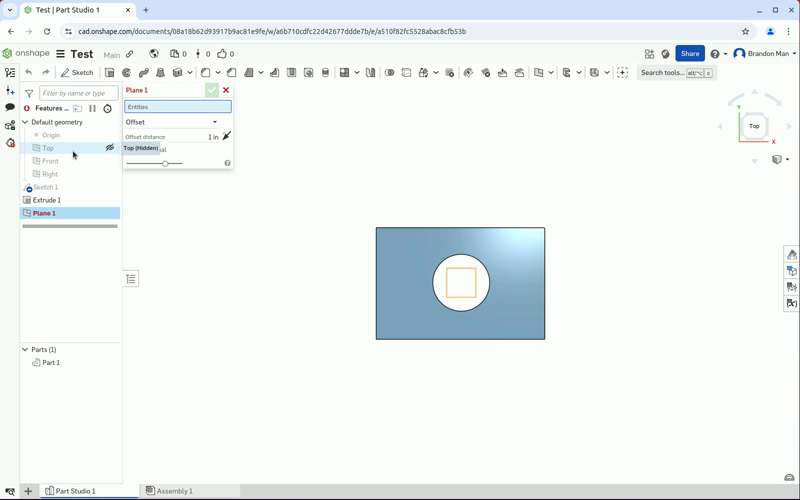
click(73, 150)
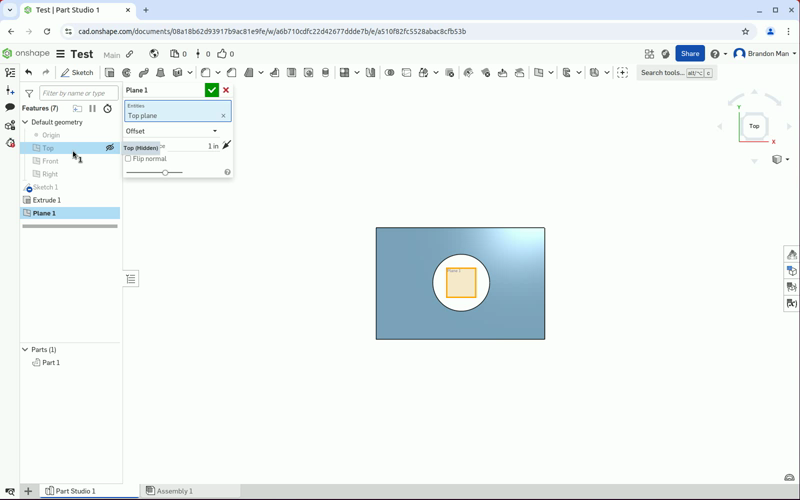
key(tab, 2)
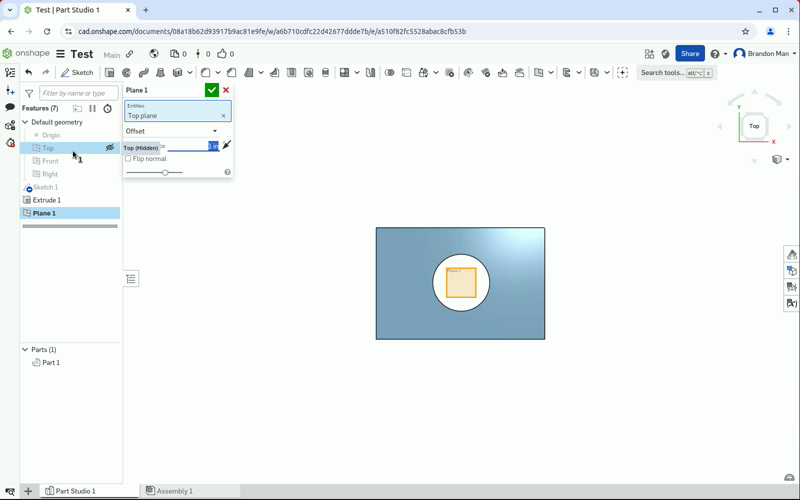
text(5.792)
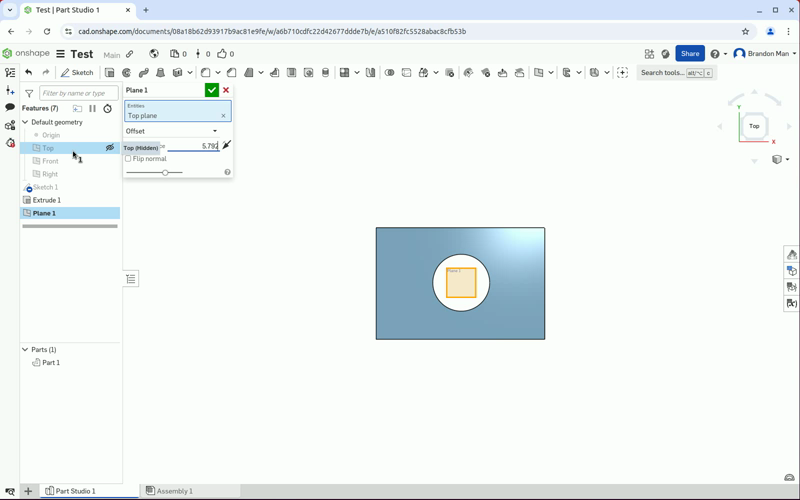
key(enter, 2)
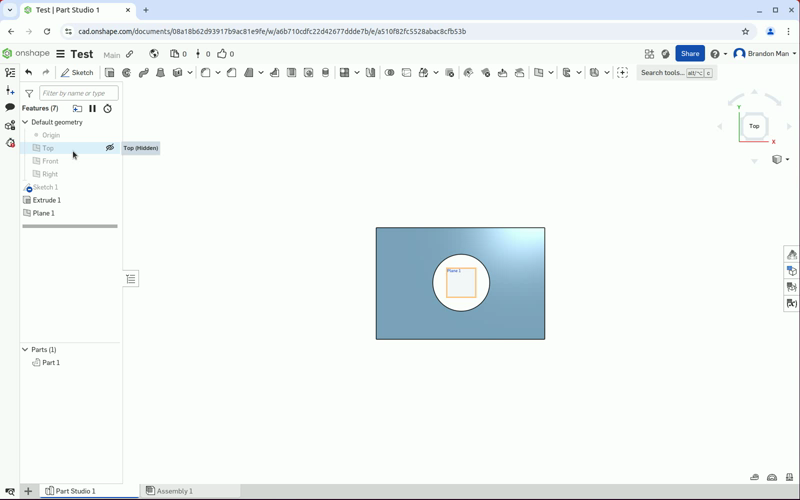
key(shift+s)
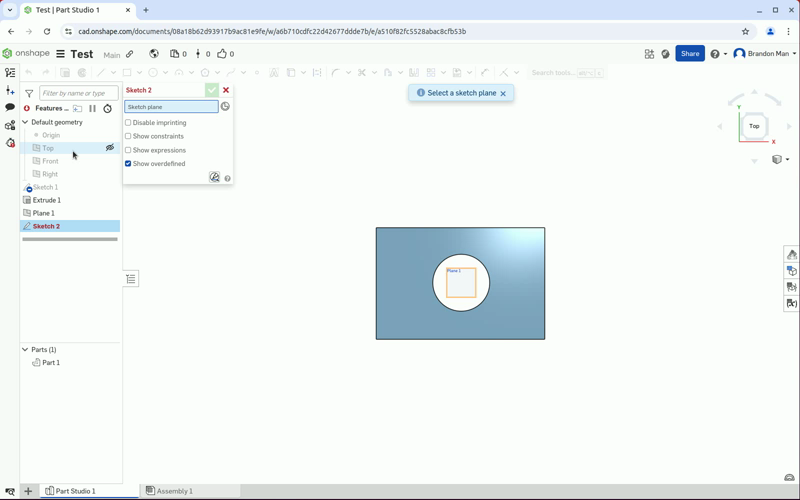
mouse_move(73, 215)
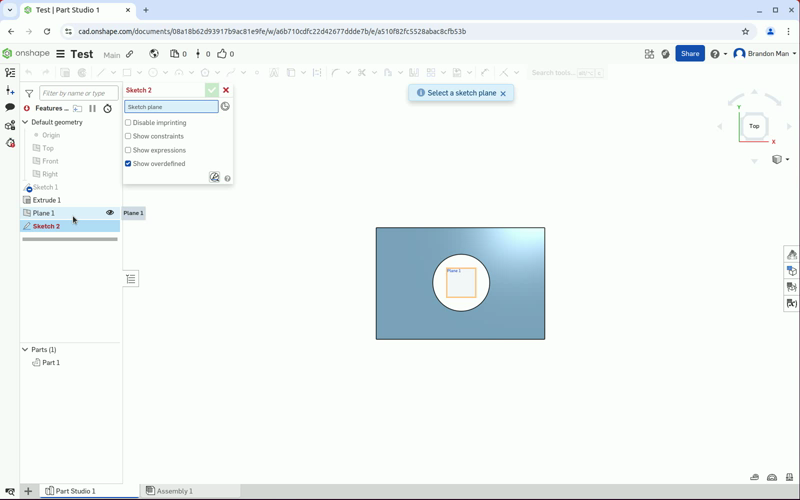
click(73, 215)
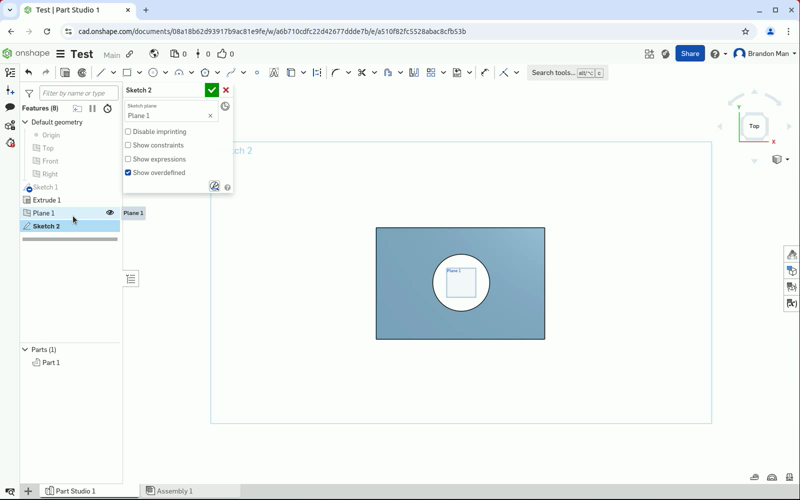
mouse_move(73, 352)
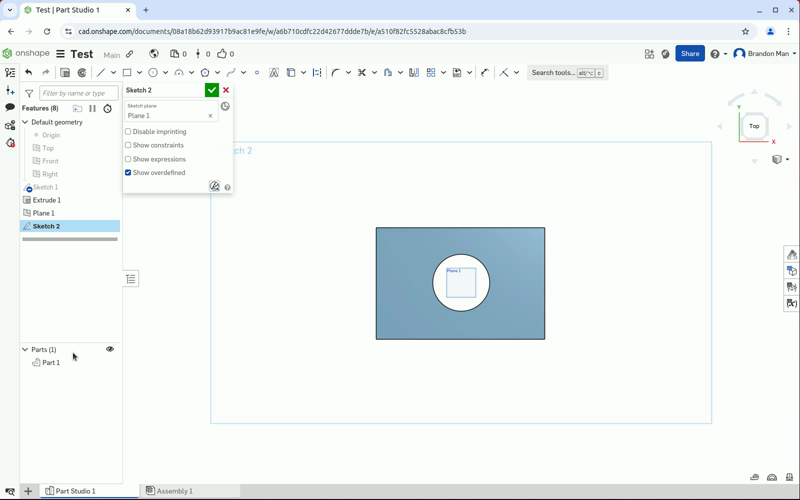
key(y)
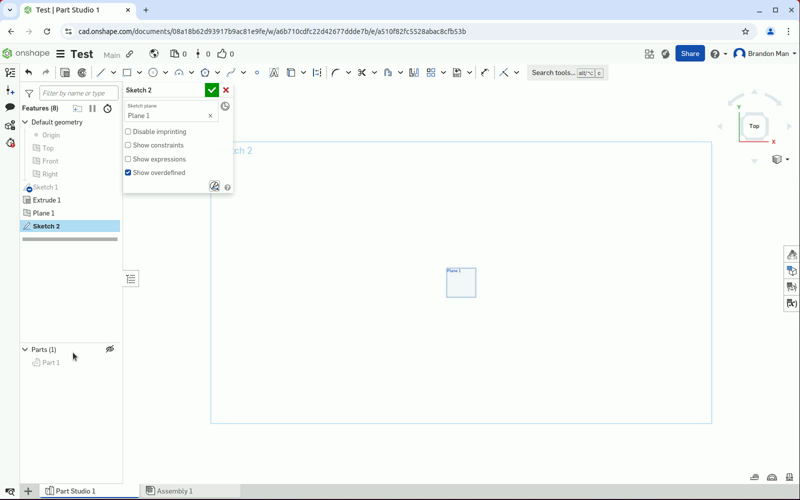
key(l)
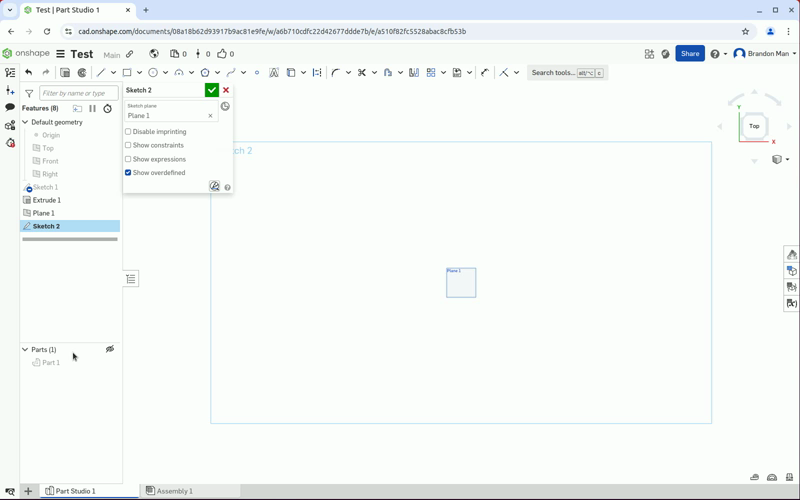
key_down(shift)
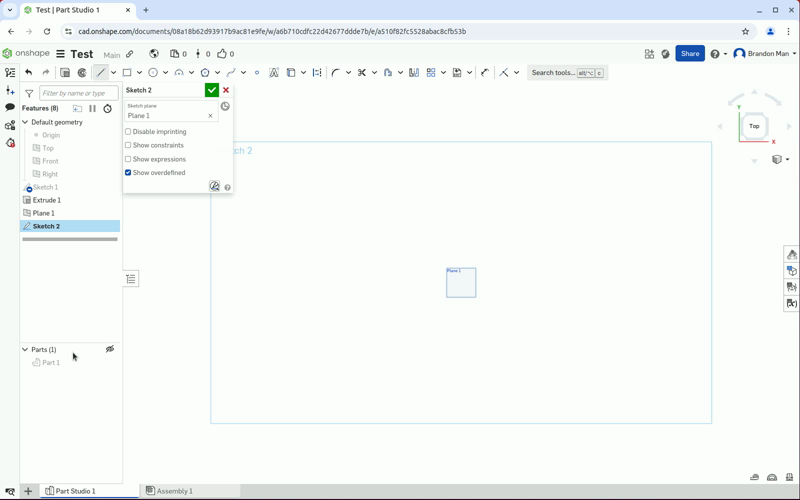
mouse_move(382, 339)
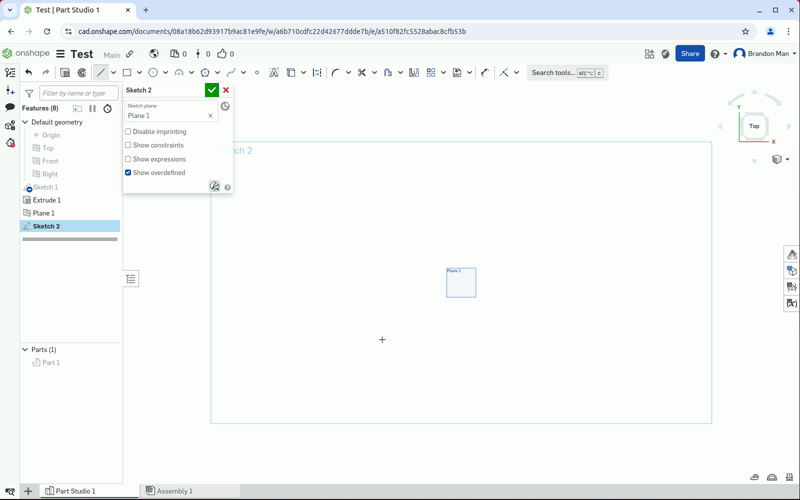
click(382, 339)
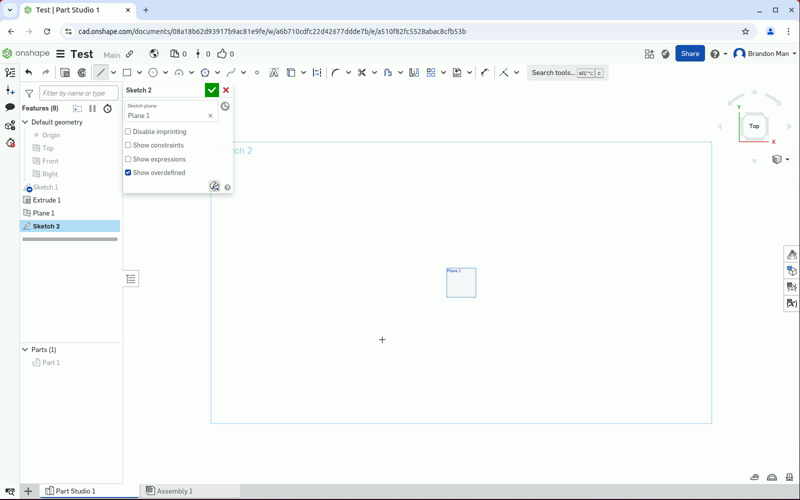
key_up(shift)
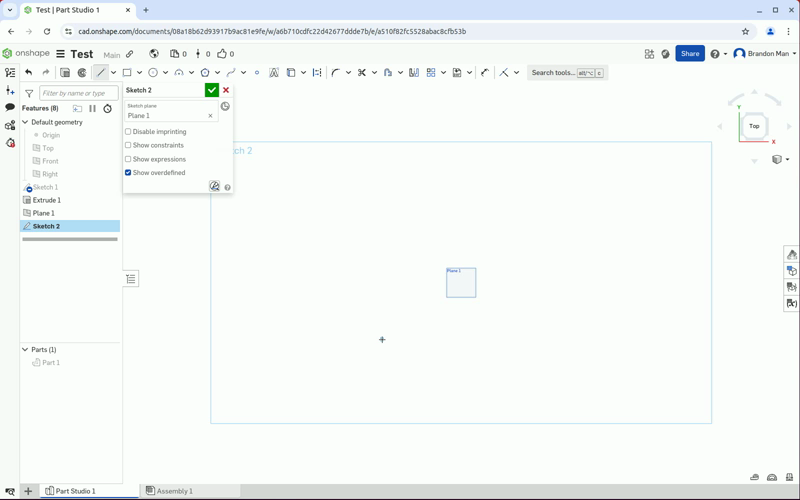
key_down(shift)
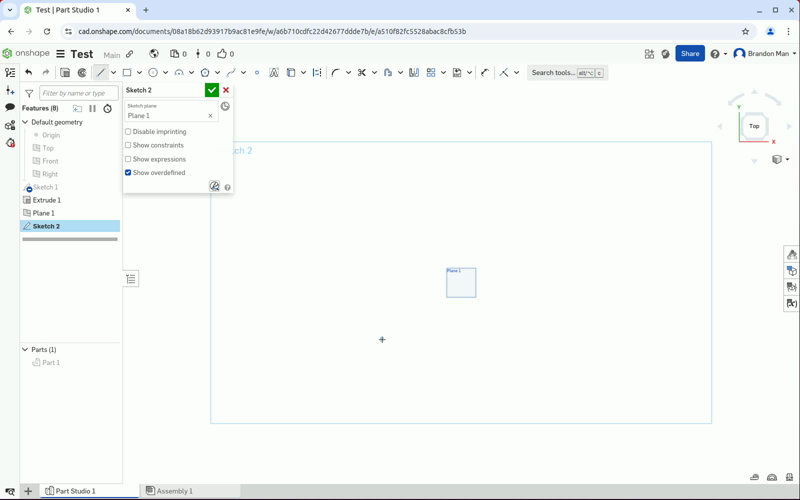
mouse_move(412, 339)
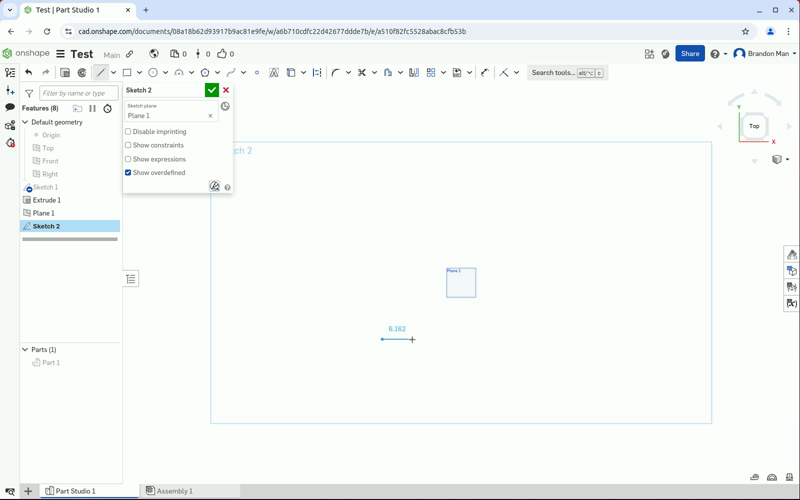
mouse_move(396, 339)
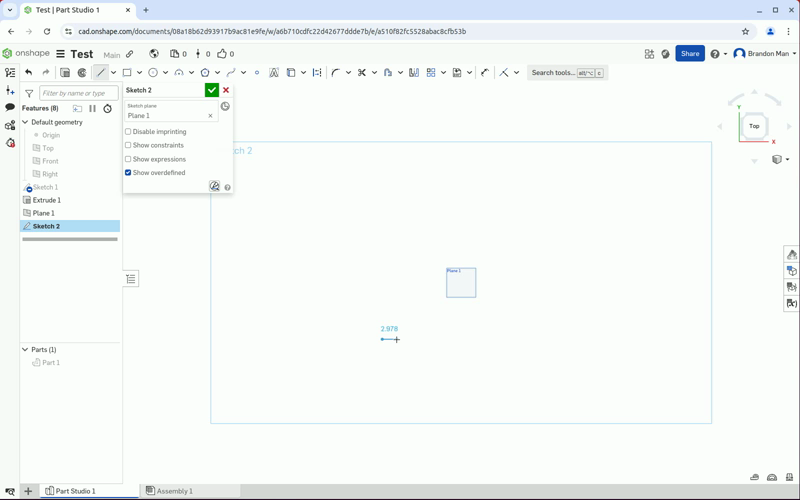
click(396, 339)
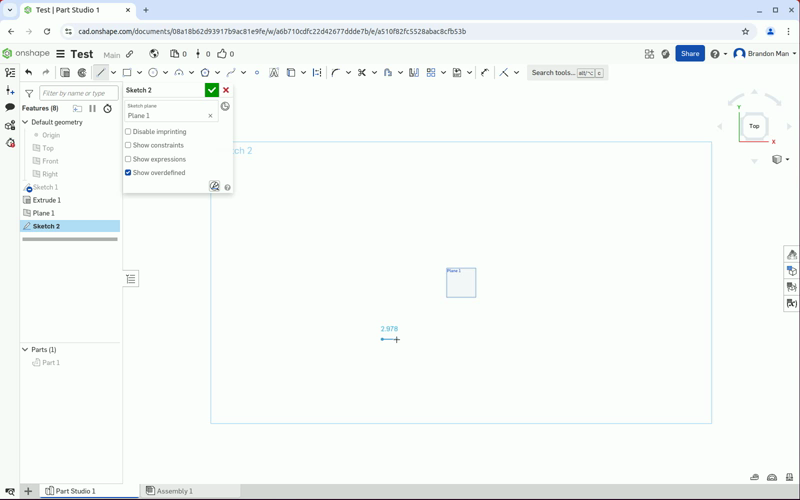
key_up(shift)
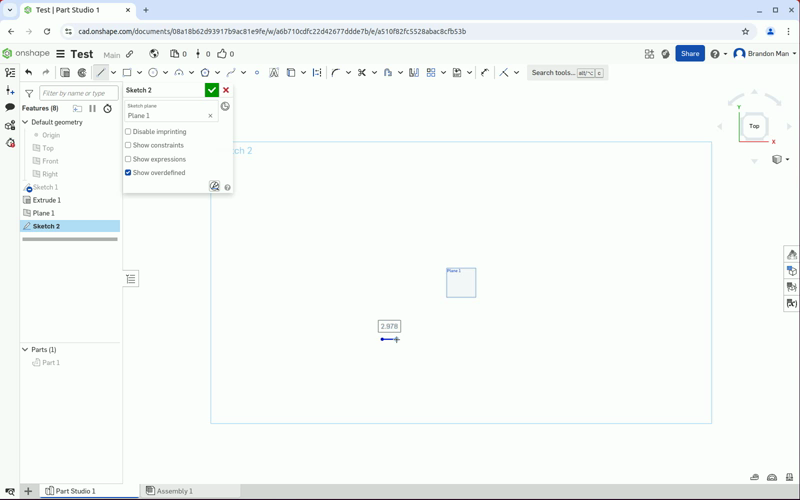
key_down(shift)
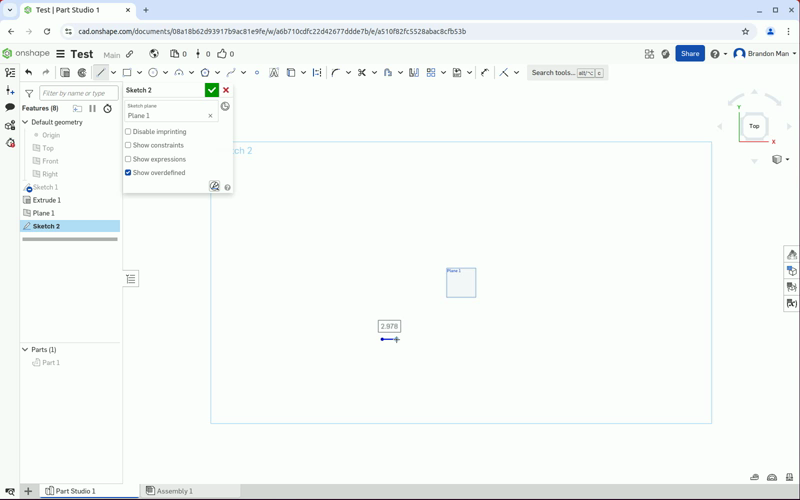
mouse_move(396, 226)
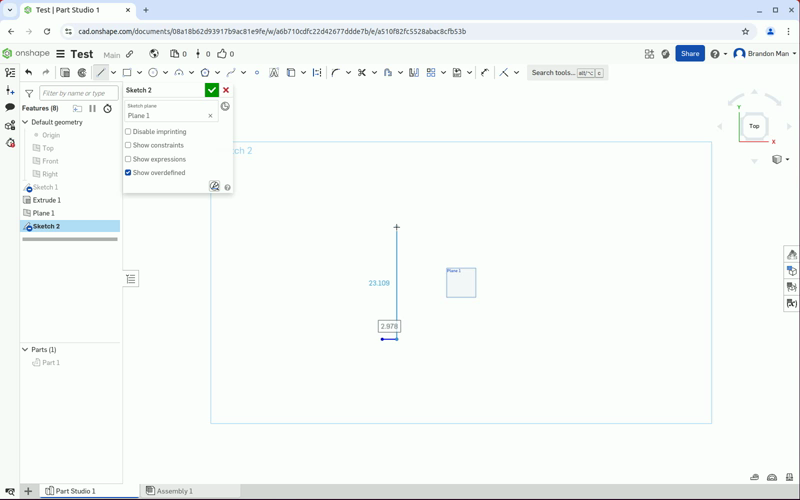
click(396, 226)
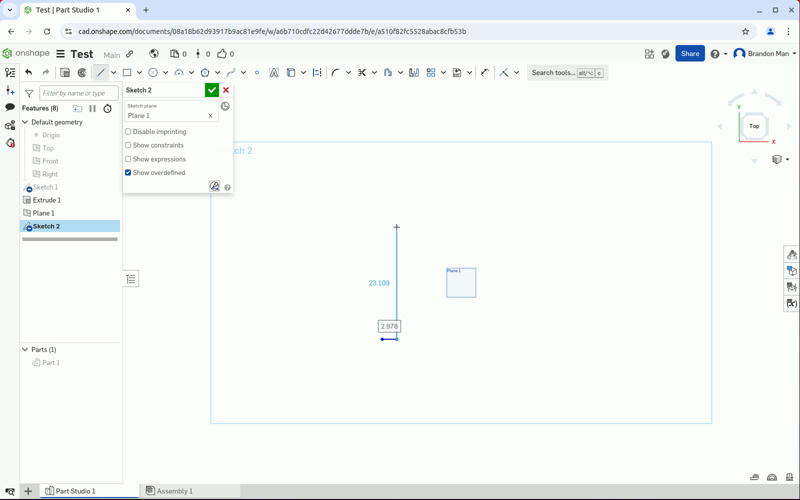
key_up(shift)
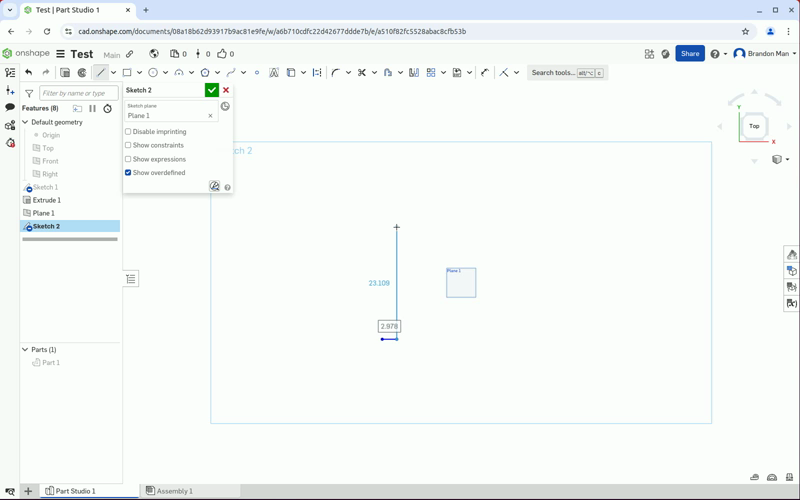
key_down(shift)
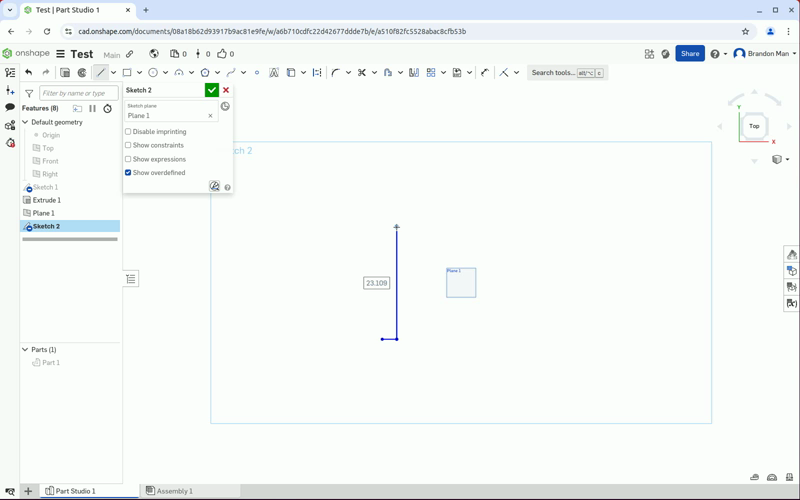
mouse_move(426, 226)
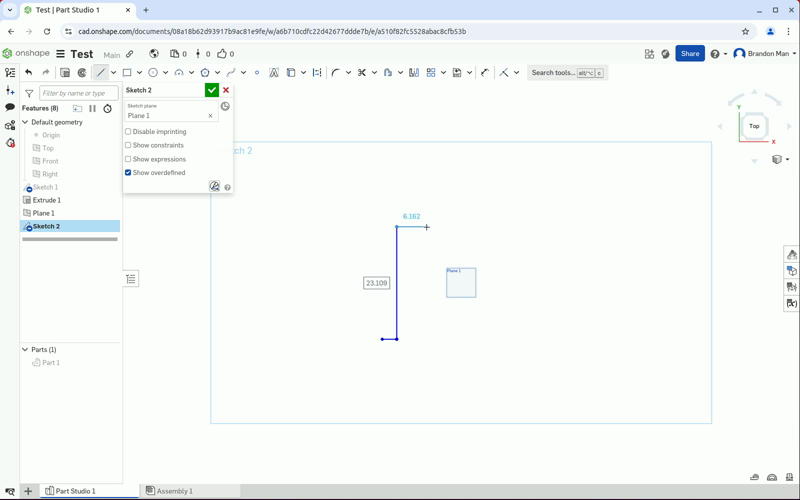
mouse_move(382, 226)
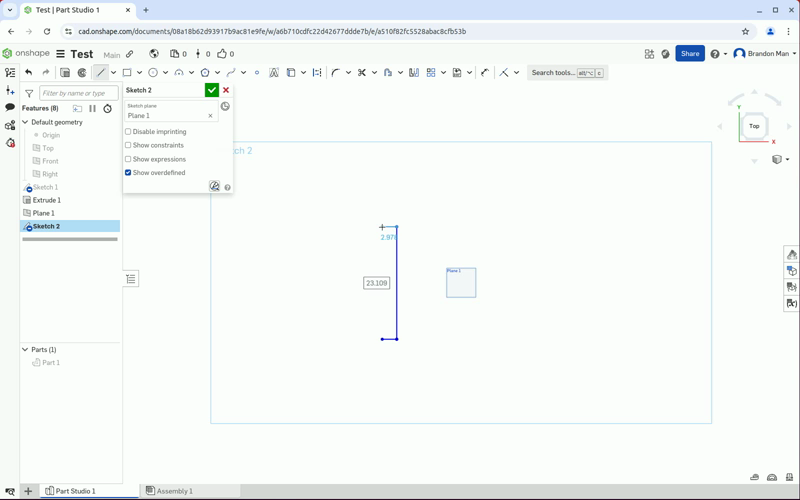
click(382, 226)
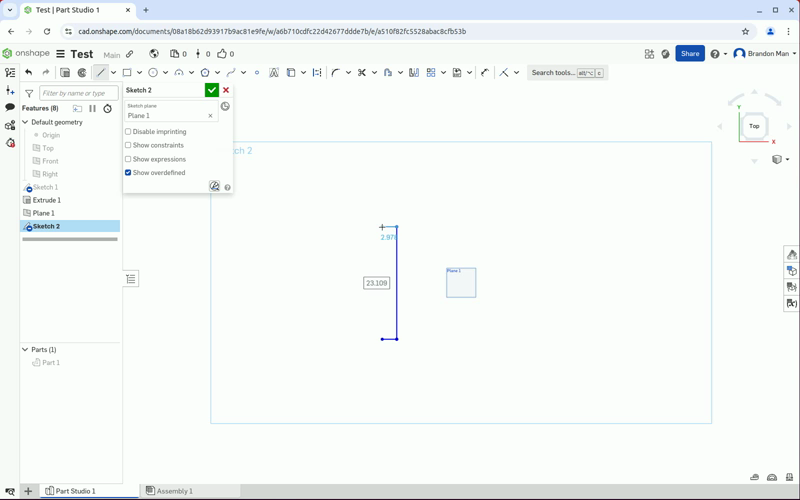
key_up(shift)
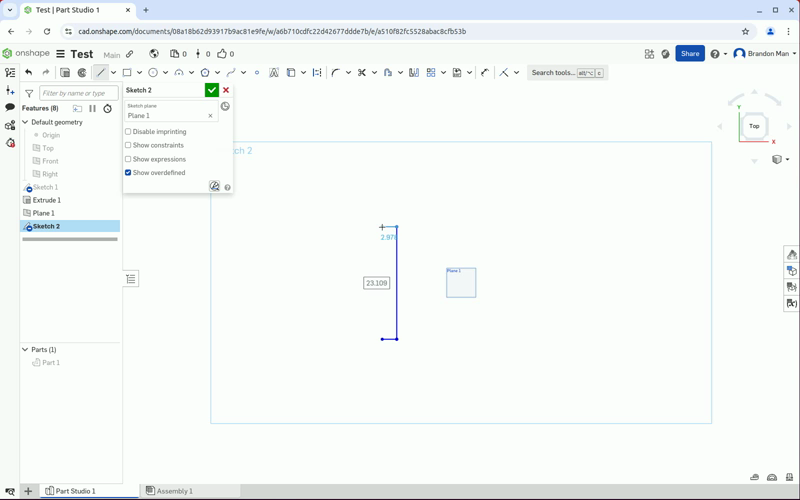
key_down(shift)
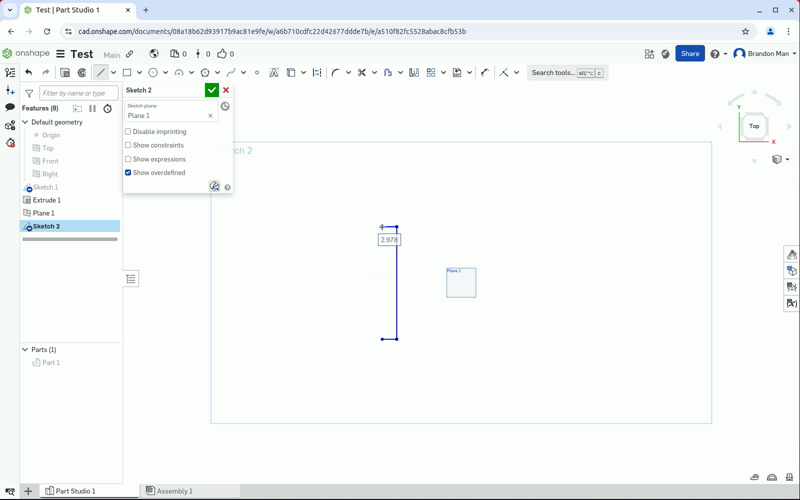
mouse_move(382, 339)
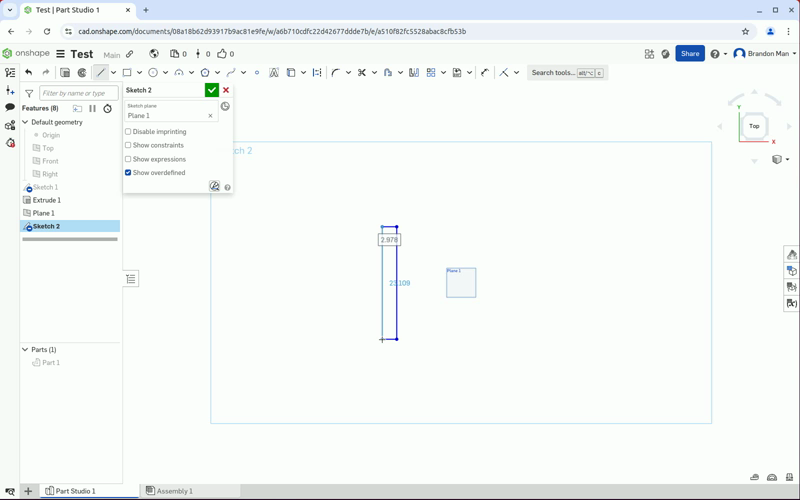
key_up(shift)
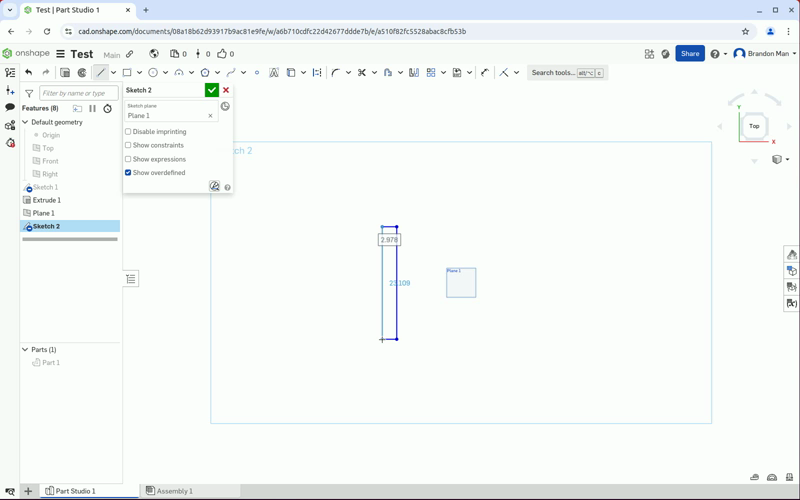
click(382, 339)
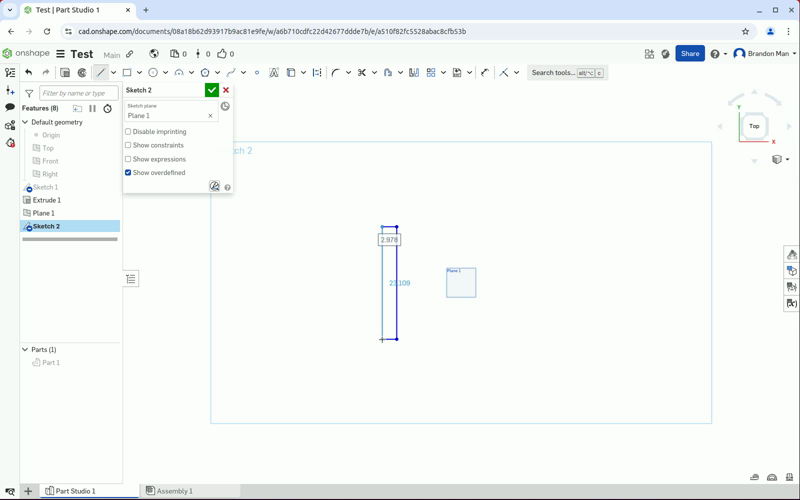
key(esc)
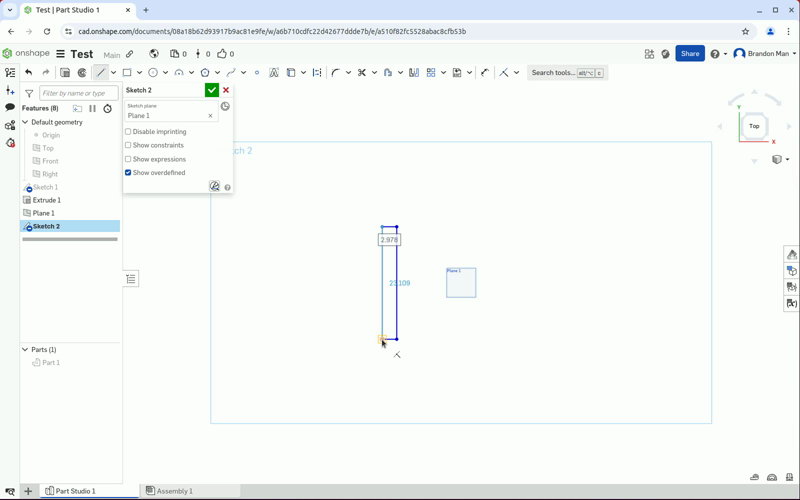
mouse_move(388, 240)
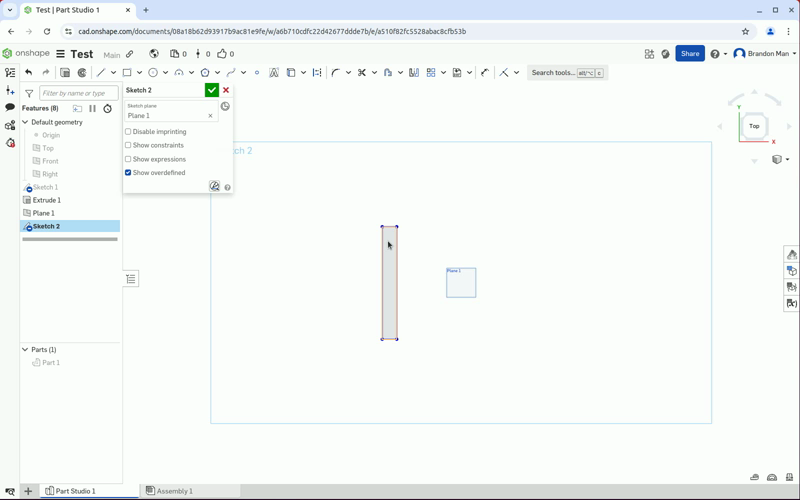
scroll(6)
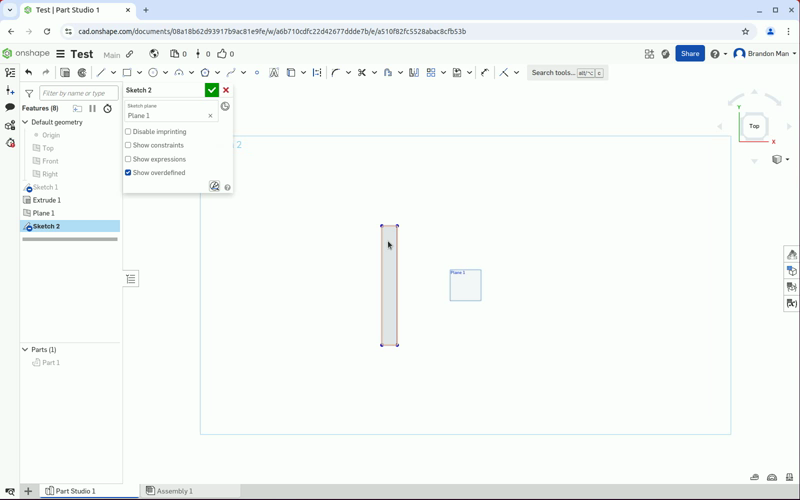
scroll(6)
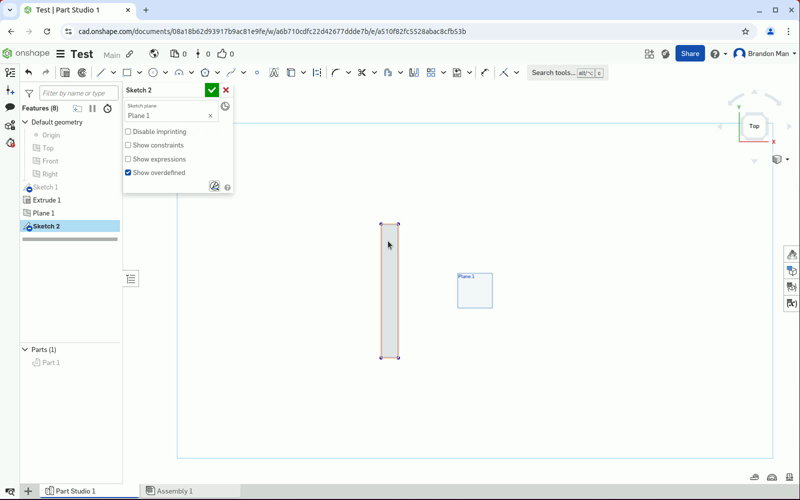
scroll(6)
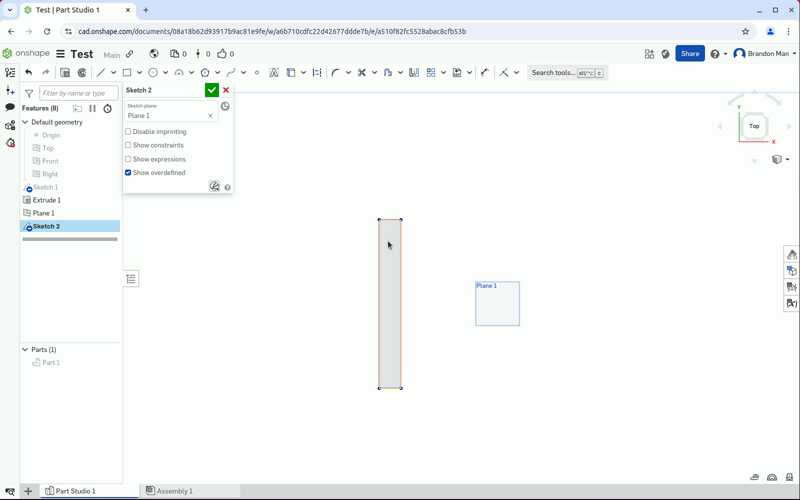
scroll(6)
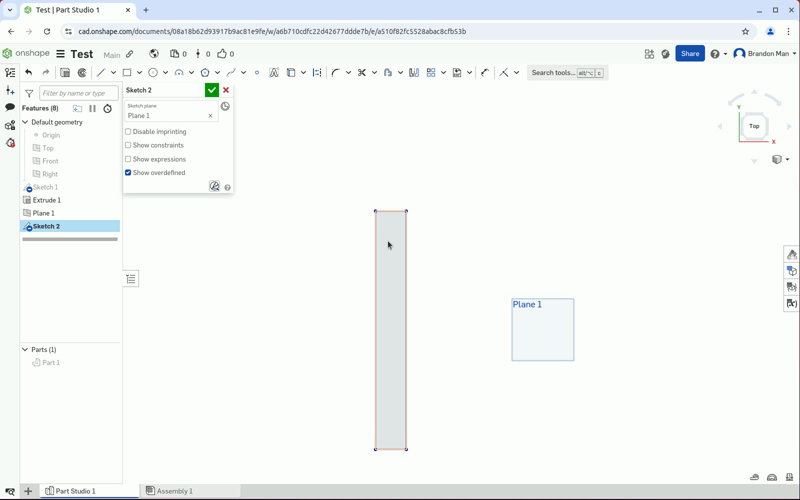
scroll(6)
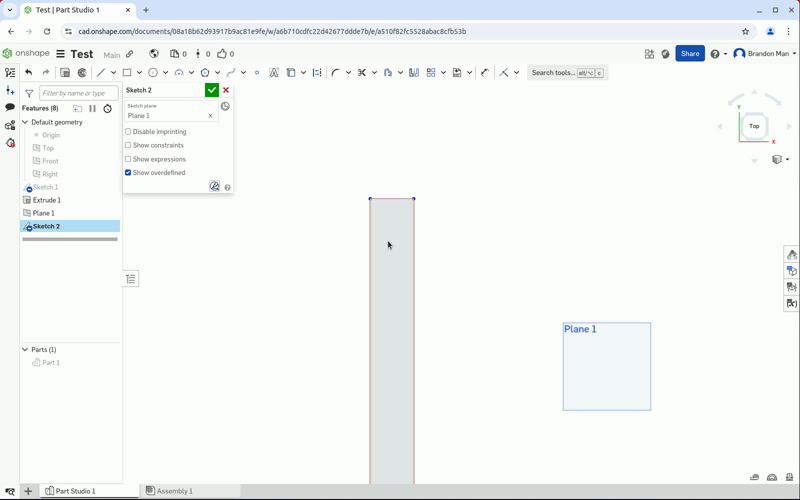
scroll(6)
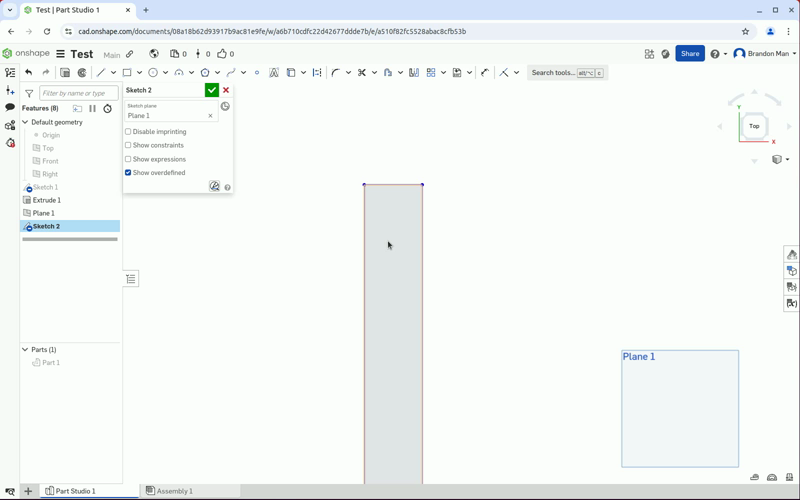
scroll(6)
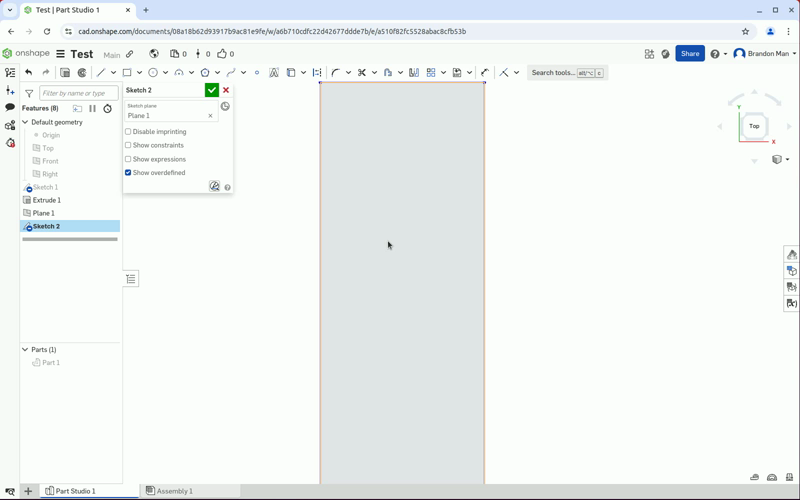
click(388, 240)
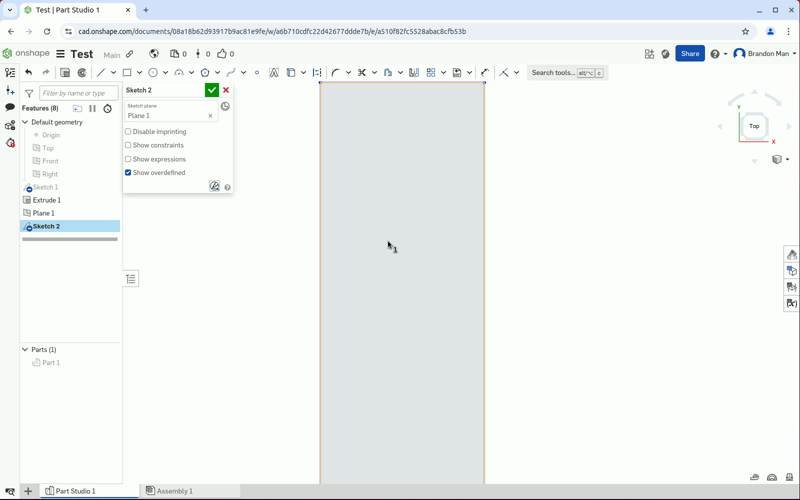
scroll(-6)
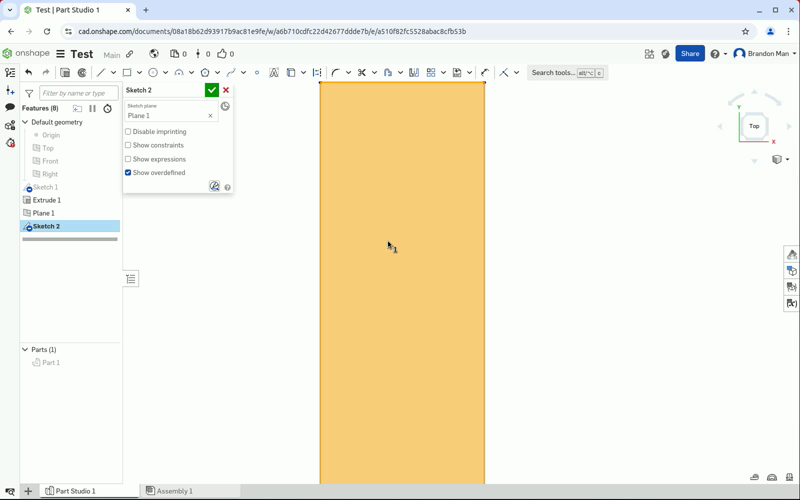
scroll(-6)
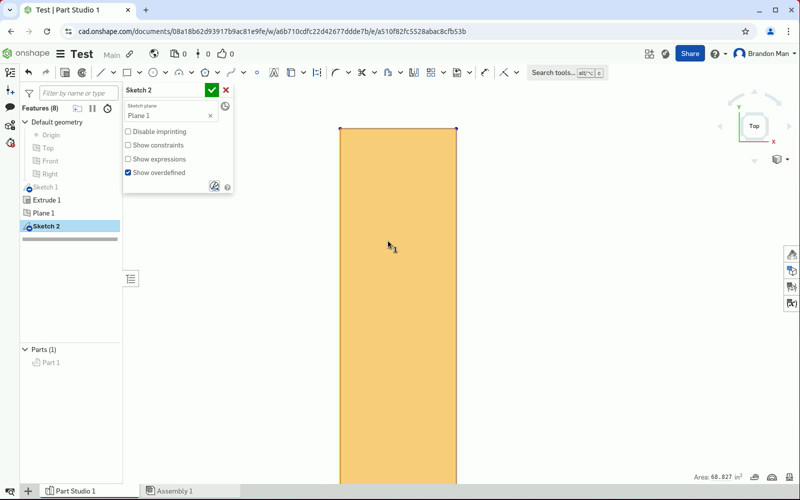
scroll(-6)
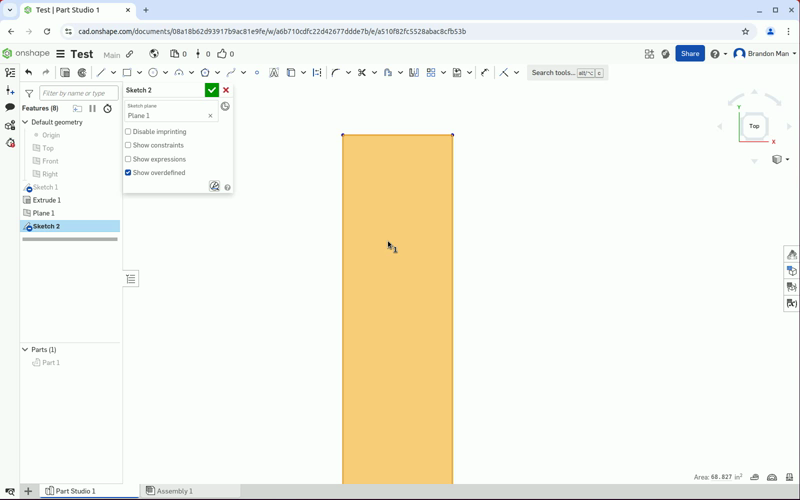
scroll(-6)
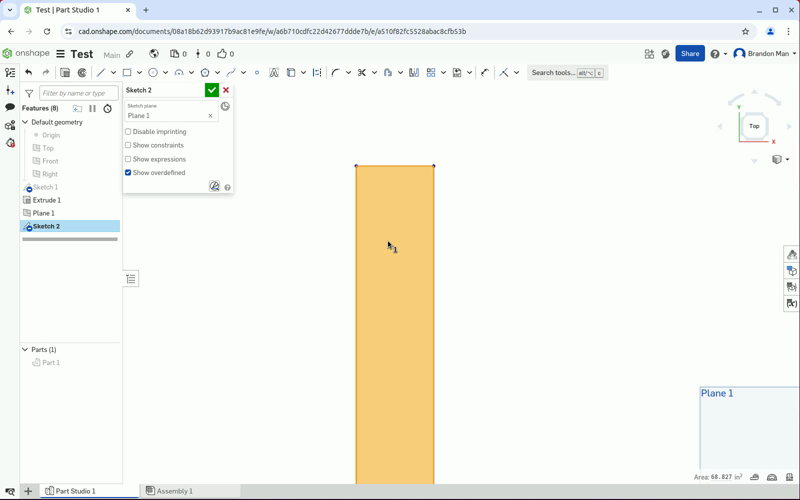
scroll(-6)
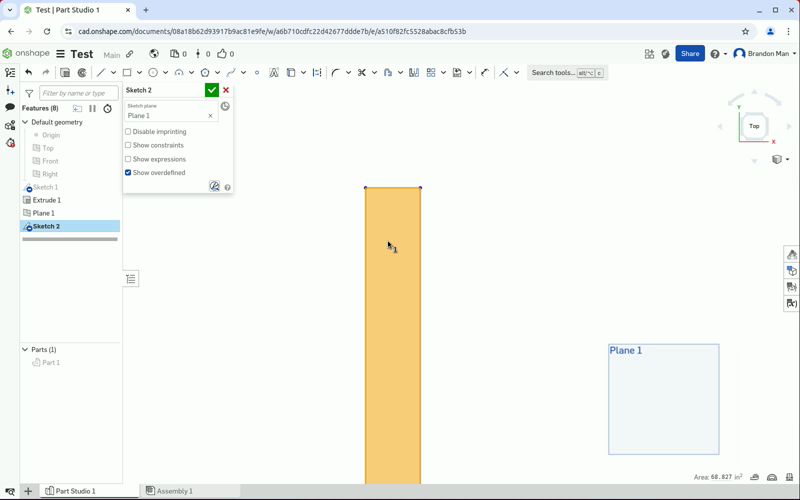
scroll(-6)
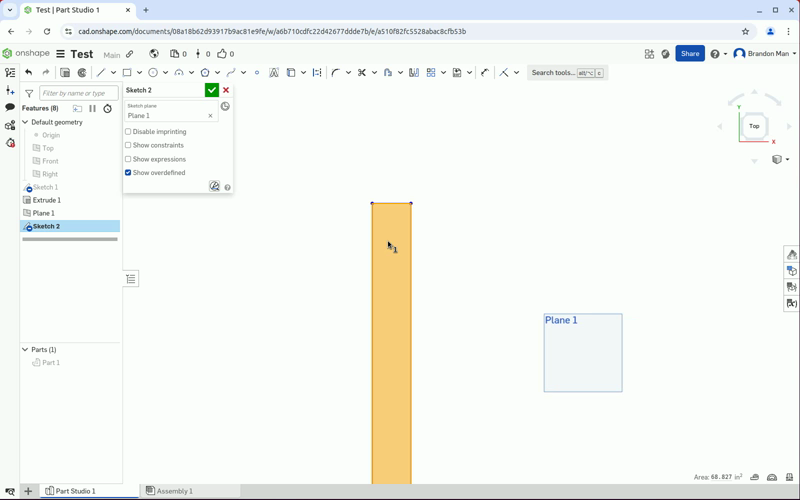
scroll(-6)
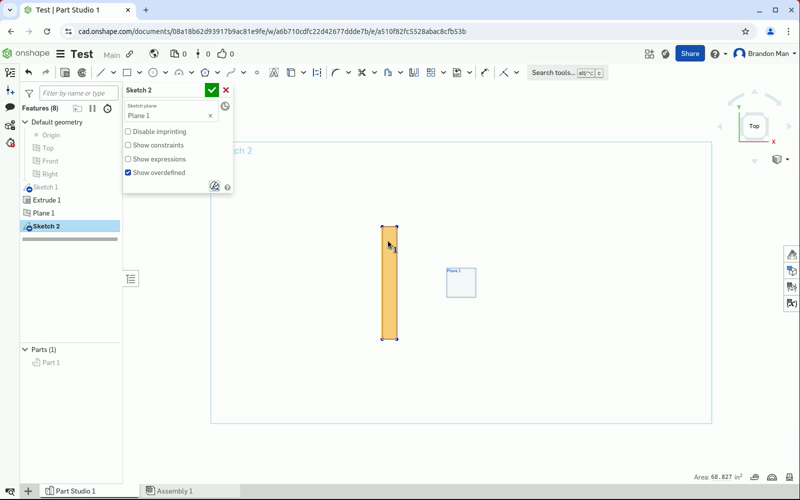
mouse_move(73, 352)
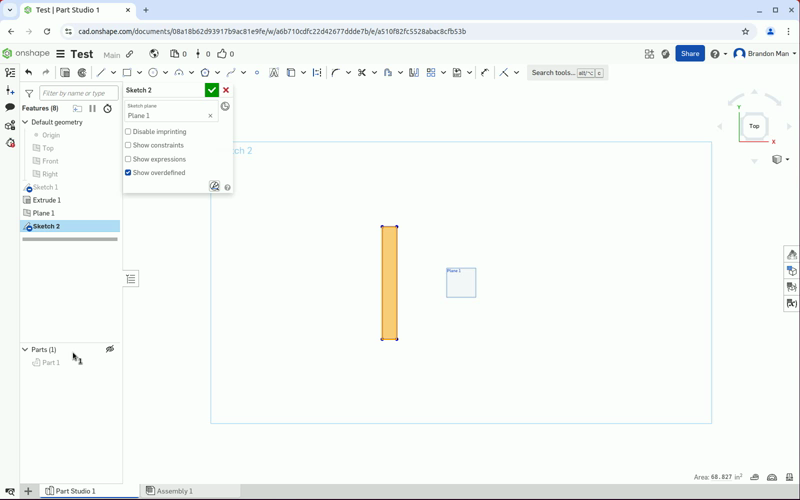
key(shift+y)
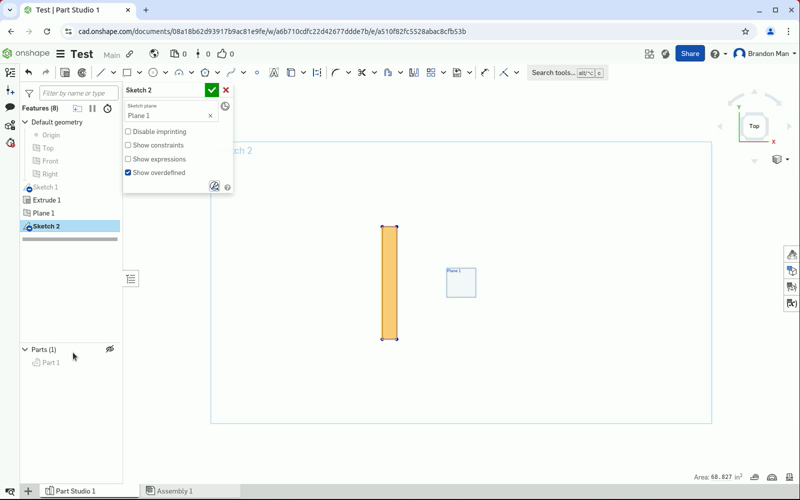
key(shift+e)
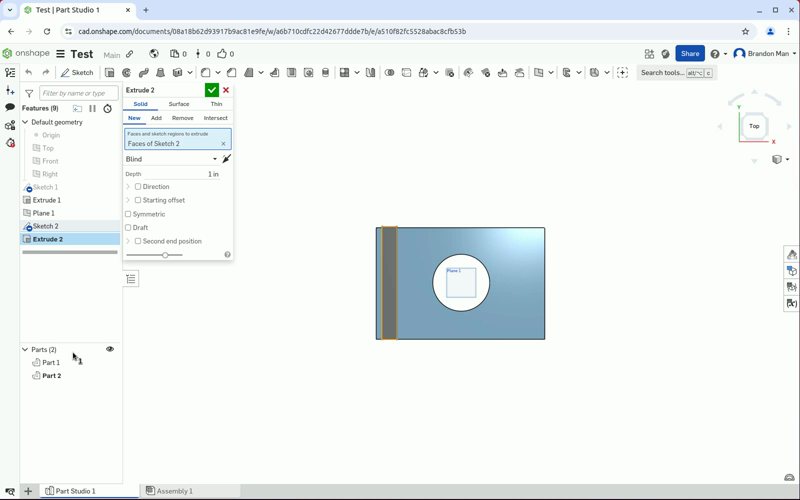
mouse_move(143, 106)
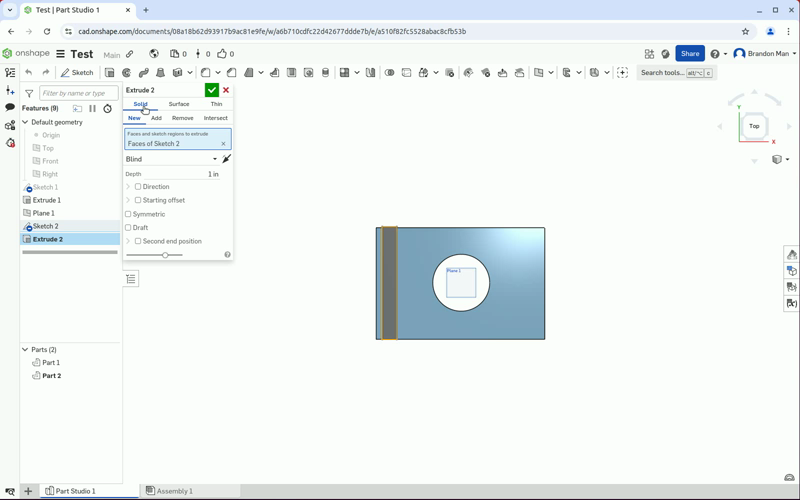
click(143, 106)
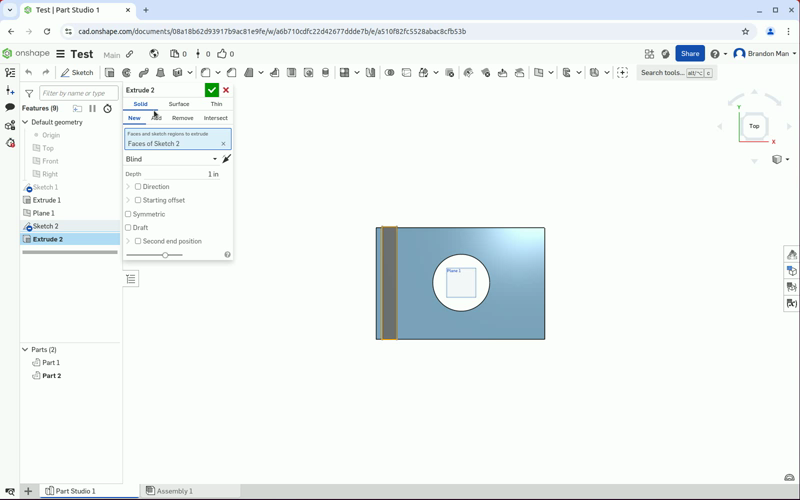
mouse_move(186, 120)
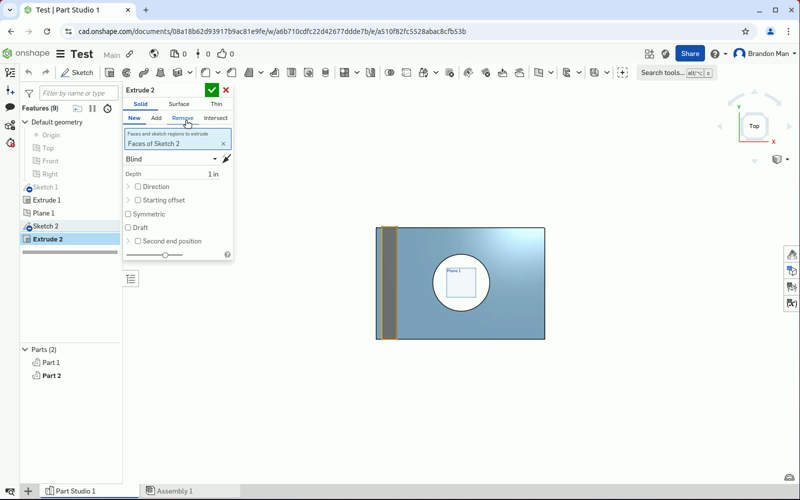
click(186, 120)
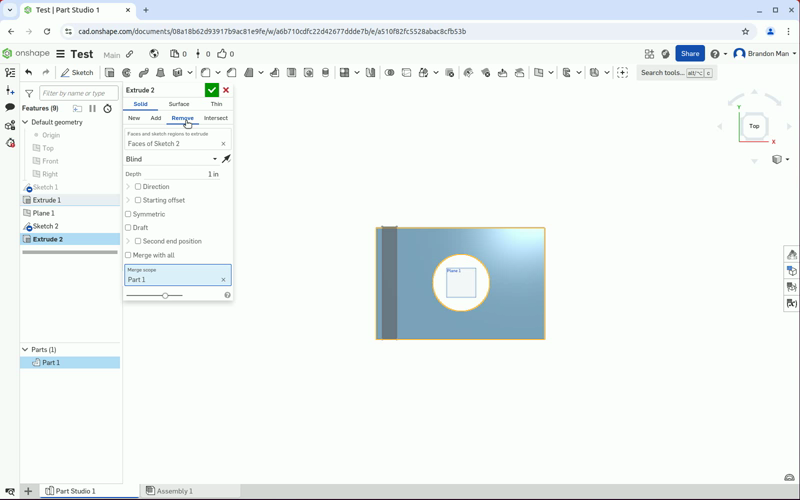
key(tab, 4)
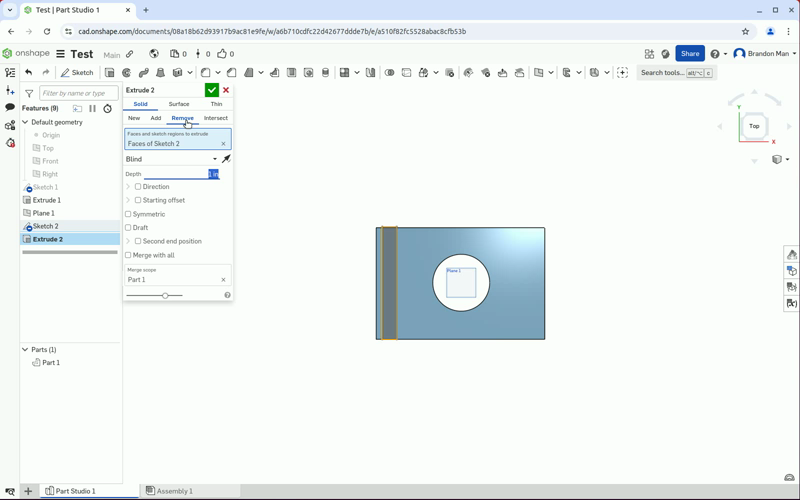
text(1.204)
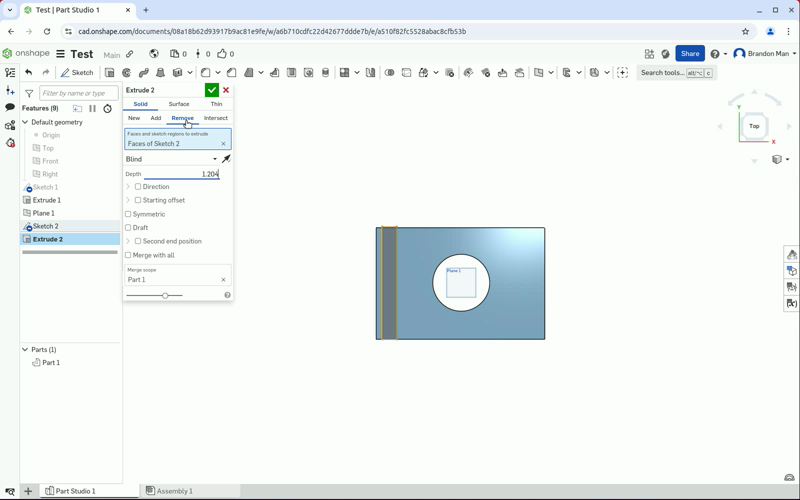
key(tab, 6)
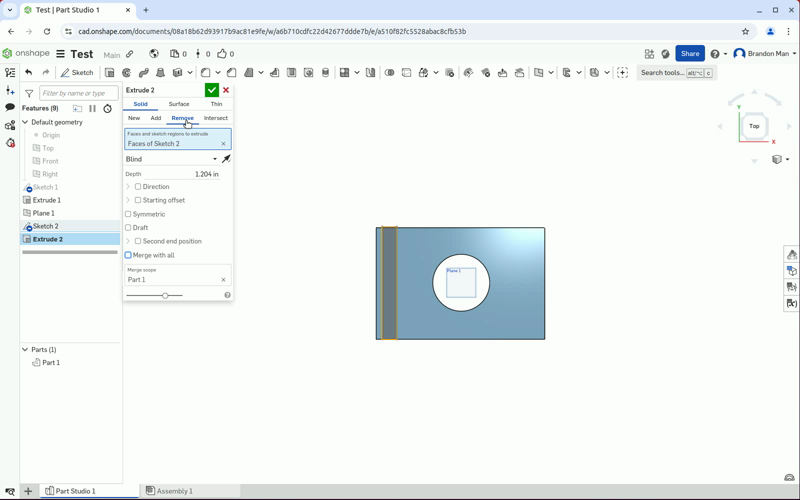
key(space)
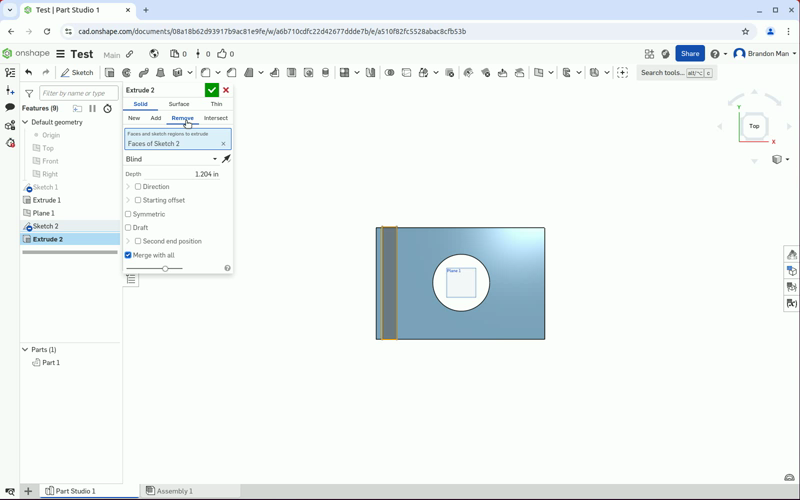
key(enter)
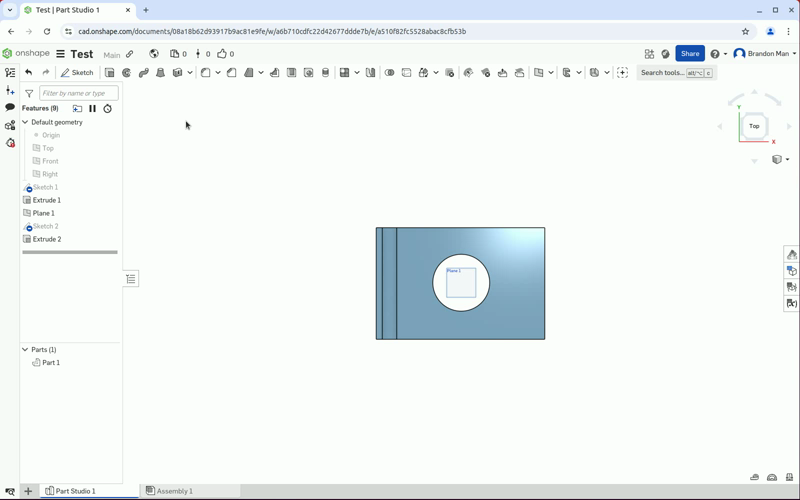
key(shift+h)
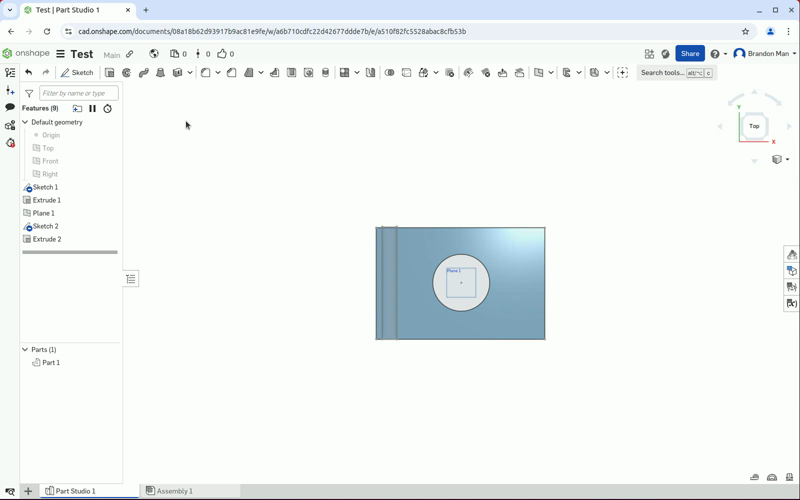
key(shift+h)
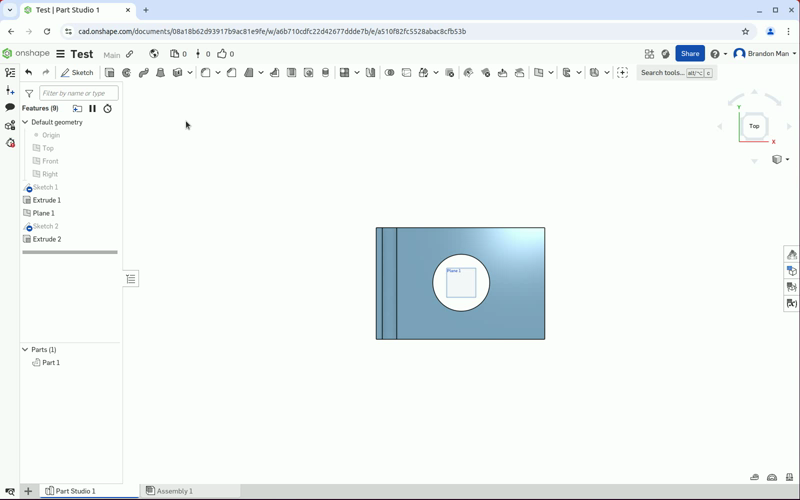
mouse_move(73, 189)
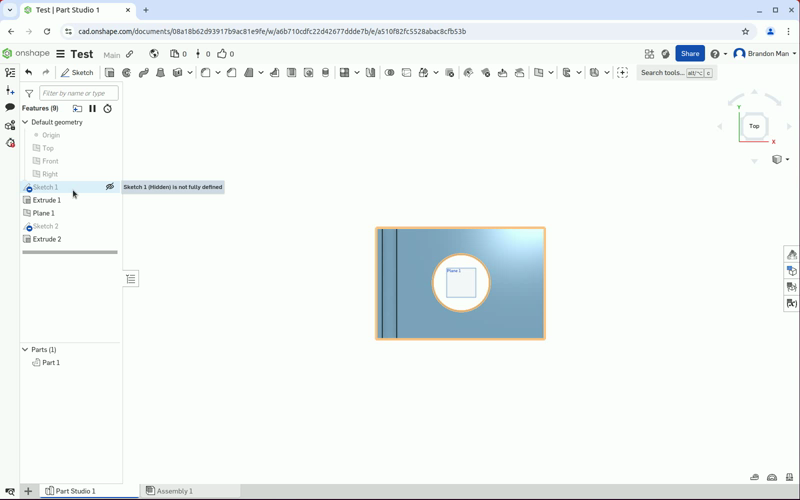
click(73, 189)
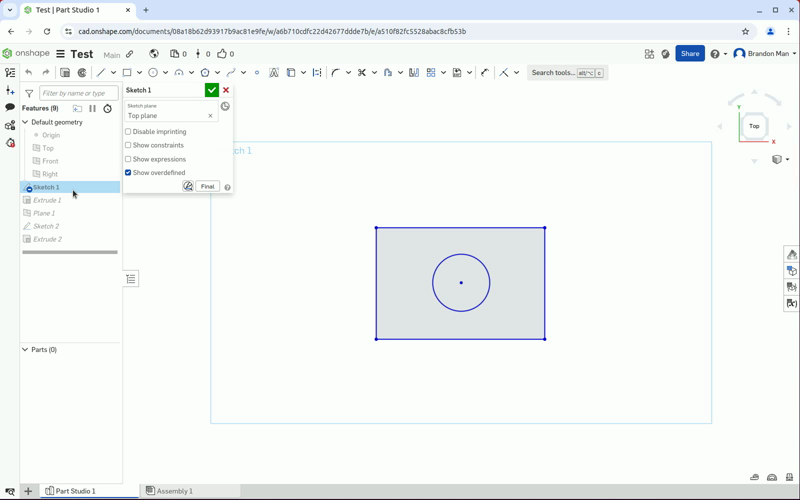
mouse_move(229, 92)
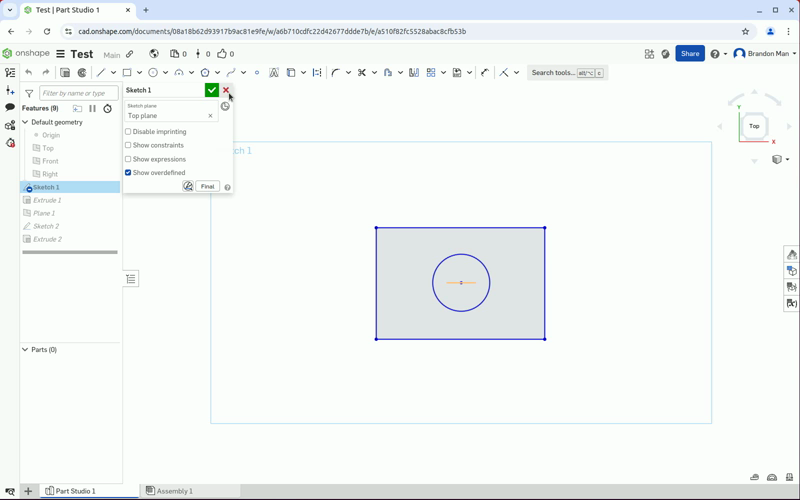
click(229, 92)
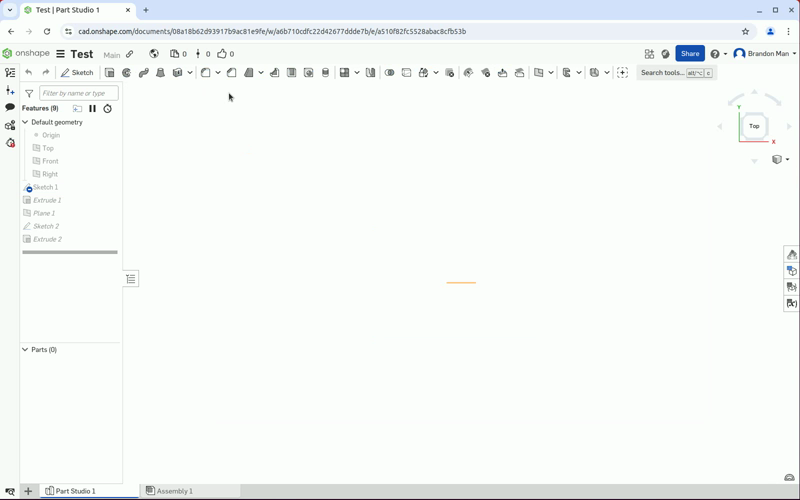
key(shift+s)
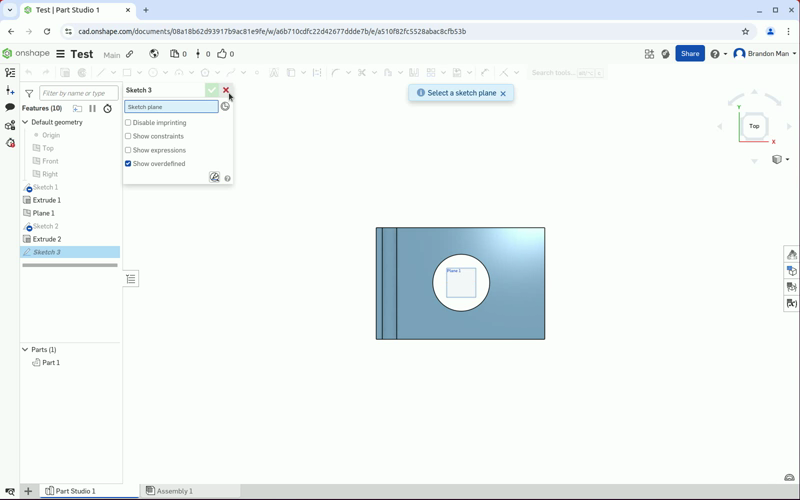
mouse_move(73, 215)
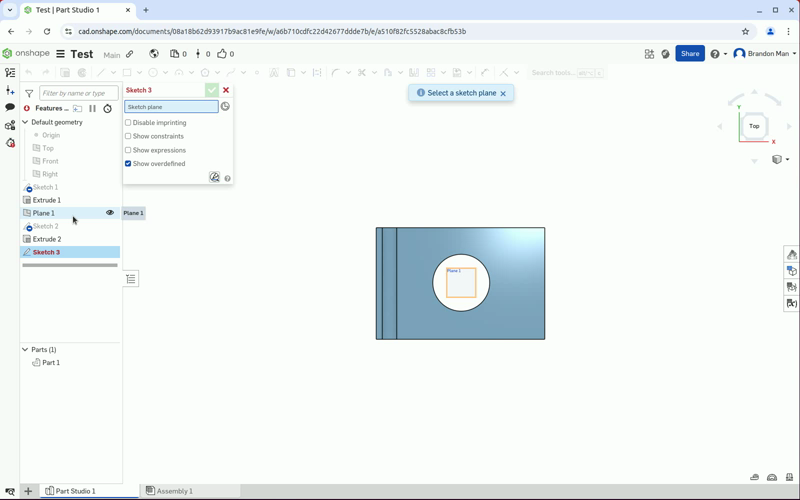
click(73, 215)
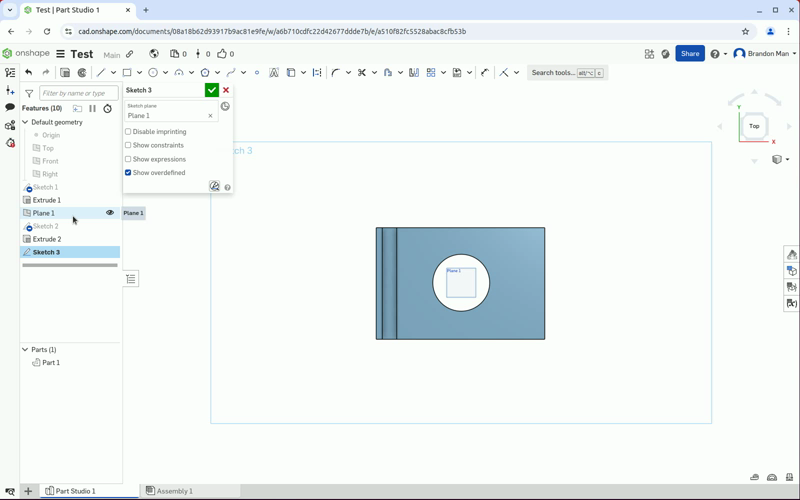
mouse_move(73, 352)
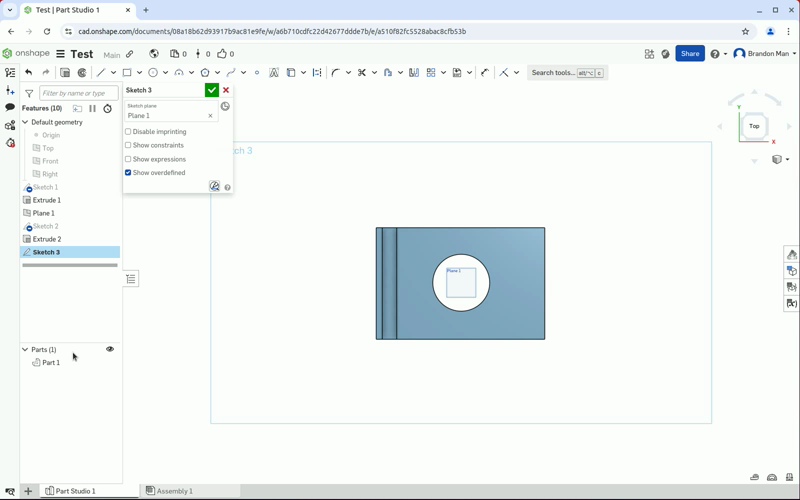
key(y)
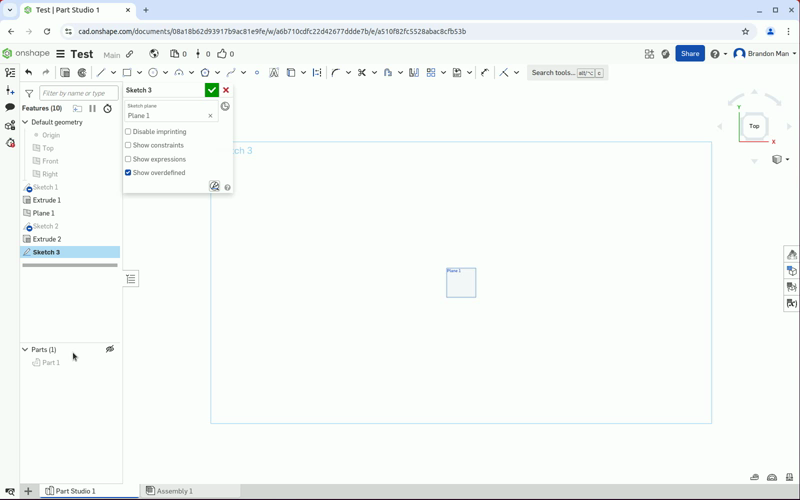
key(l)
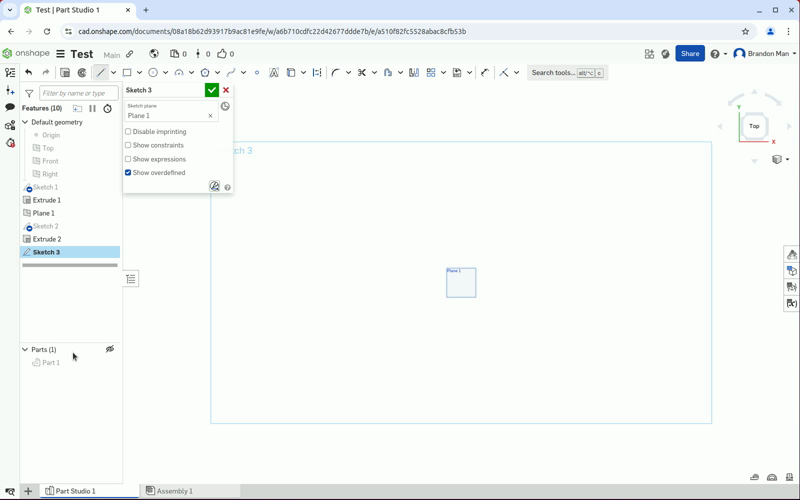
key_down(shift)
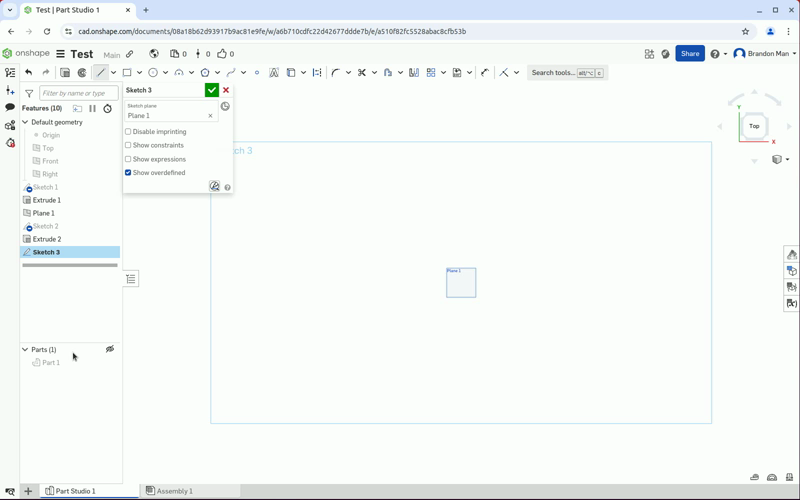
mouse_move(446, 339)
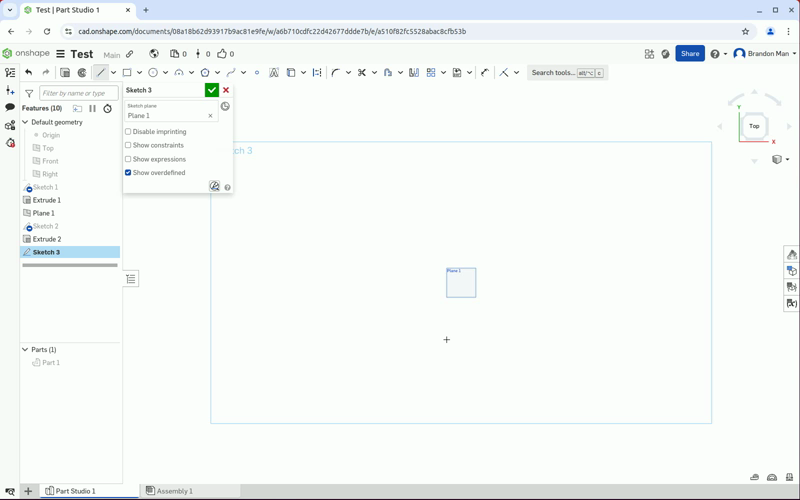
click(446, 339)
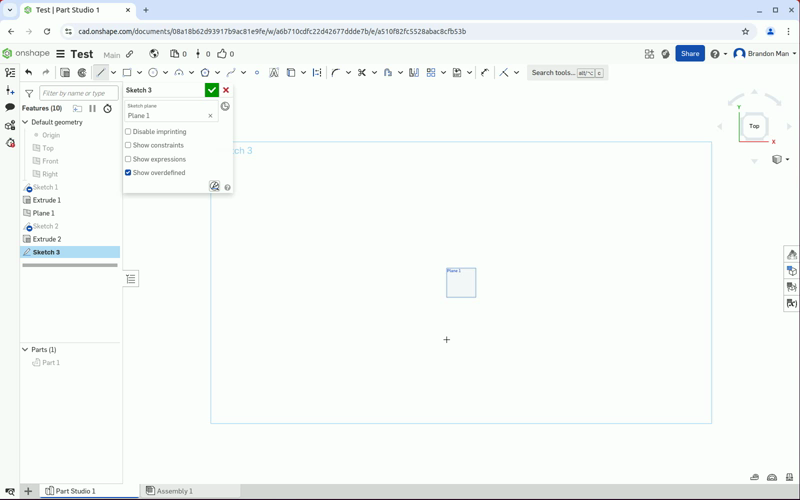
key_up(shift)
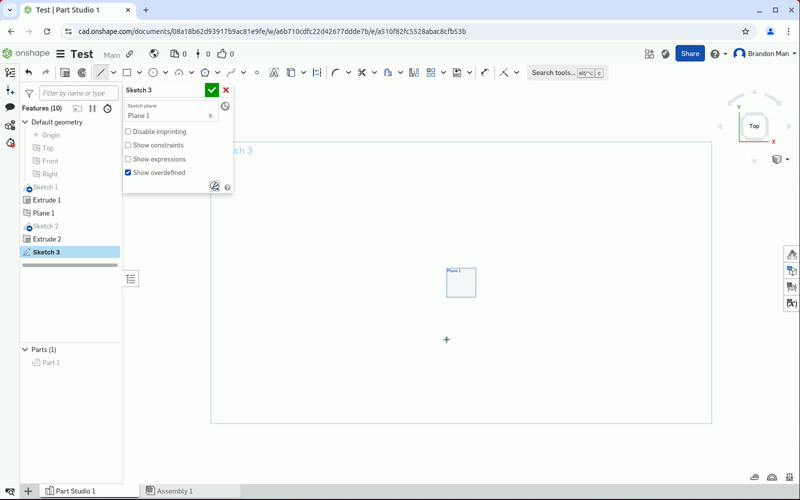
key_down(shift)
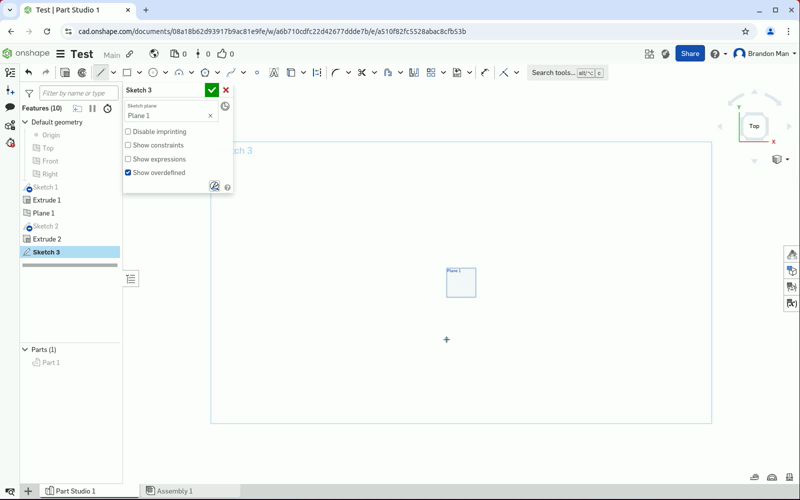
mouse_move(476, 339)
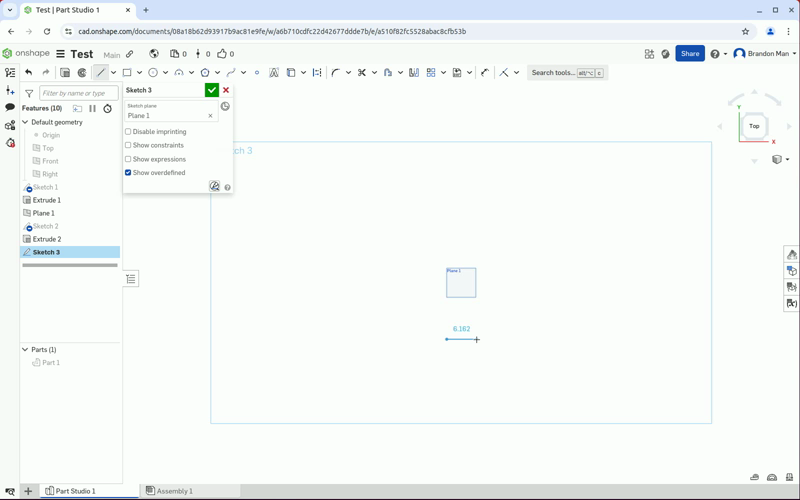
mouse_move(475, 339)
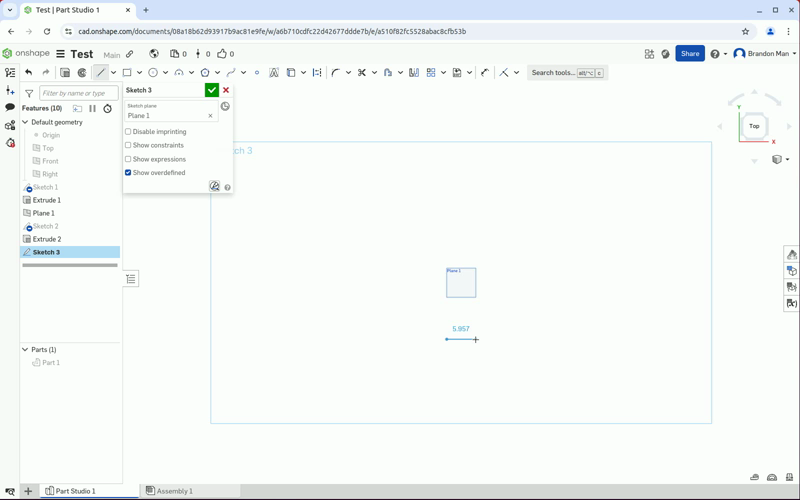
click(475, 339)
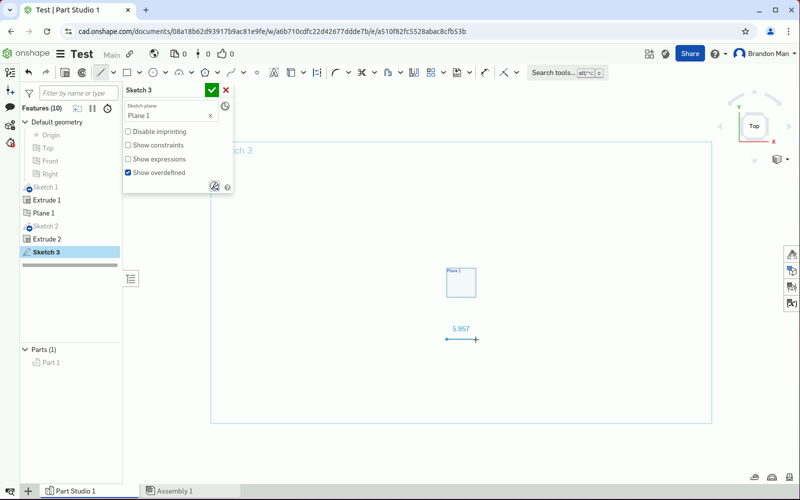
key_up(shift)
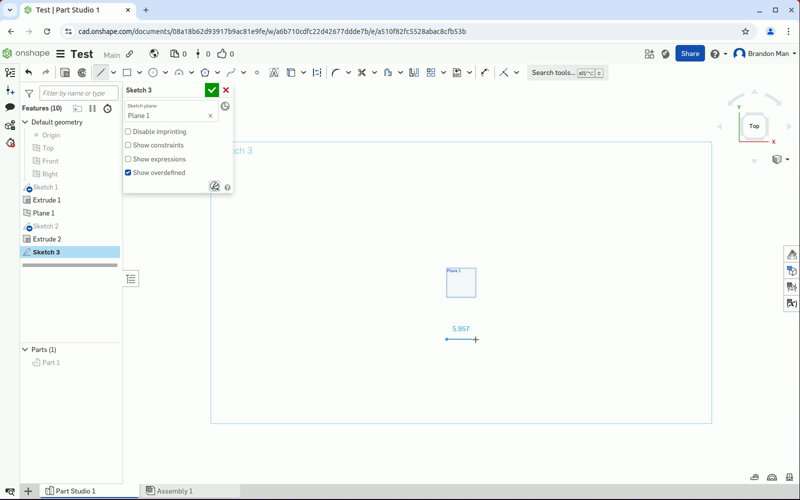
key_down(shift)
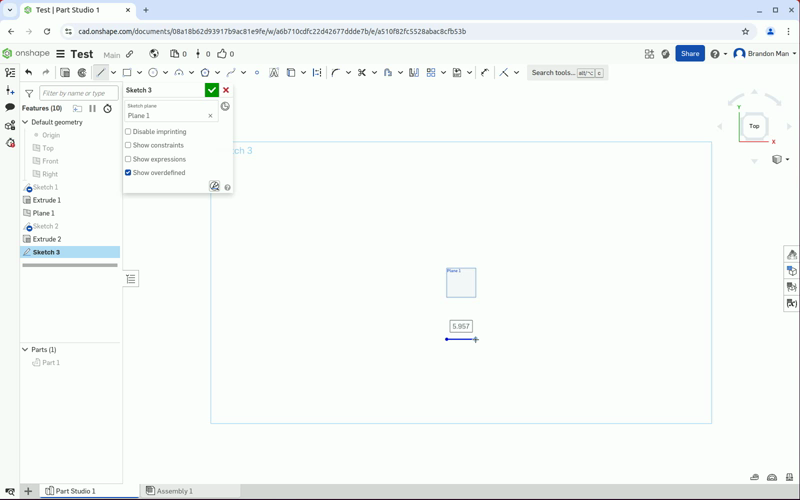
mouse_move(505, 339)
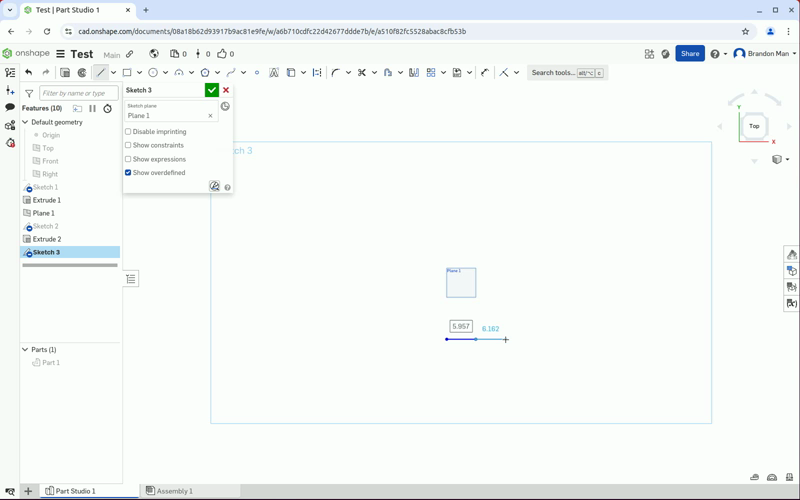
mouse_move(475, 306)
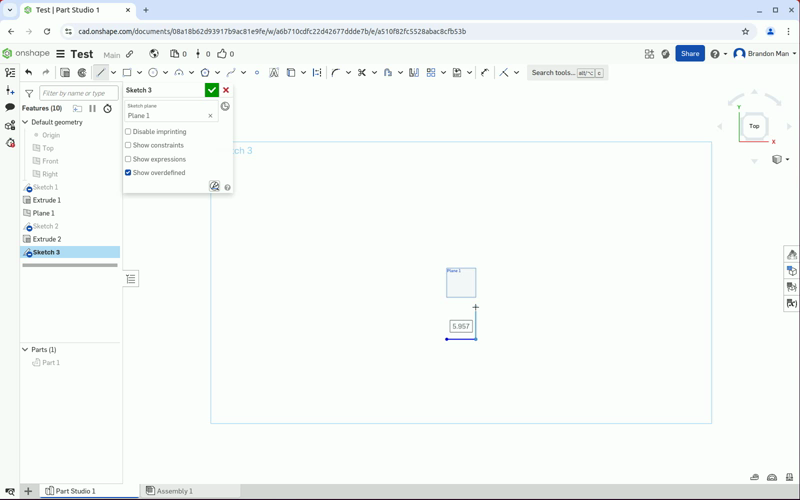
click(475, 306)
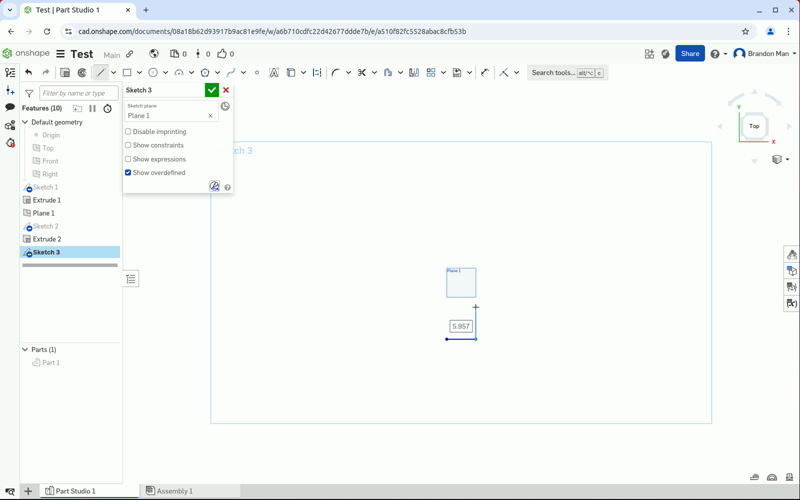
key_up(shift)
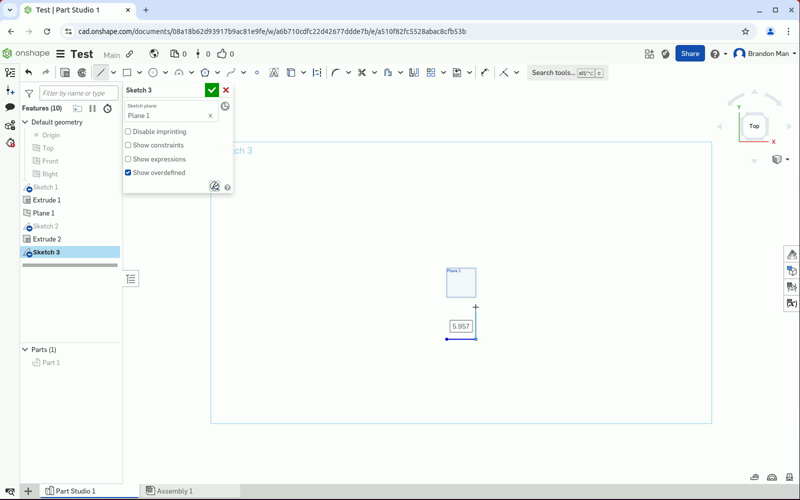
key(esc)
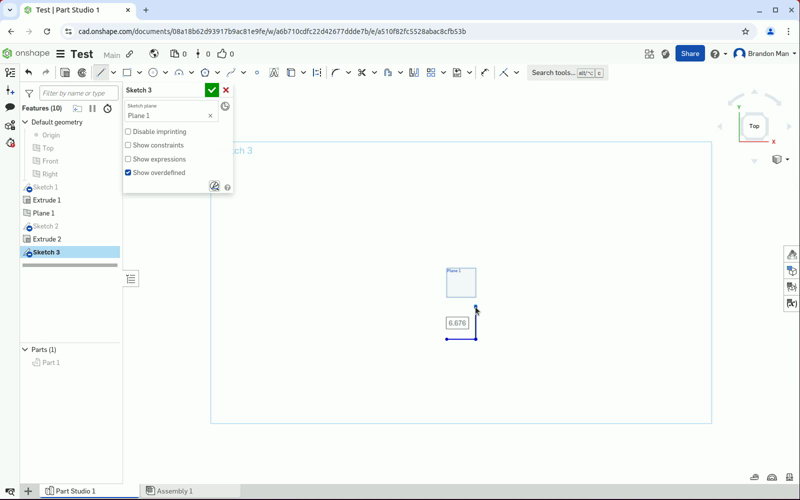
key(a)
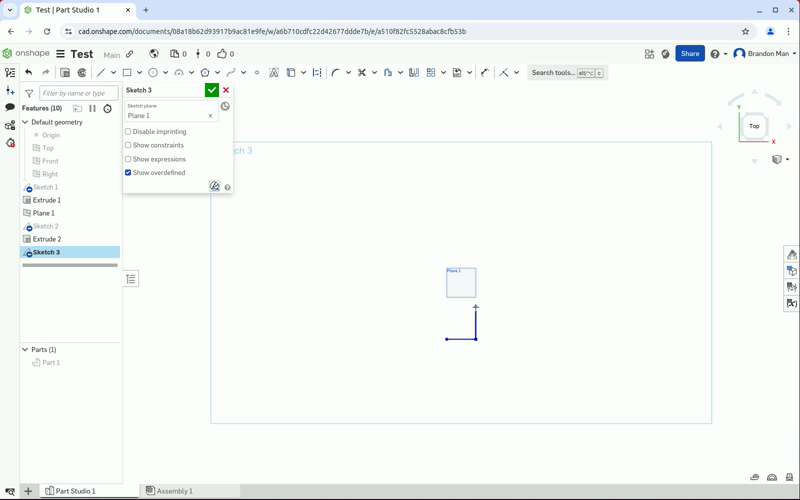
mouse_move(475, 306)
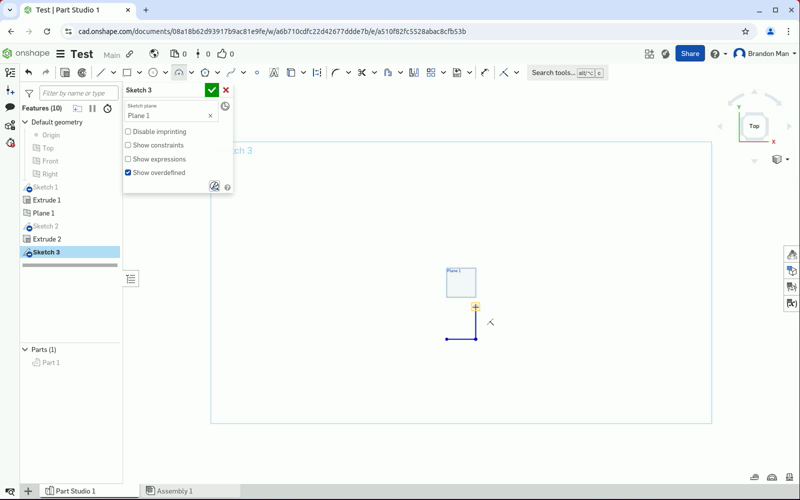
click(475, 306)
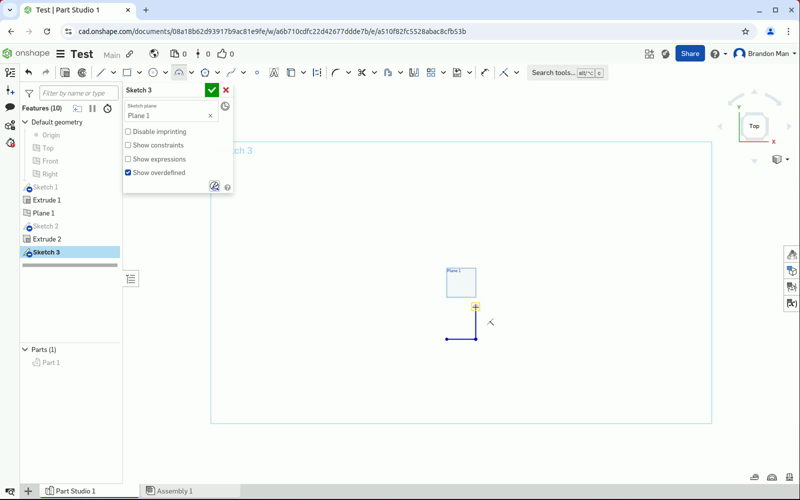
key_down(shift)
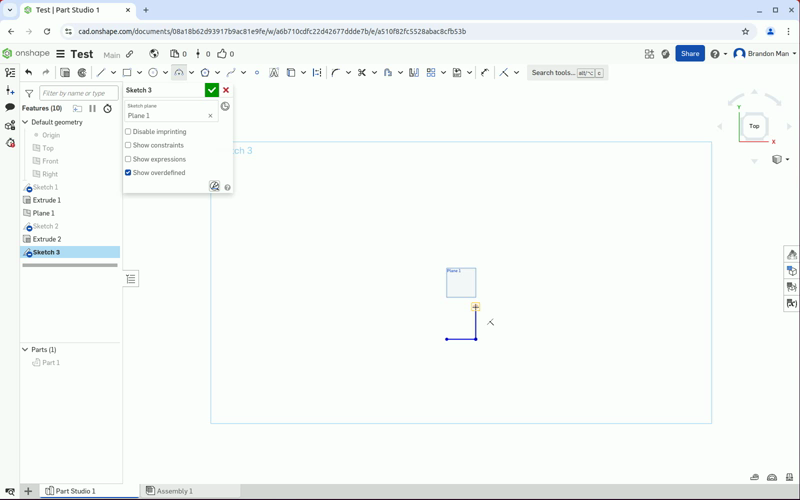
mouse_move(446, 306)
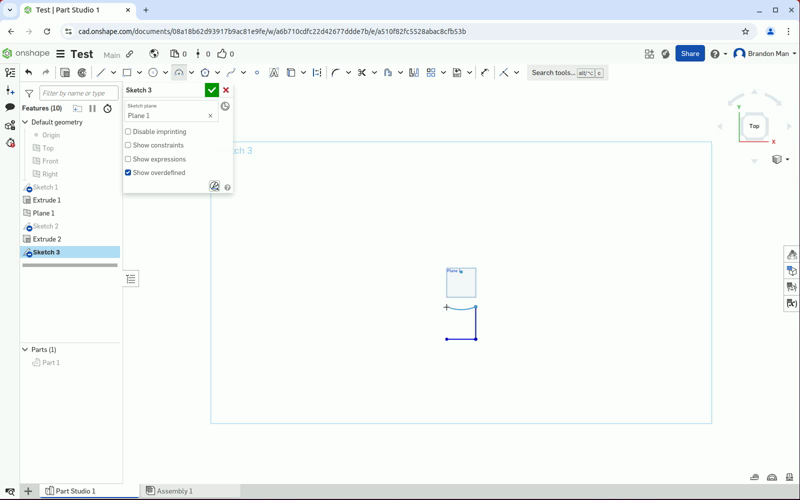
click(446, 306)
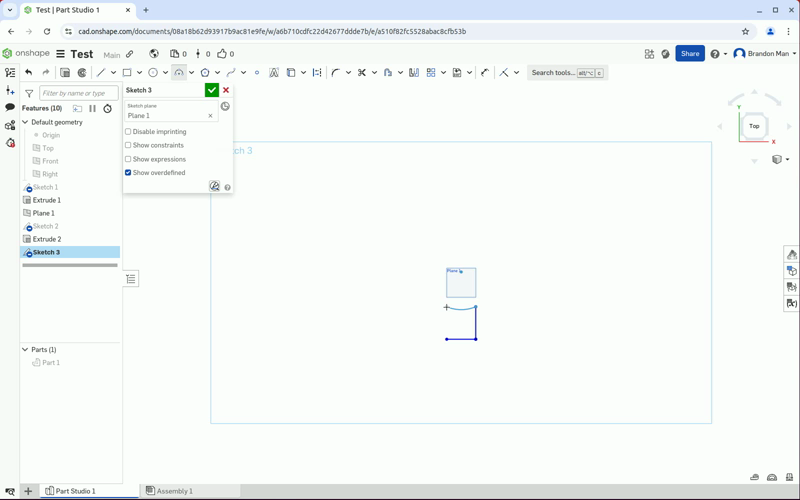
mouse_move(461, 310)
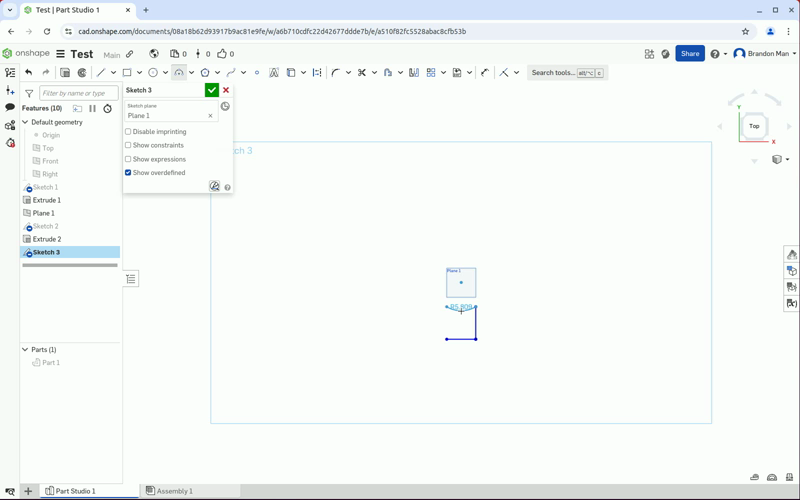
click(461, 310)
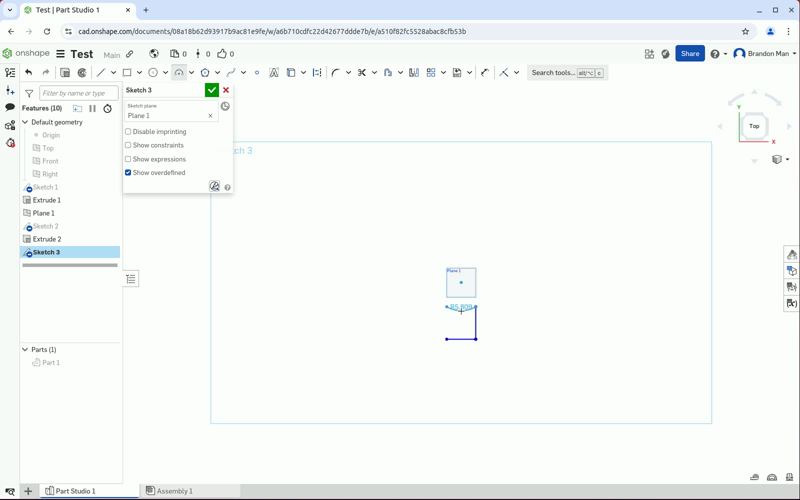
key_up(shift)
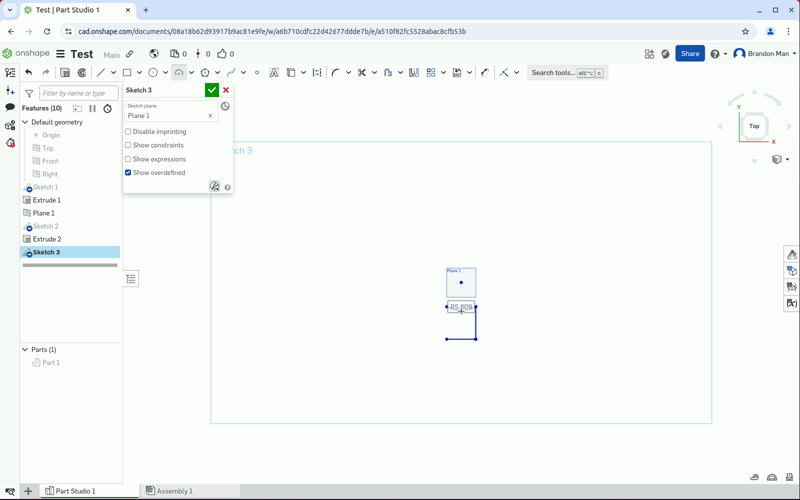
key(esc)
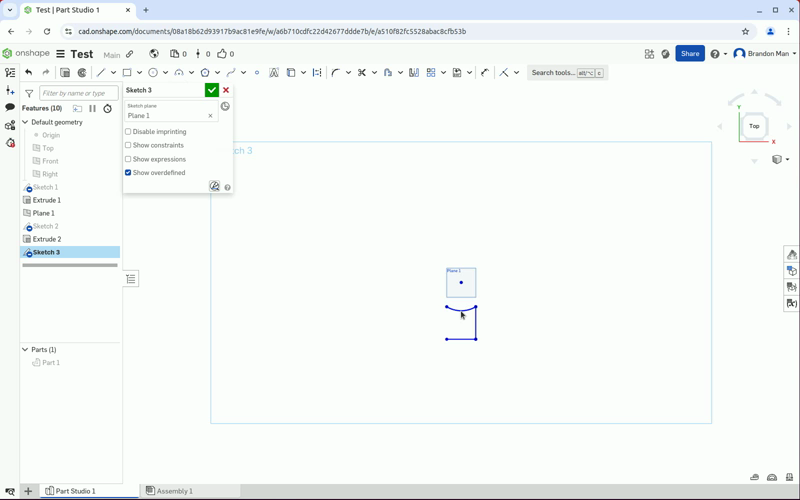
key(l)
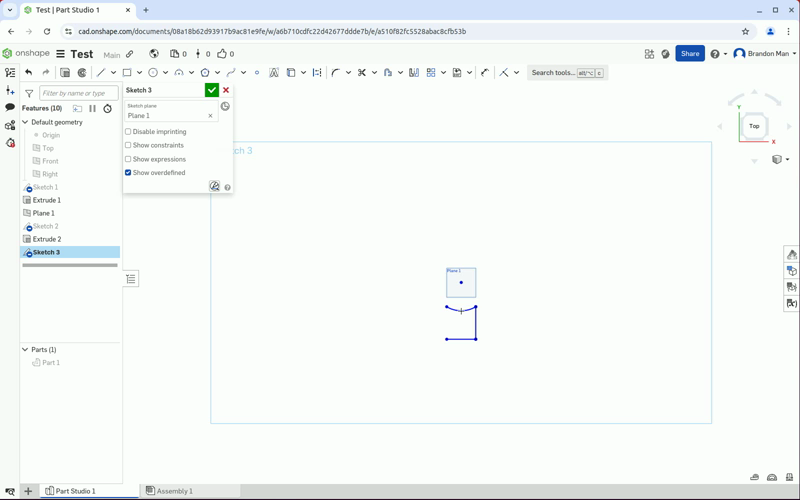
mouse_move(446, 306)
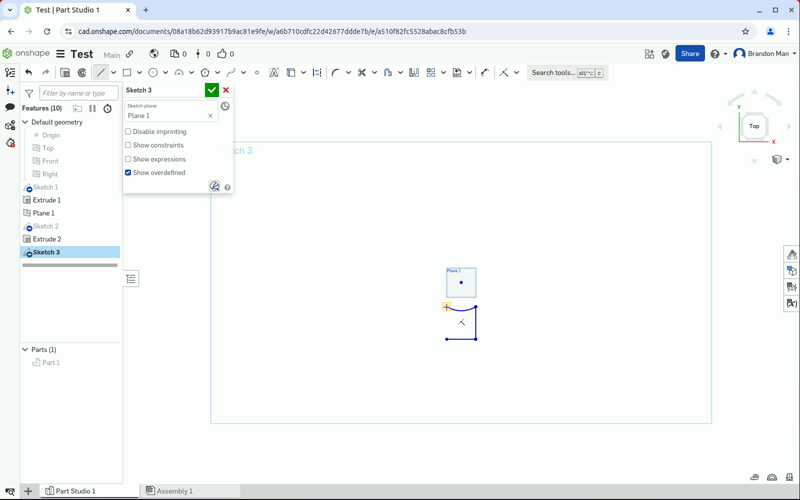
click(446, 306)
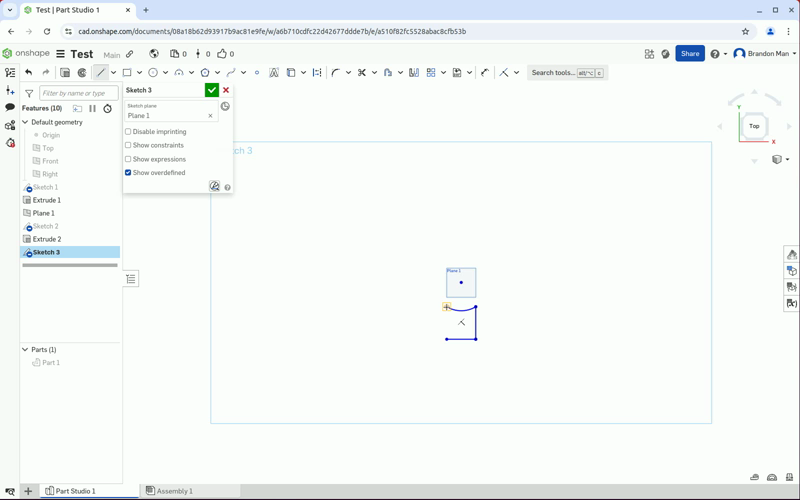
mouse_move(476, 306)
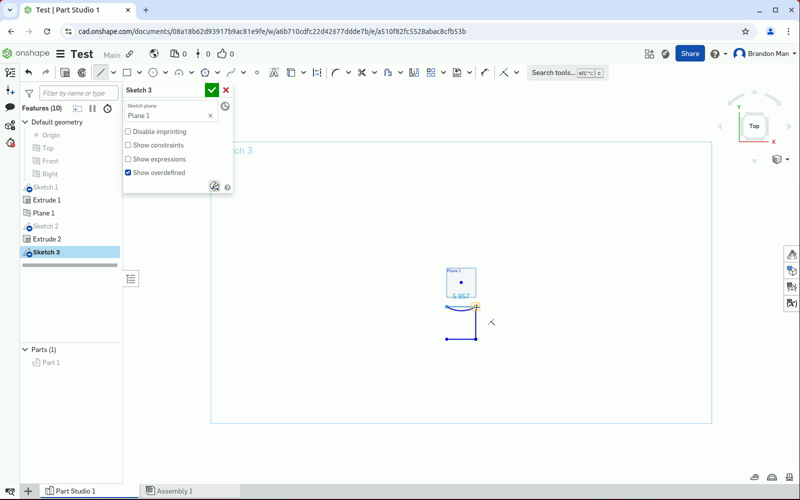
key_down(shift)
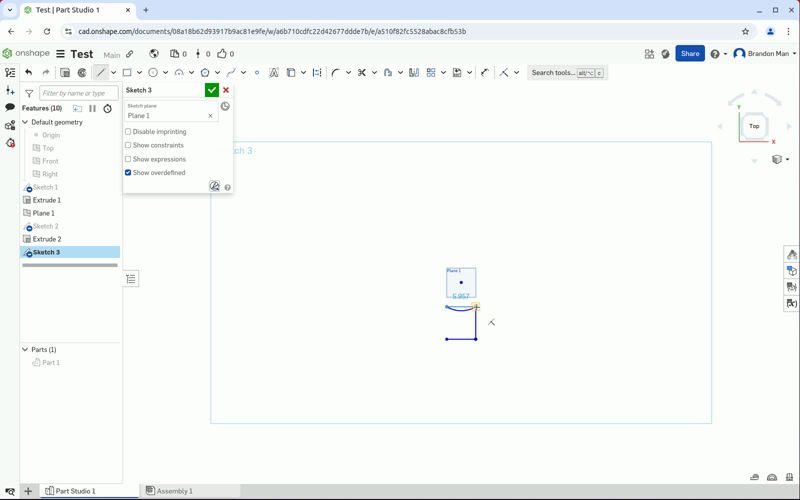
mouse_move(446, 339)
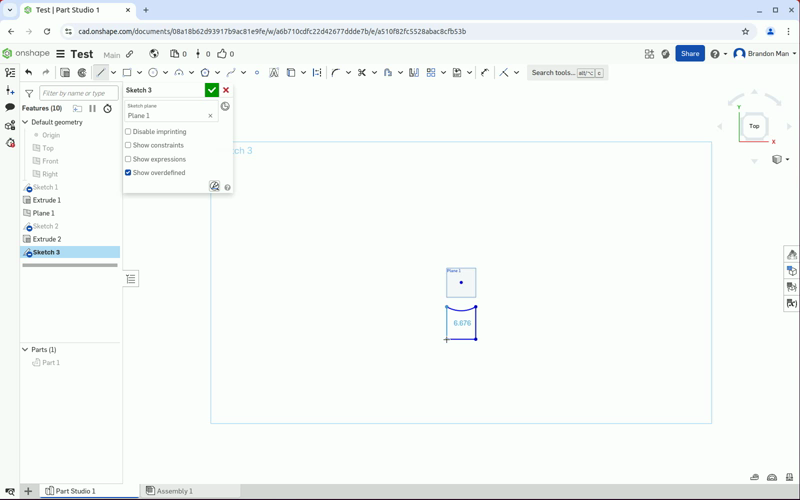
key_up(shift)
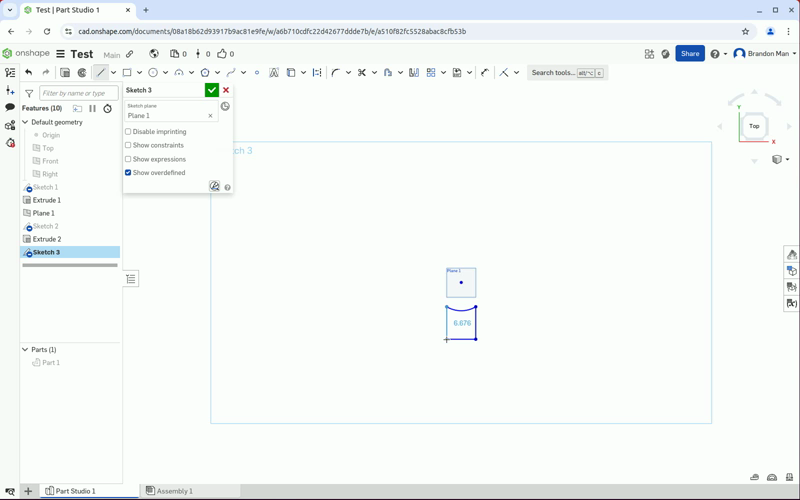
click(446, 339)
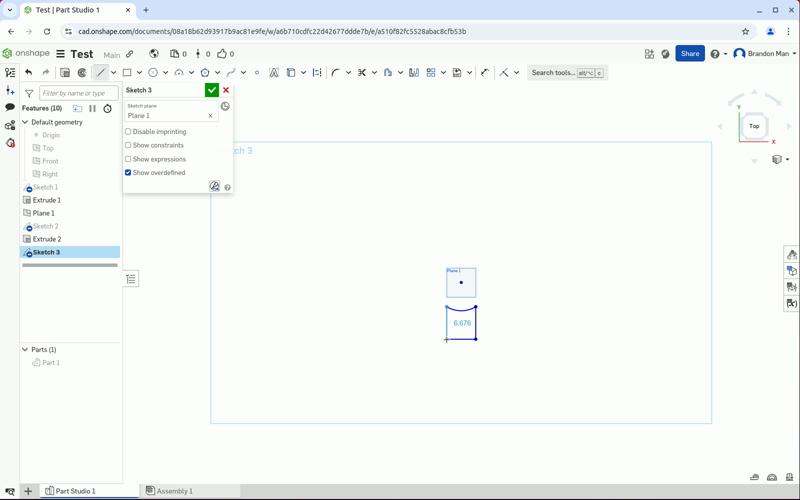
key(esc)
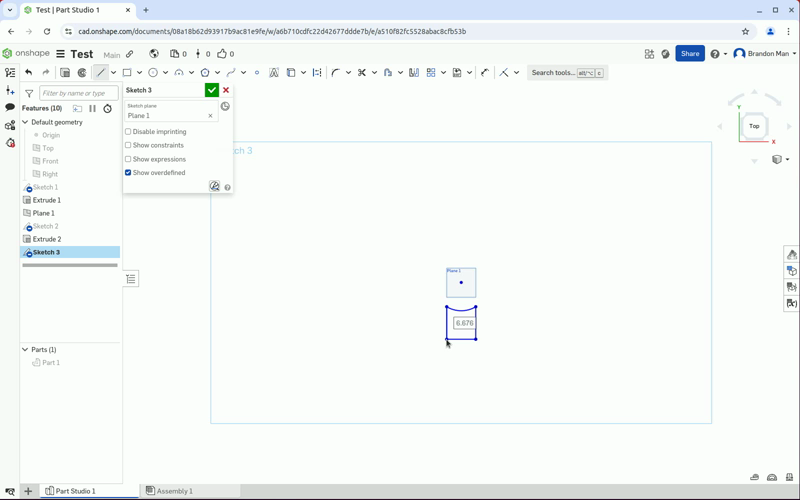
mouse_move(474, 332)
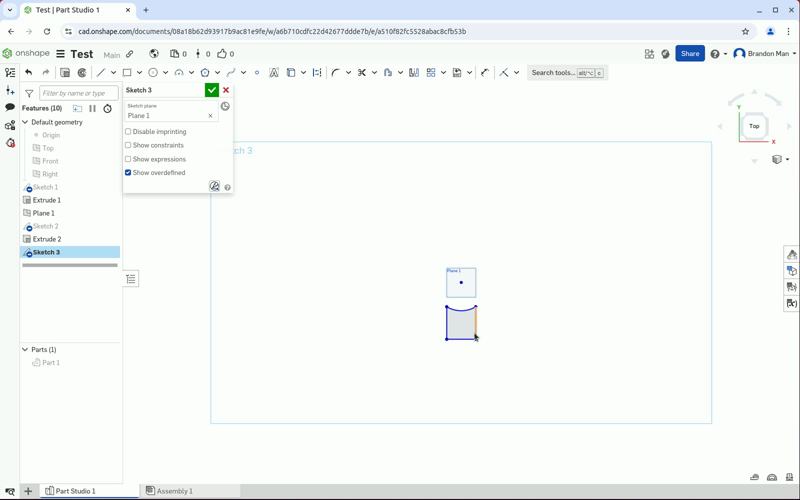
scroll(6)
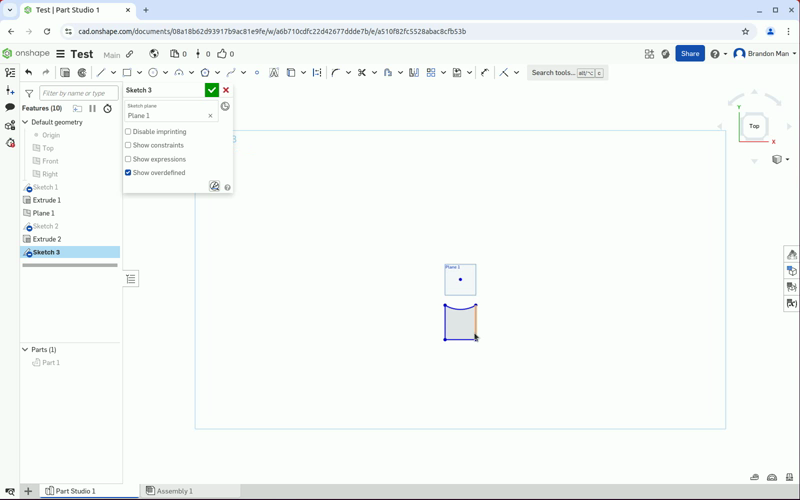
scroll(6)
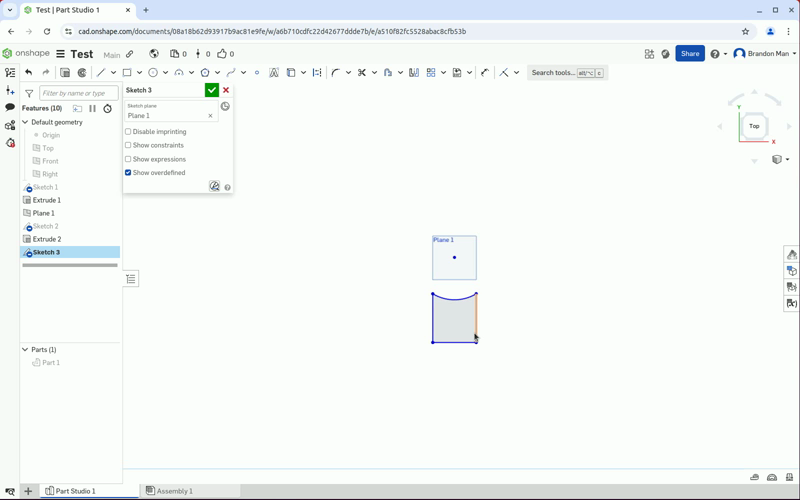
scroll(6)
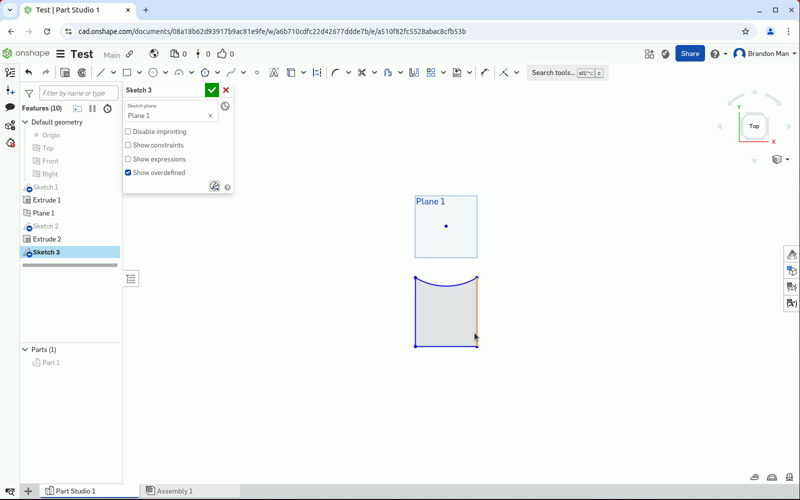
scroll(6)
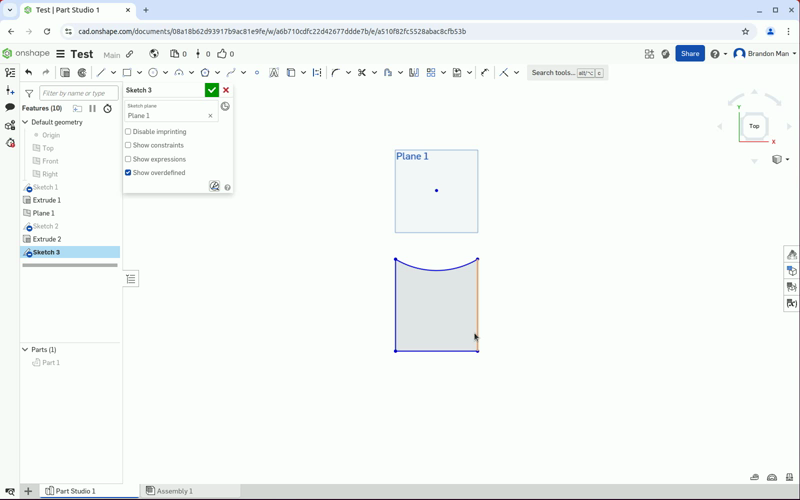
scroll(6)
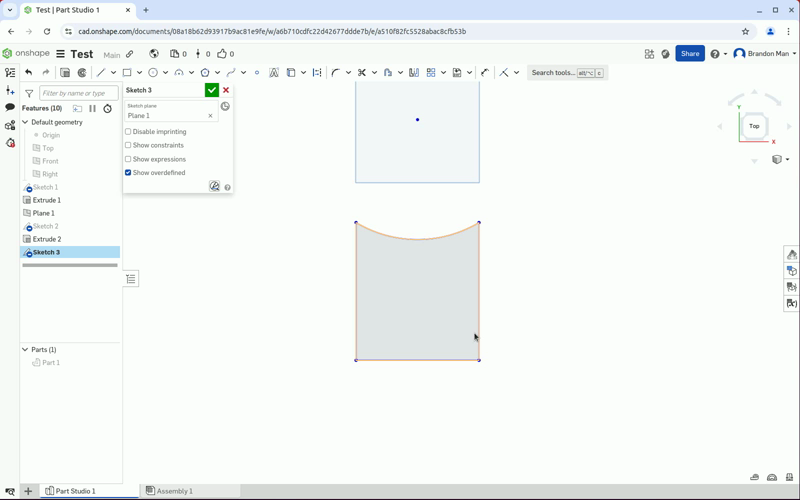
scroll(6)
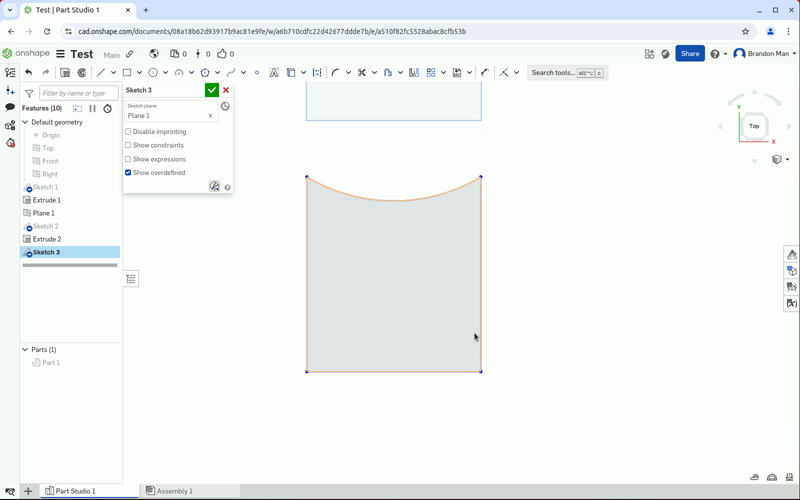
scroll(6)
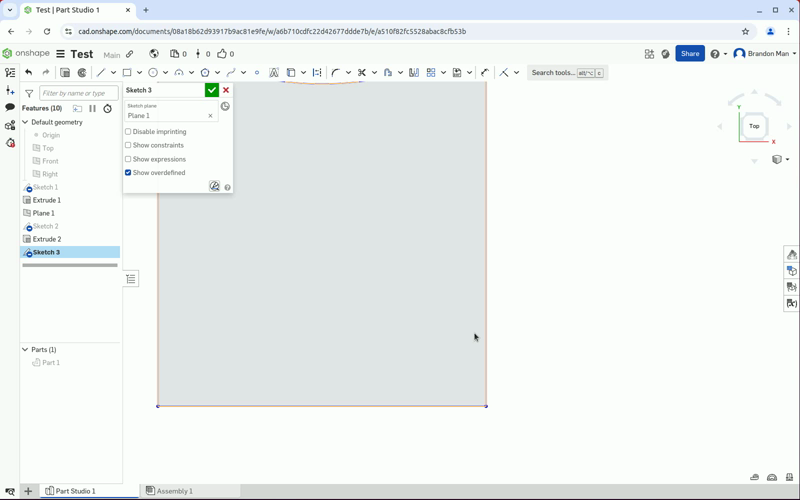
click(474, 332)
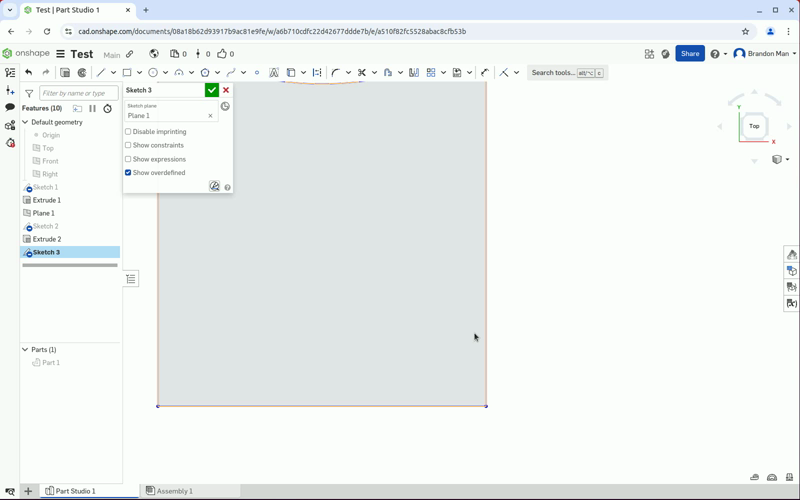
scroll(-6)
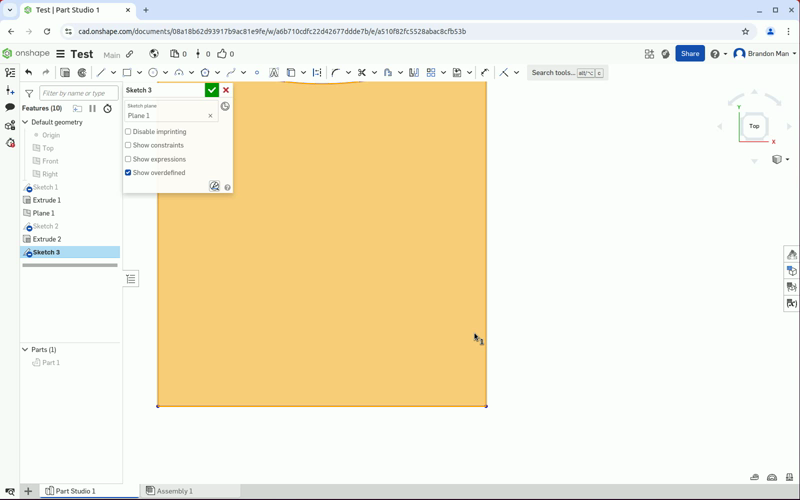
scroll(-6)
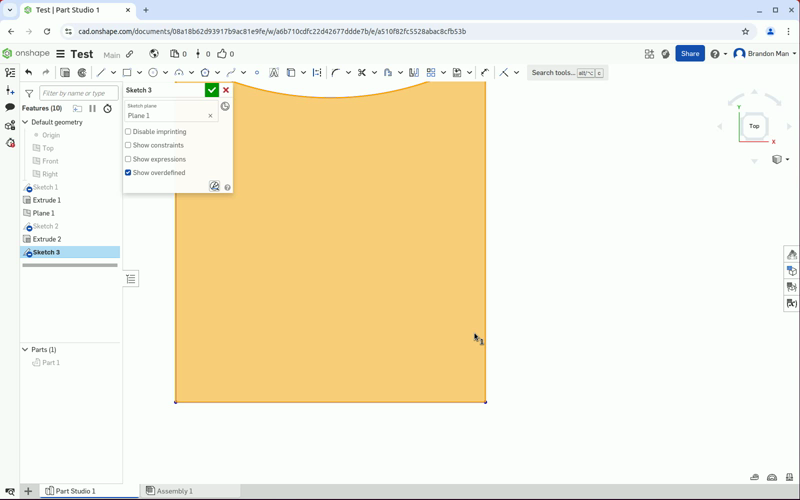
scroll(-6)
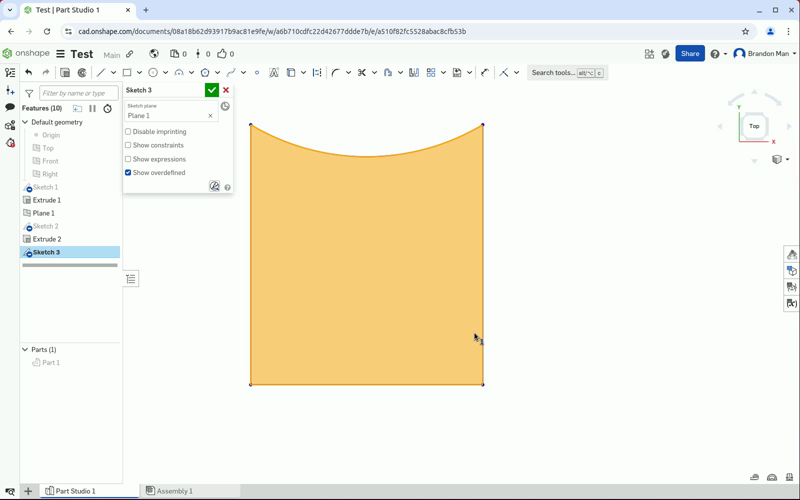
scroll(-6)
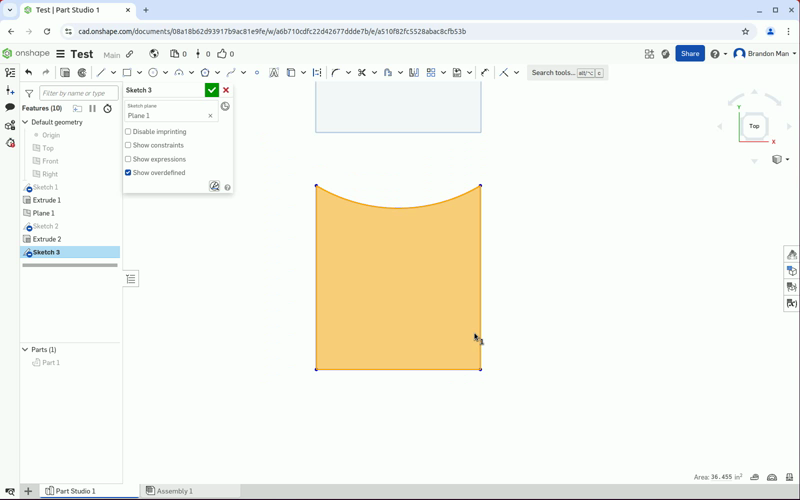
scroll(-6)
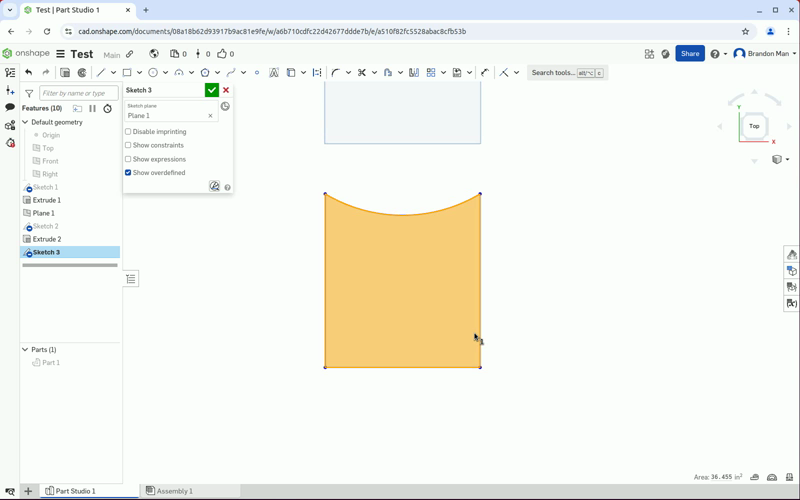
scroll(-6)
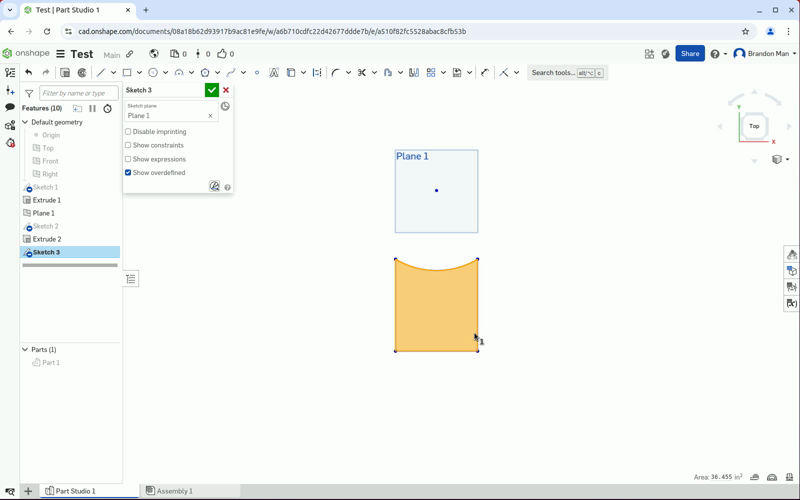
scroll(-6)
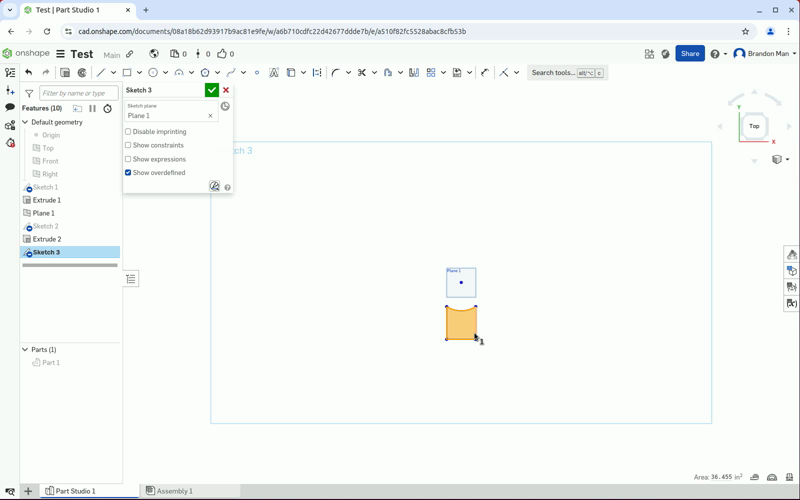
mouse_move(73, 352)
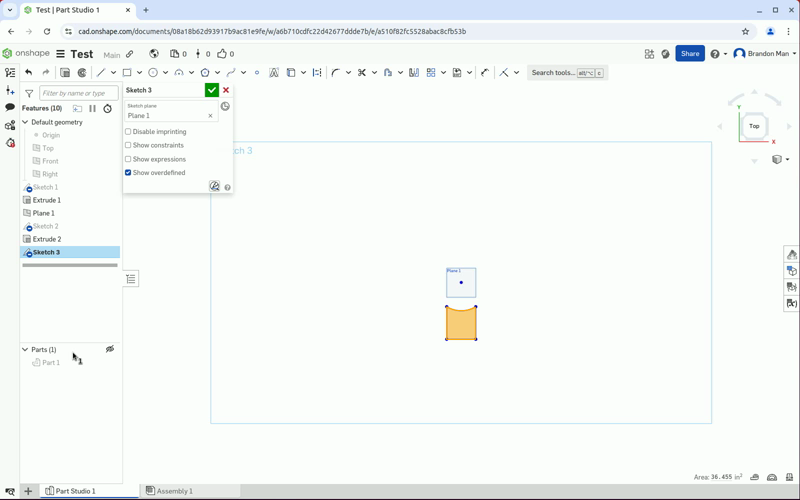
key(shift+y)
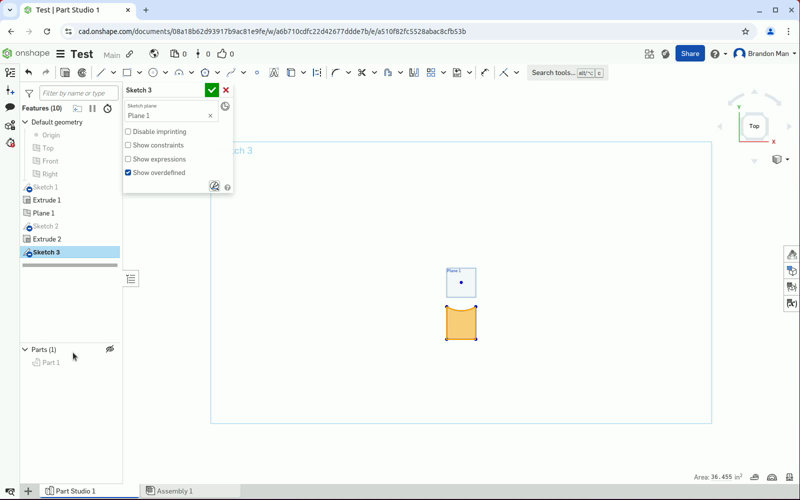
key(shift+e)
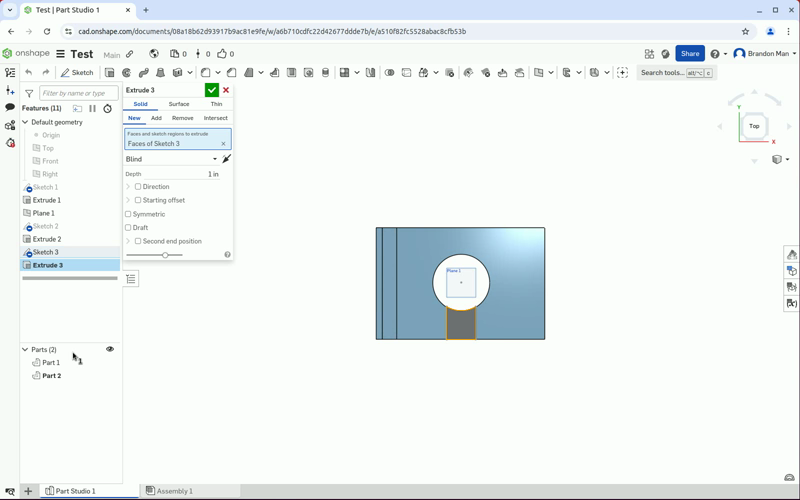
mouse_move(143, 106)
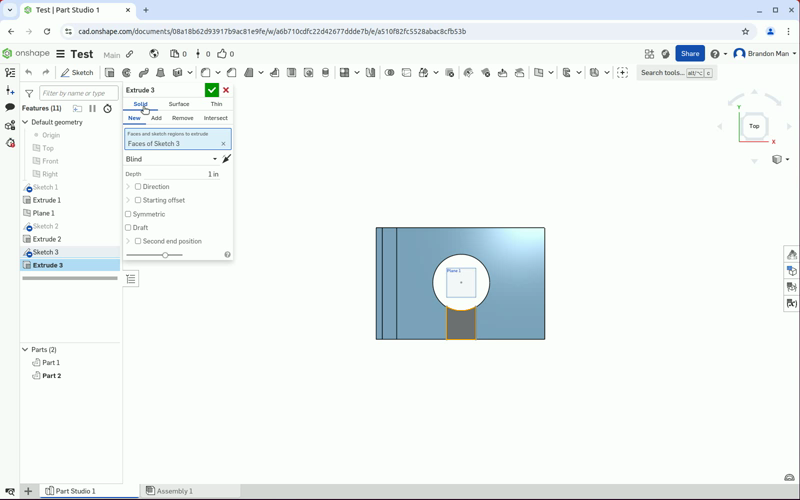
click(143, 106)
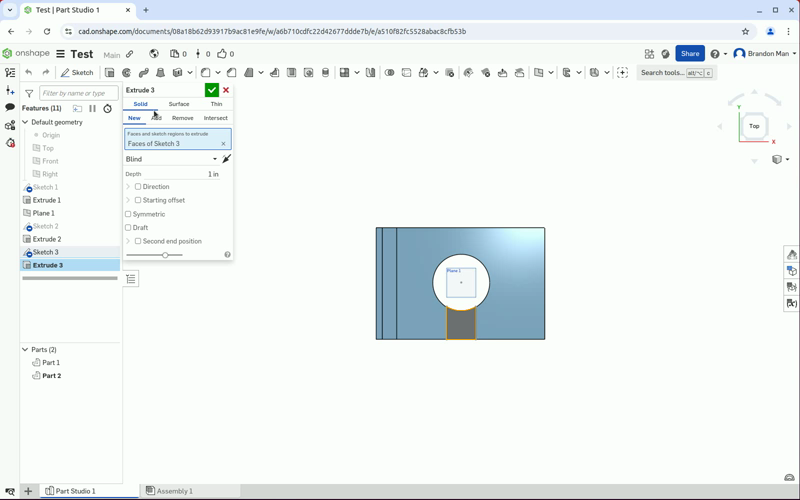
mouse_move(186, 120)
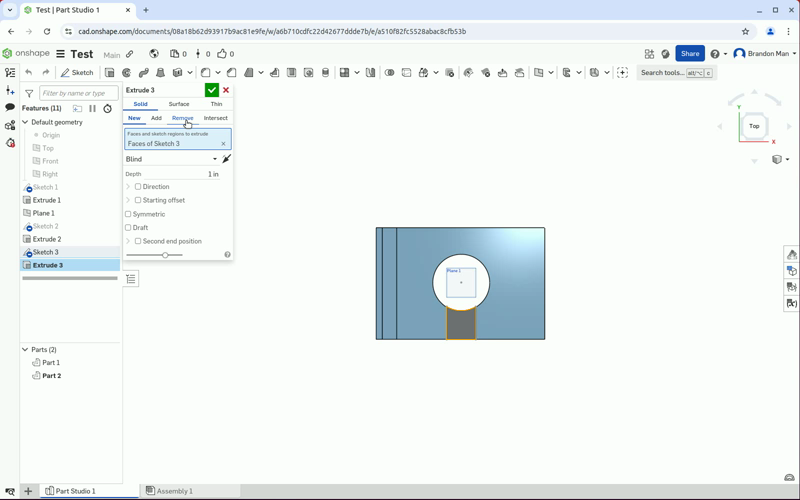
click(186, 120)
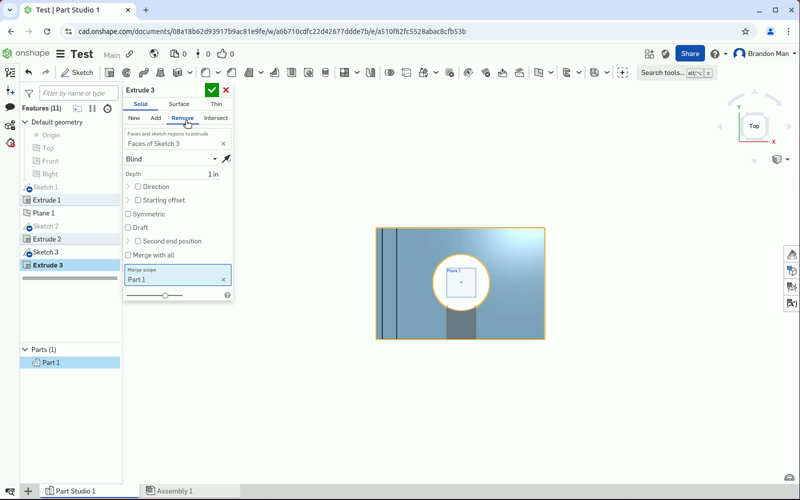
key(tab, 4)
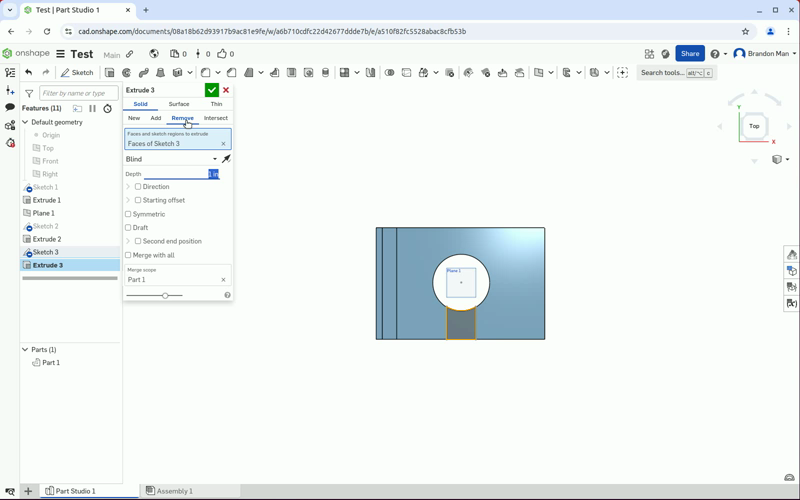
text(1.204)
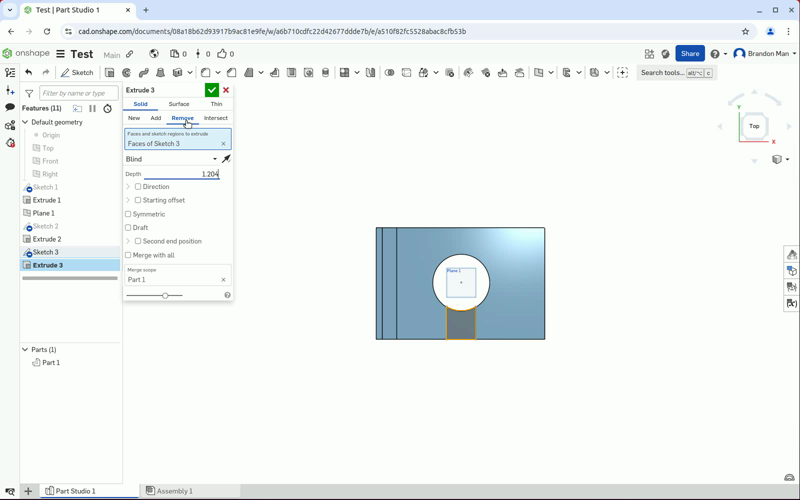
key(tab, 6)
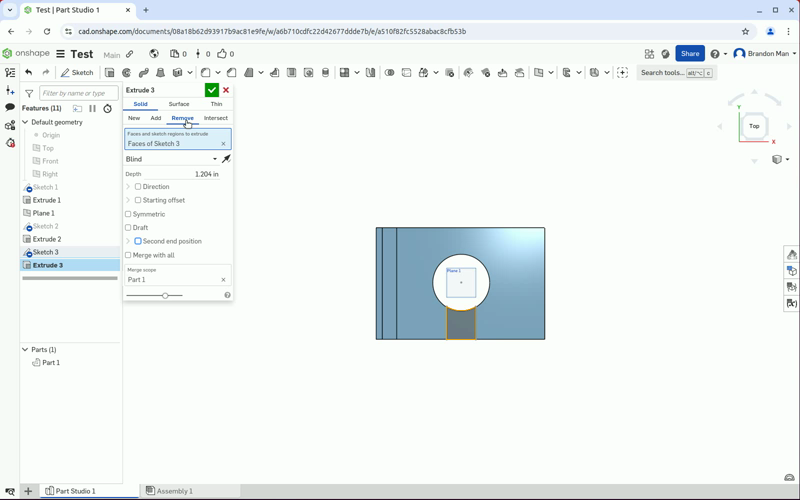
key(space)
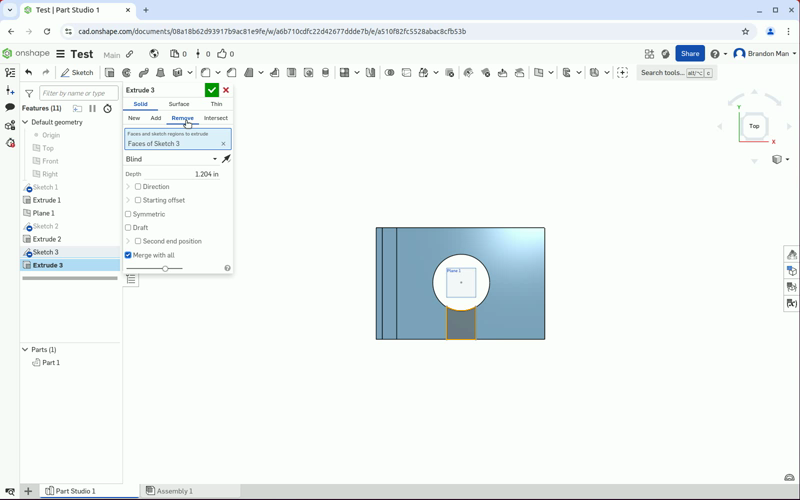
key(enter)
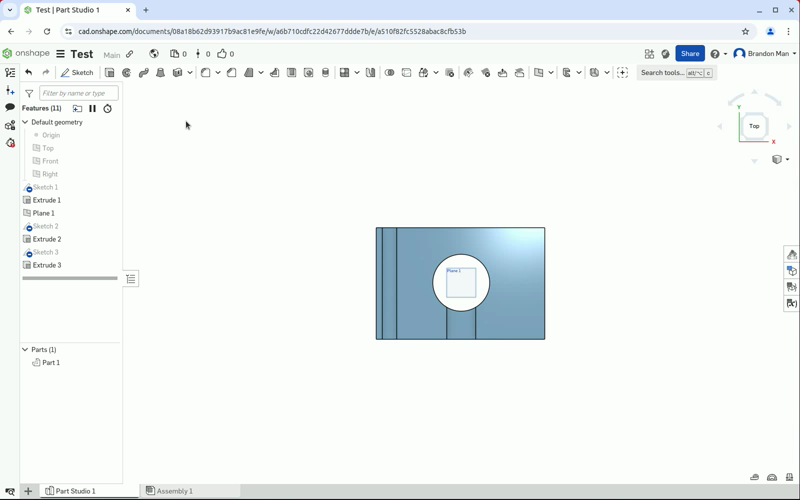
key(shift+h)
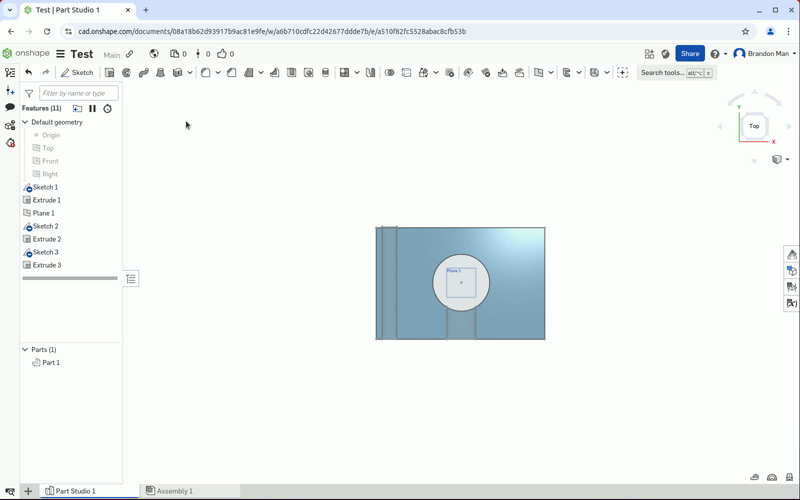
key(shift+h)
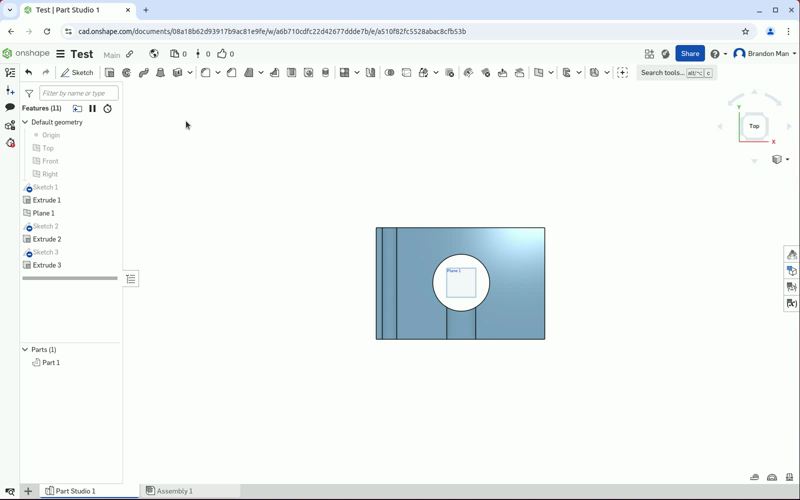
mouse_move(73, 189)
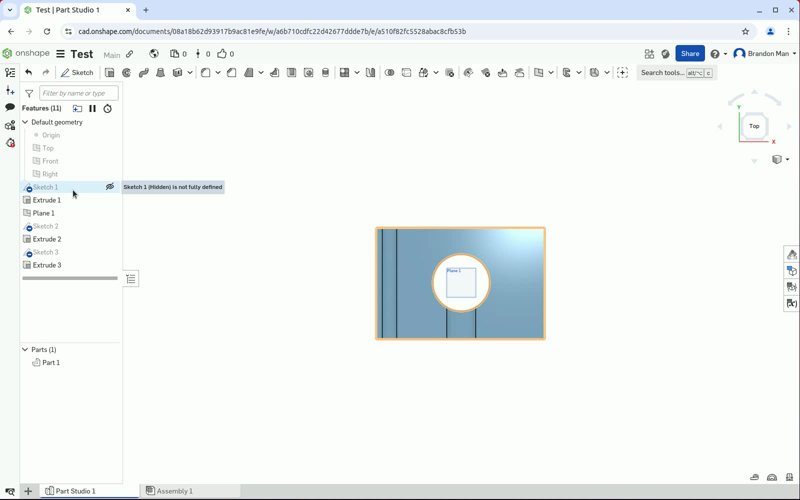
click(73, 189)
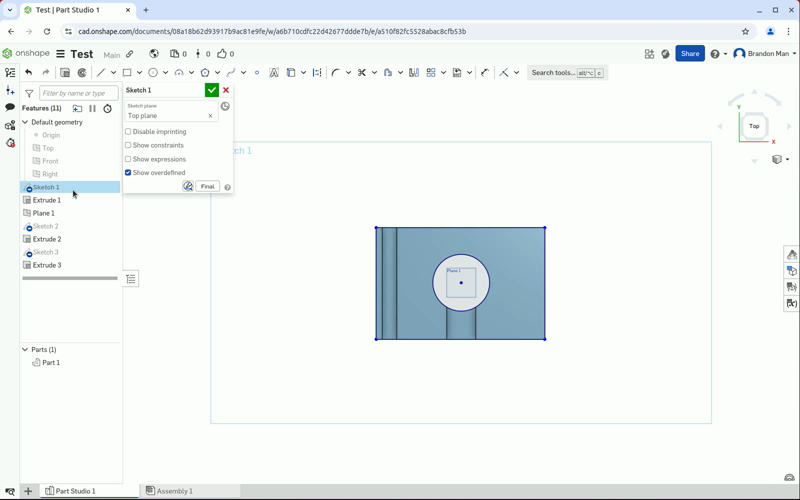
mouse_move(229, 92)
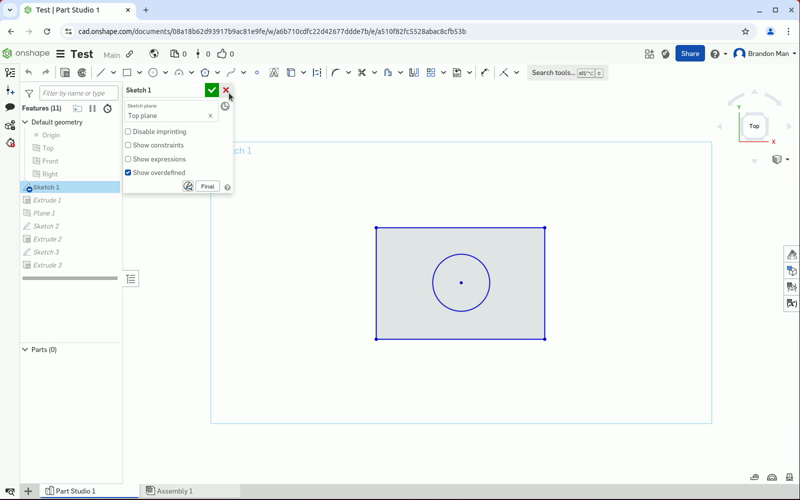
click(229, 92)
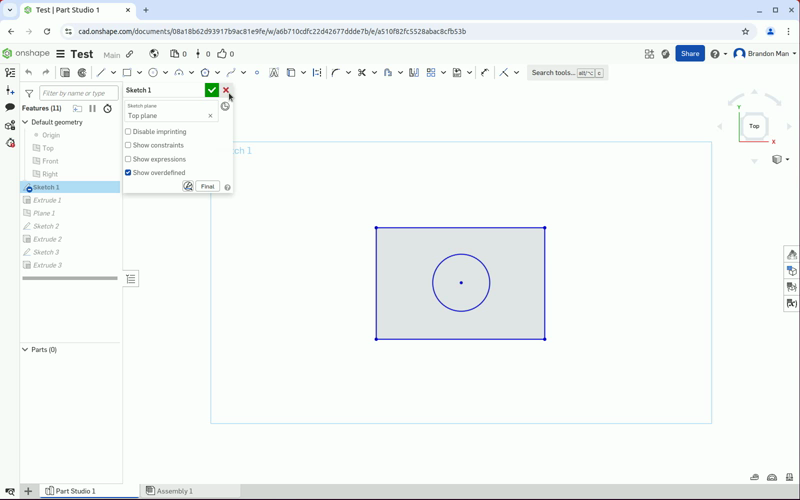
key(shift+s)
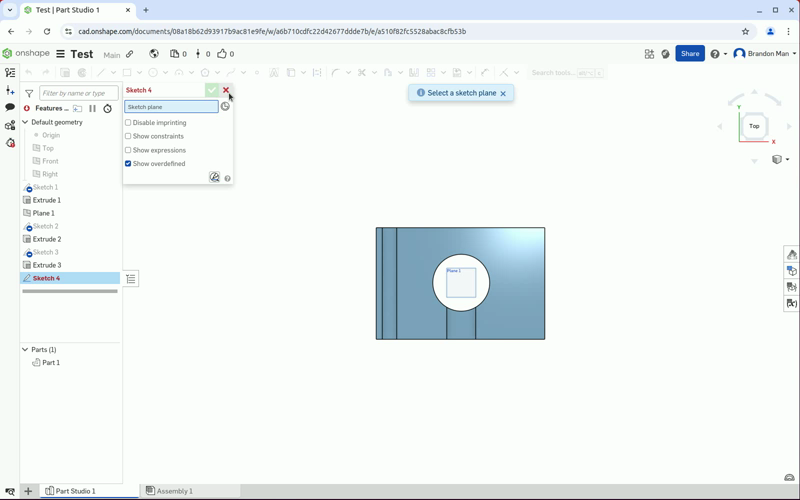
mouse_move(73, 215)
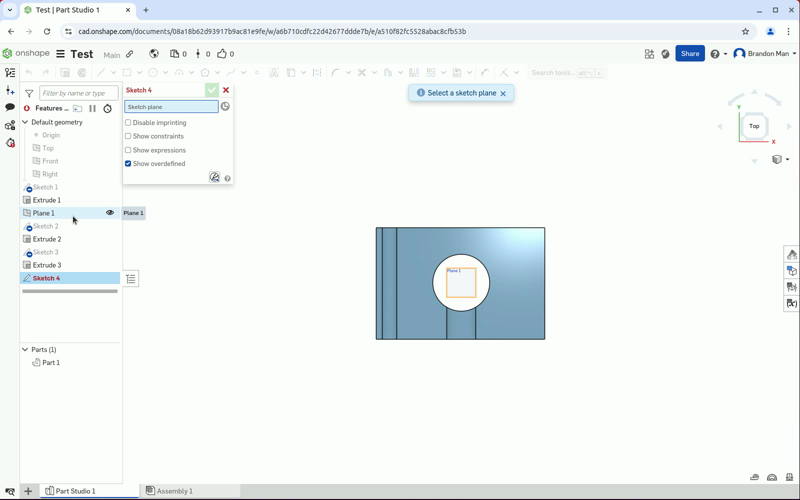
click(73, 215)
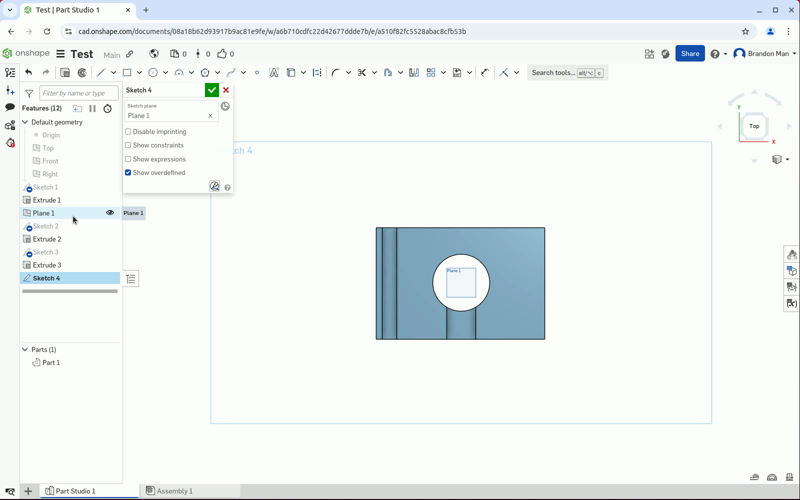
mouse_move(73, 352)
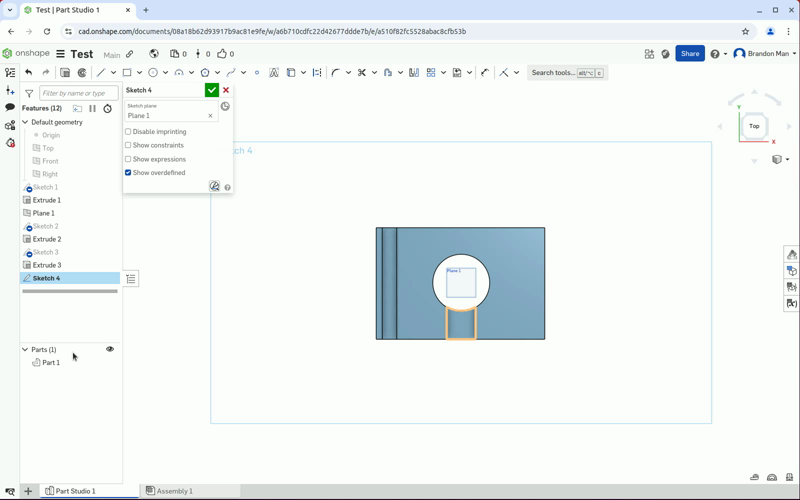
key(y)
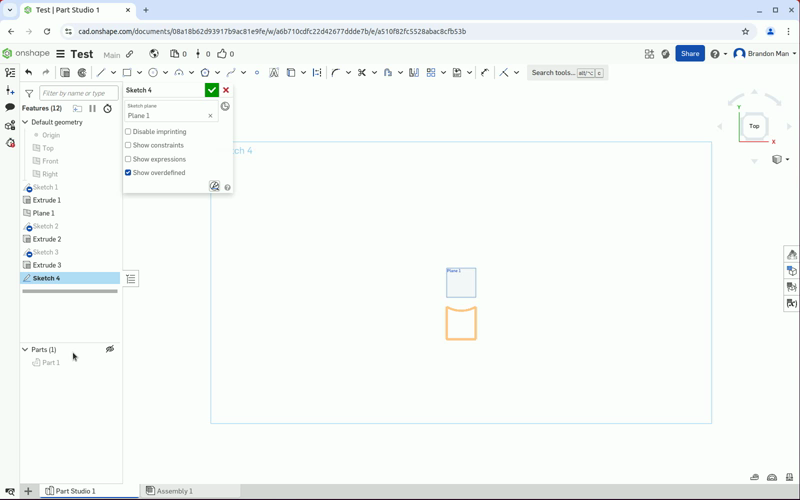
key(a)
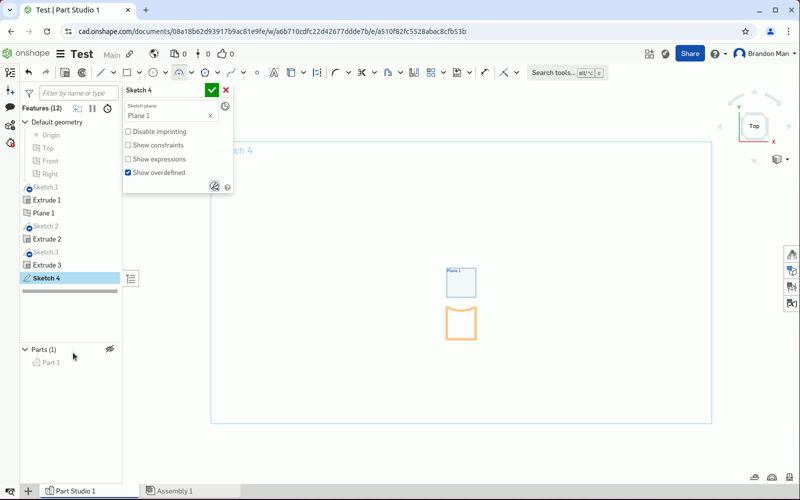
key_down(shift)
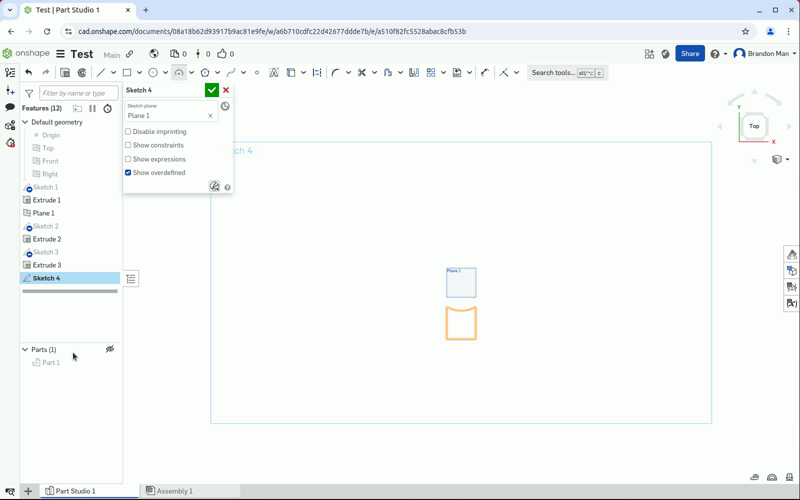
mouse_move(446, 258)
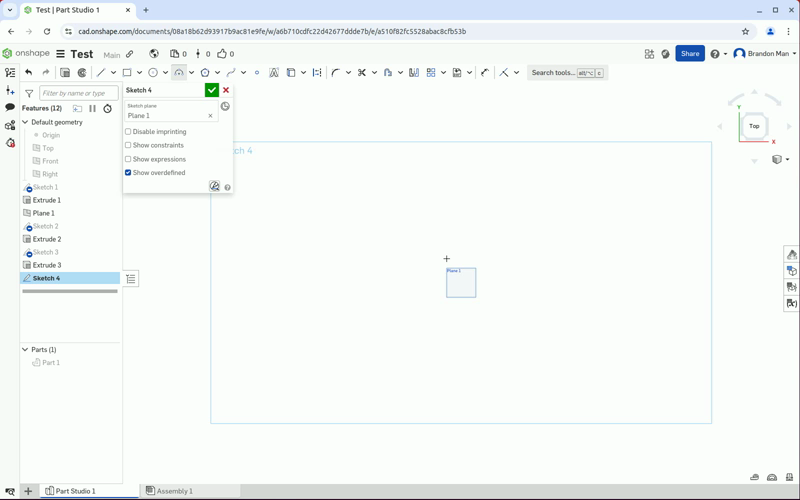
click(446, 258)
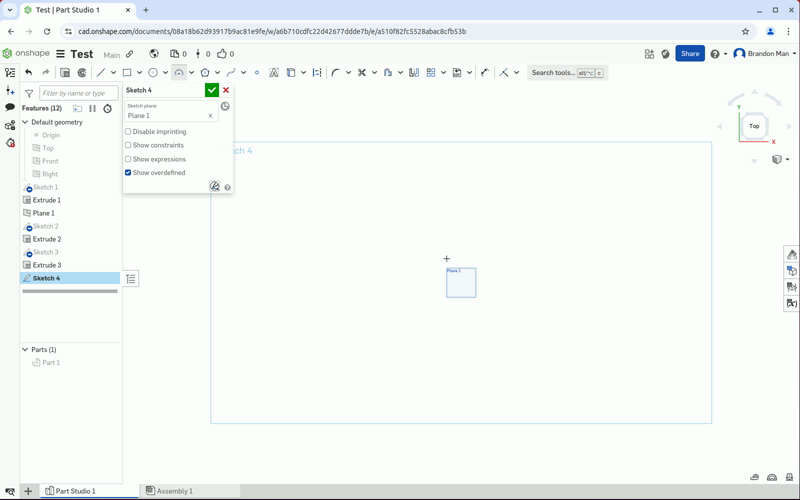
key_up(shift)
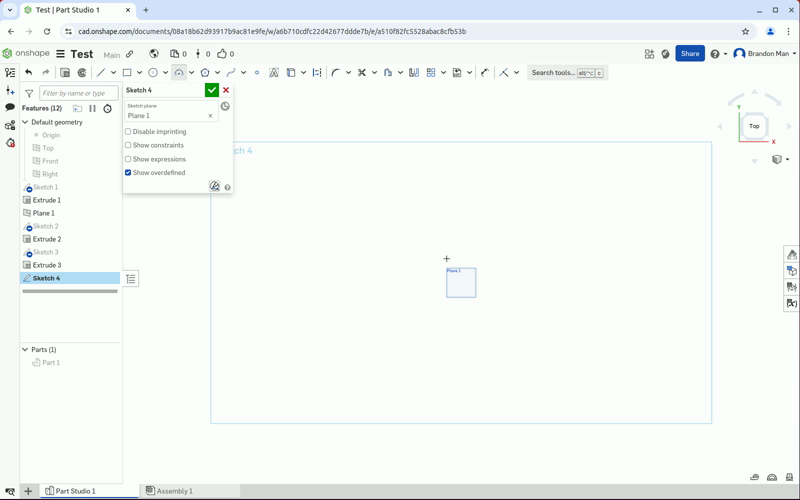
key_down(shift)
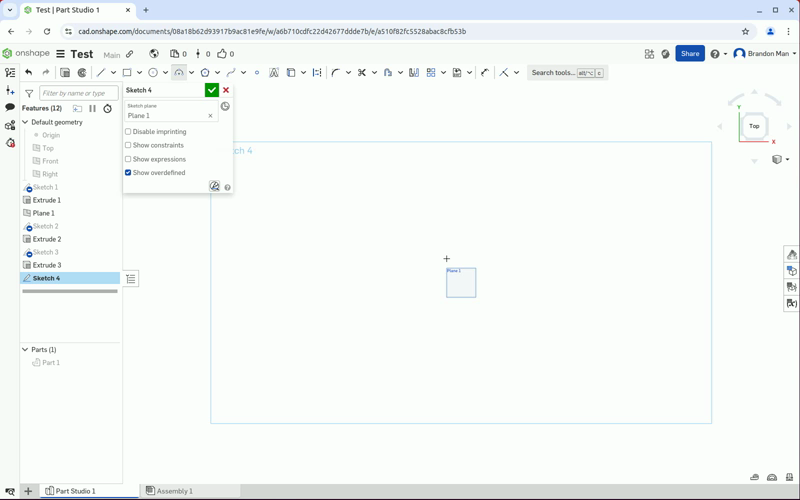
mouse_move(475, 258)
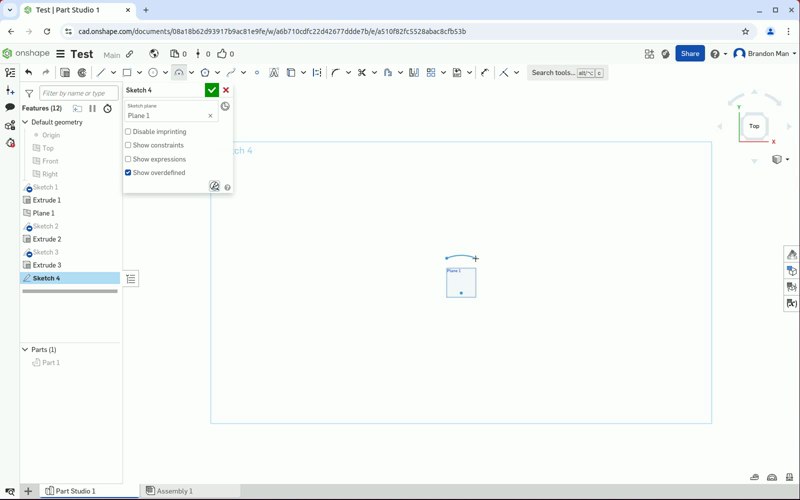
click(475, 258)
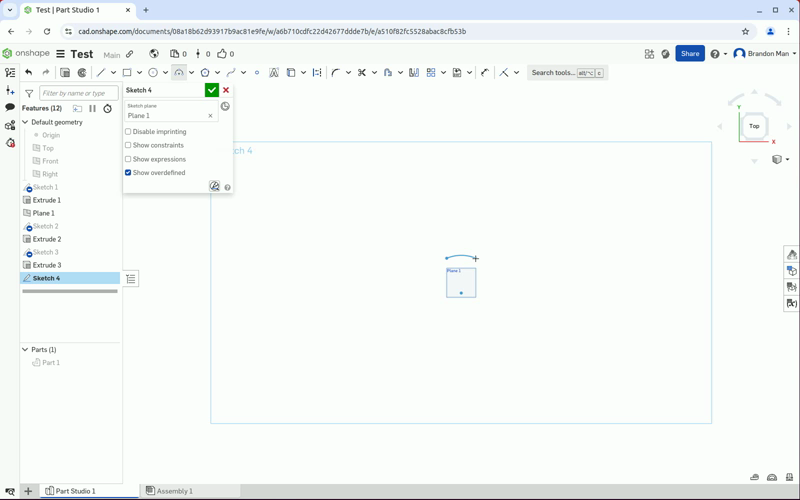
mouse_move(461, 254)
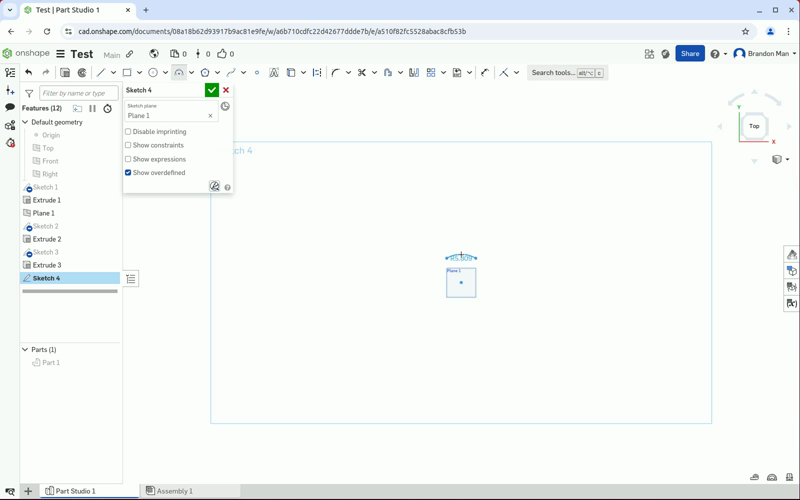
click(461, 254)
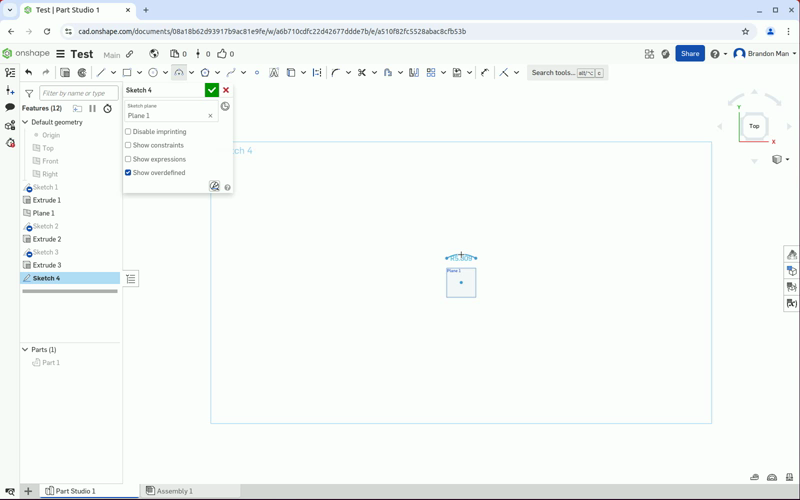
key_up(shift)
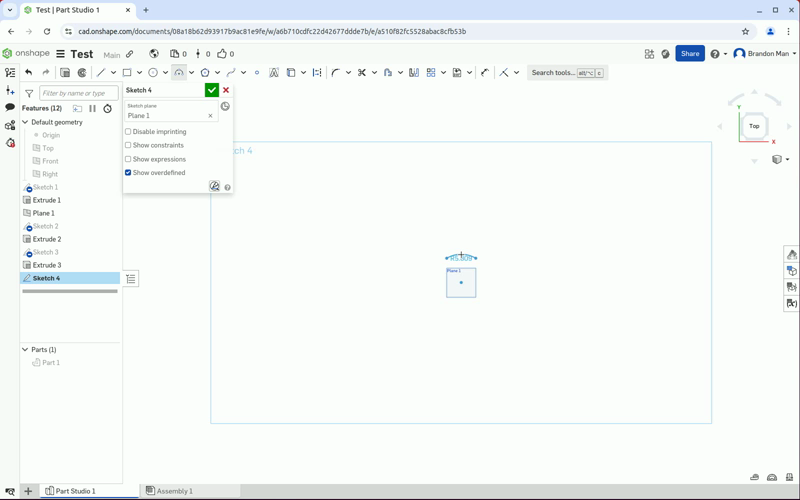
key(esc)
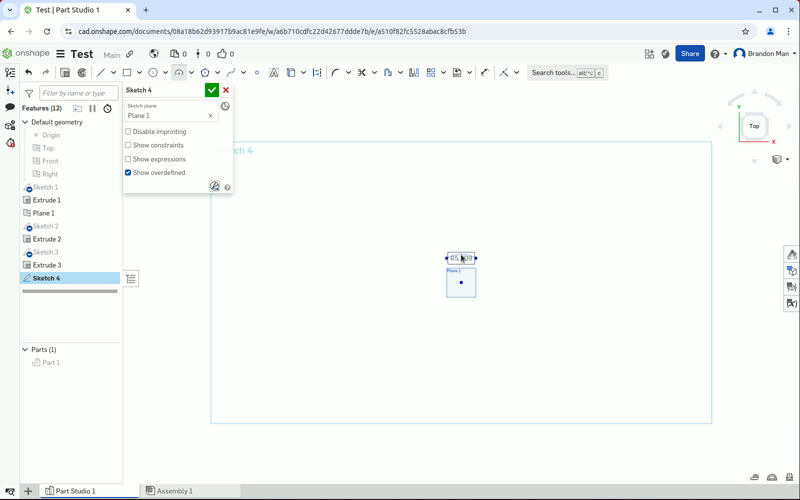
key(l)
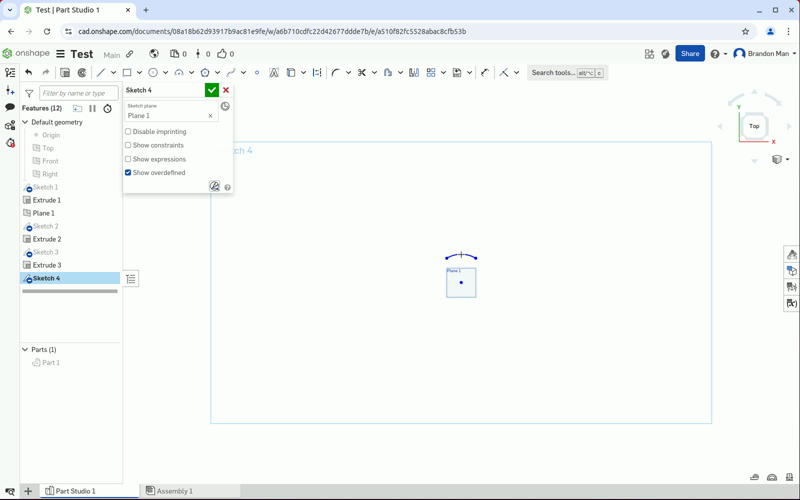
mouse_move(475, 258)
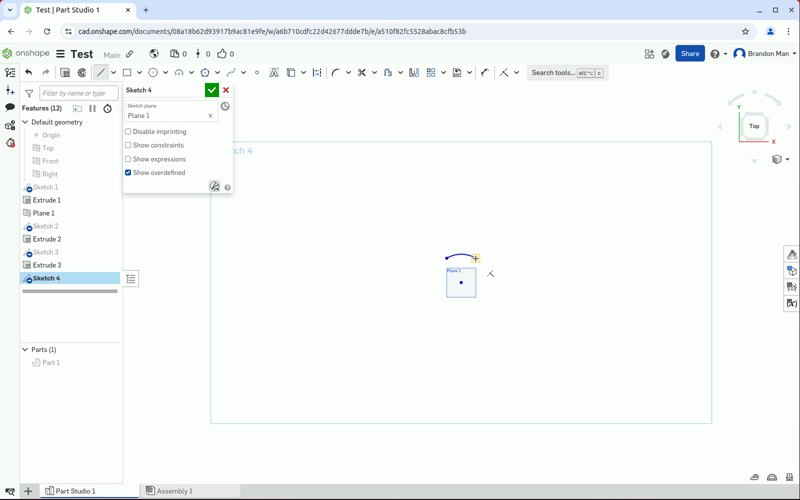
click(475, 258)
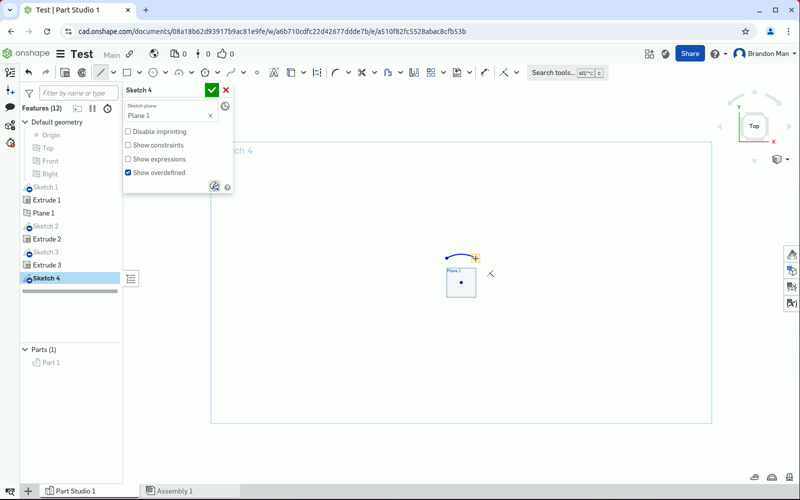
key_down(shift)
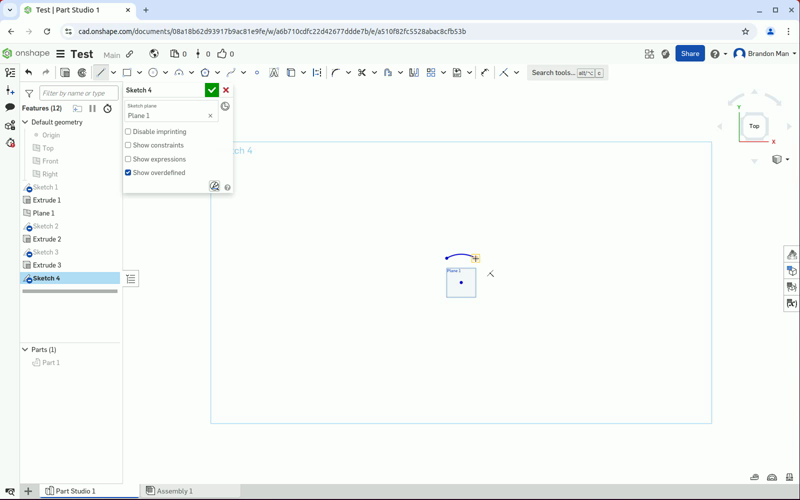
mouse_move(505, 258)
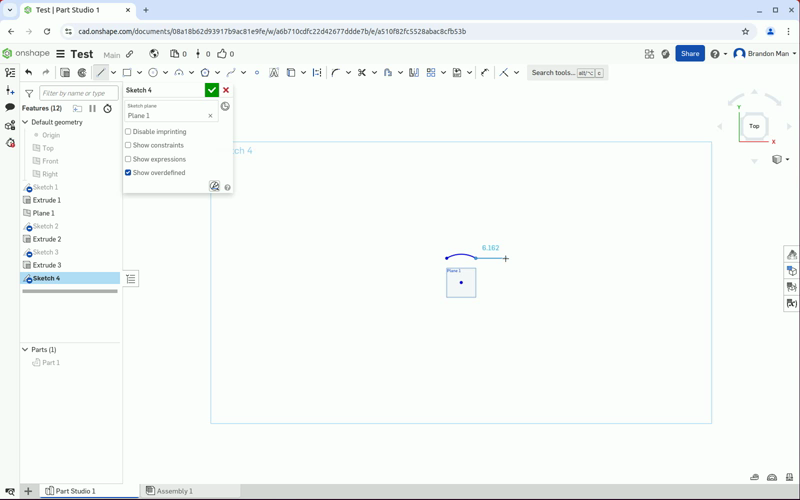
mouse_move(475, 225)
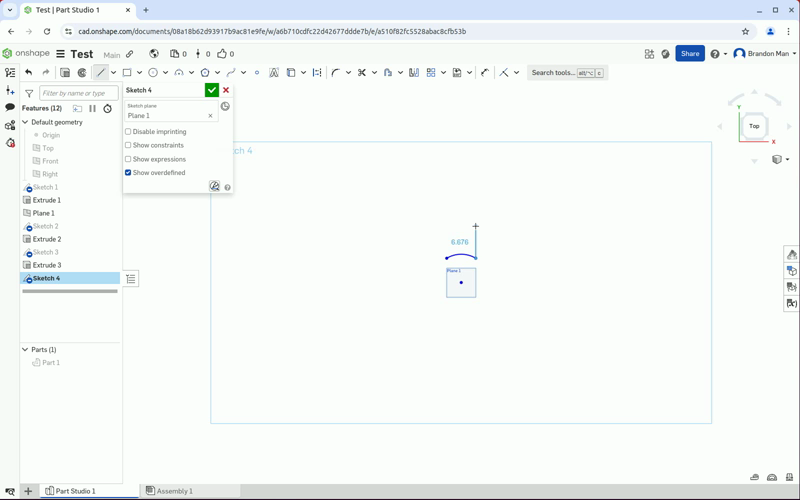
click(475, 225)
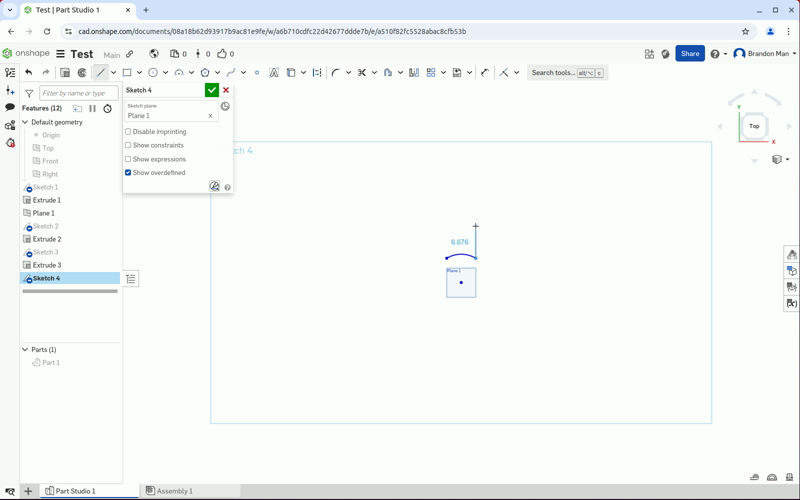
key_up(shift)
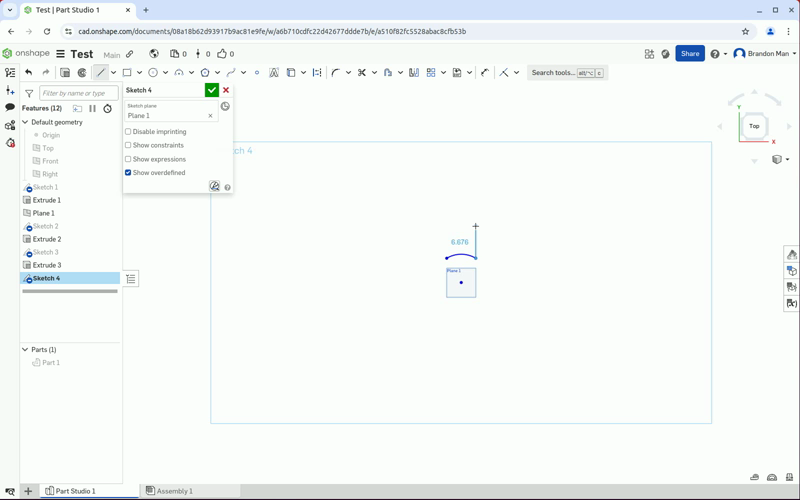
key_down(shift)
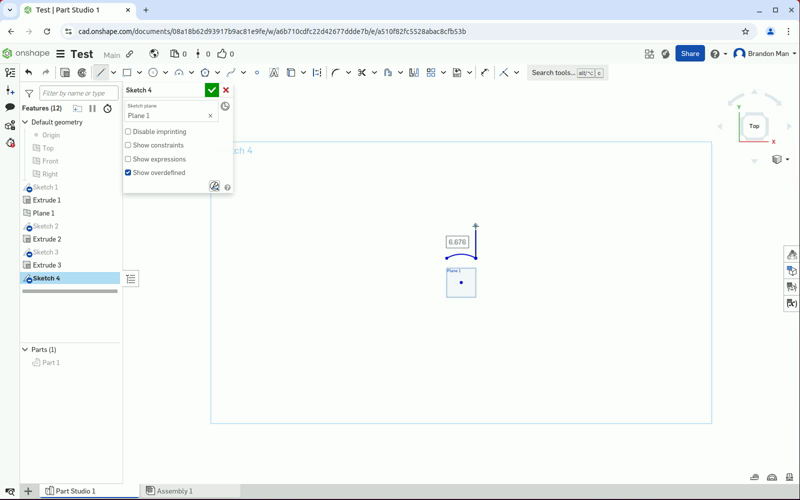
mouse_move(505, 225)
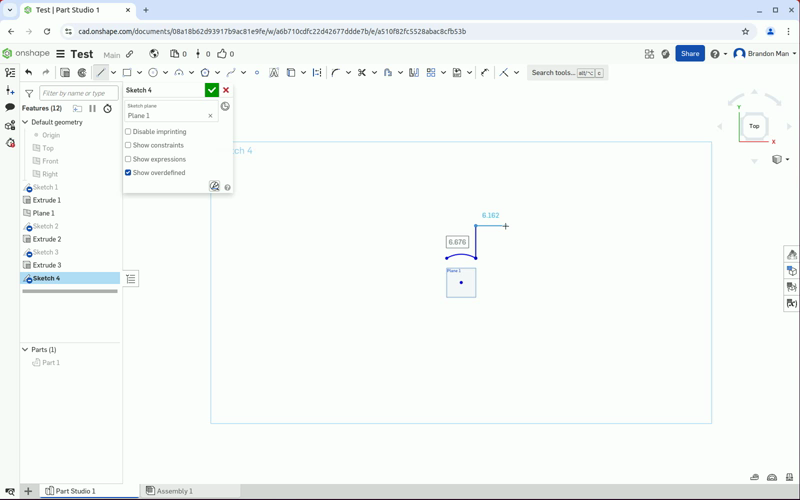
mouse_move(446, 225)
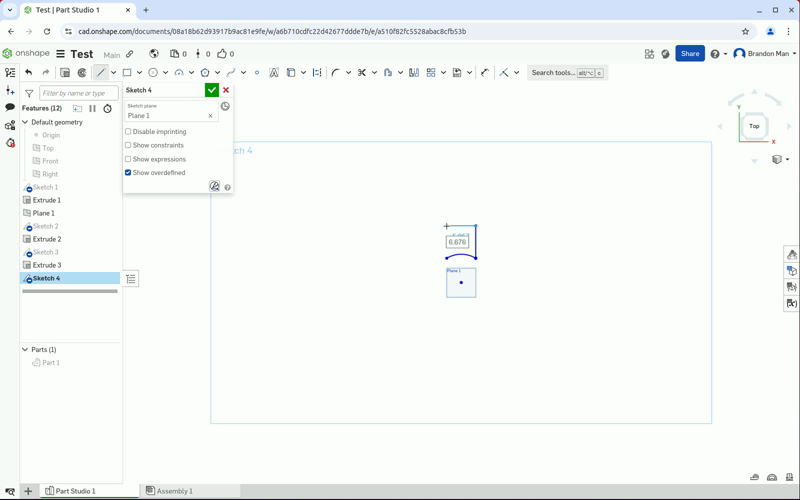
click(446, 225)
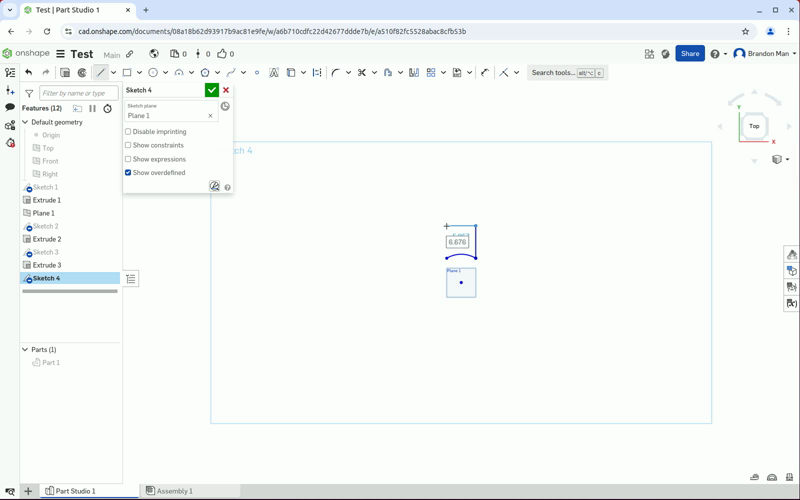
key_up(shift)
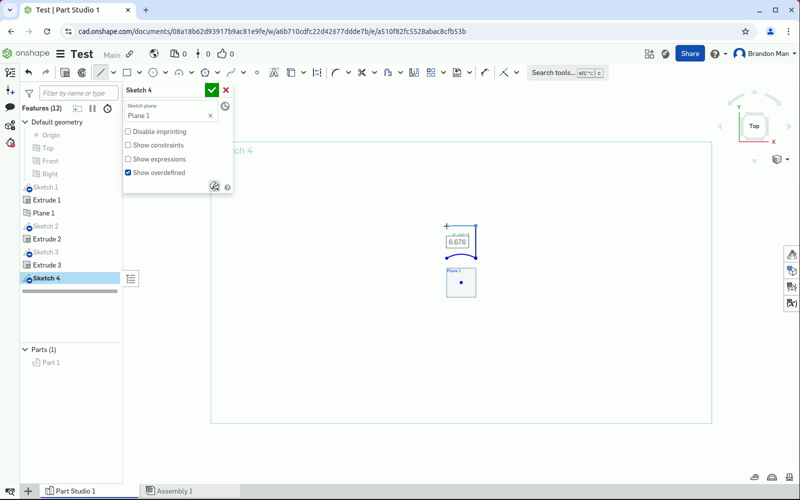
mouse_move(476, 225)
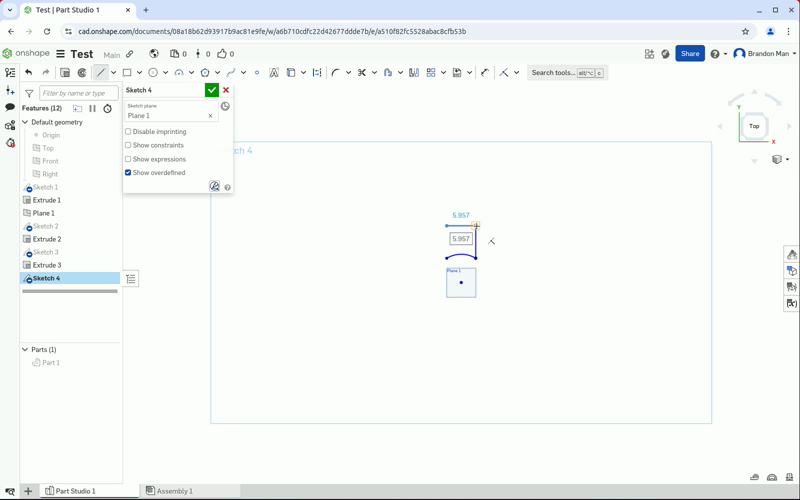
key_down(shift)
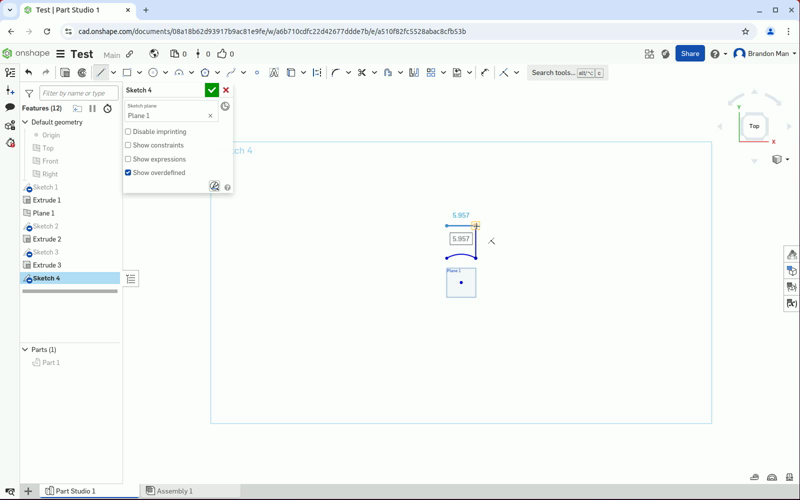
mouse_move(446, 258)
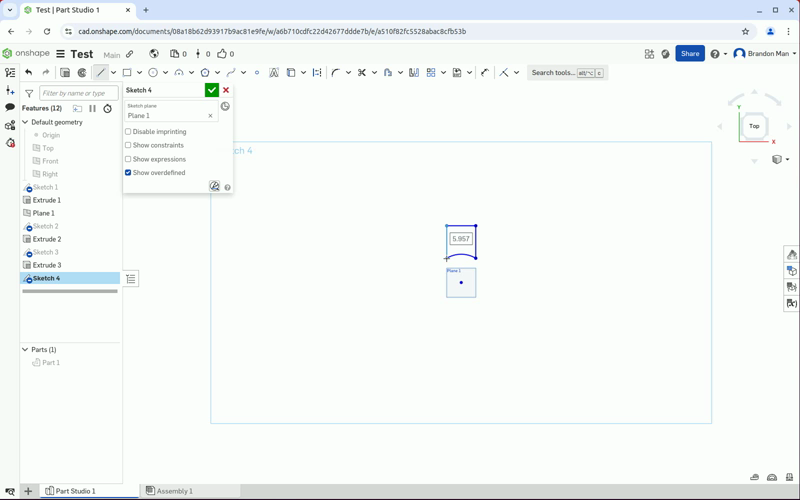
key_up(shift)
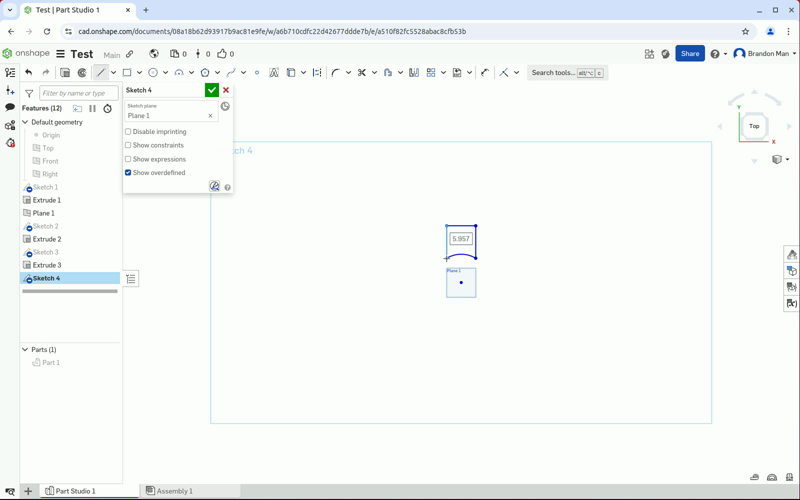
click(446, 258)
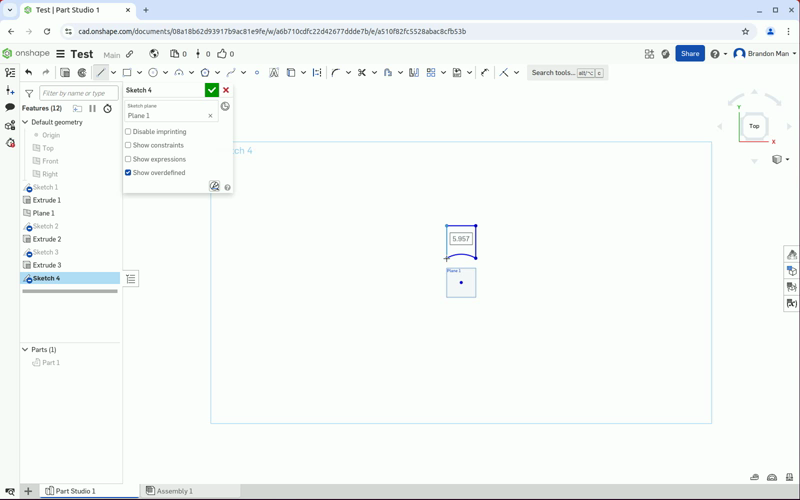
key(esc)
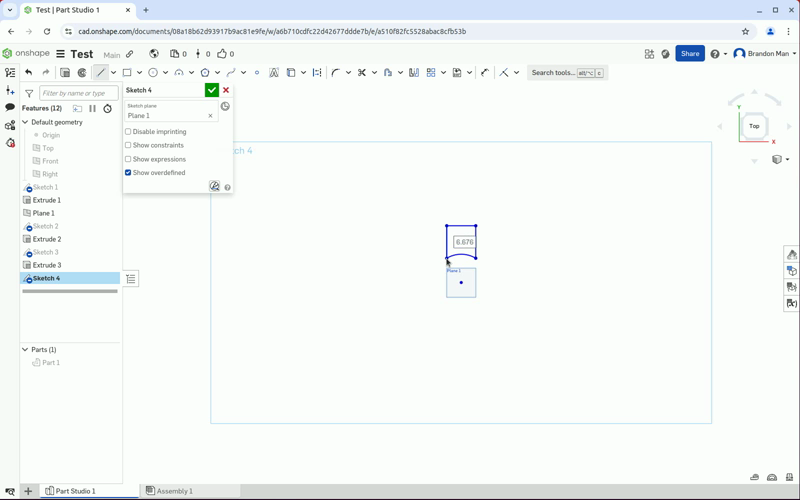
mouse_move(472, 236)
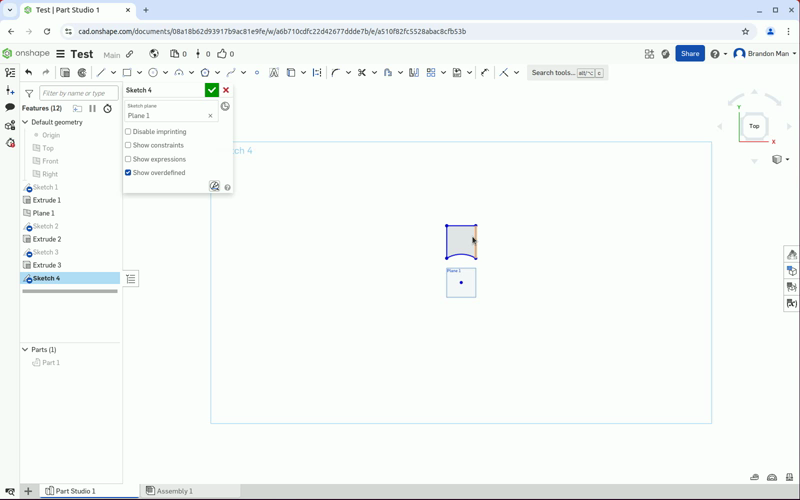
scroll(6)
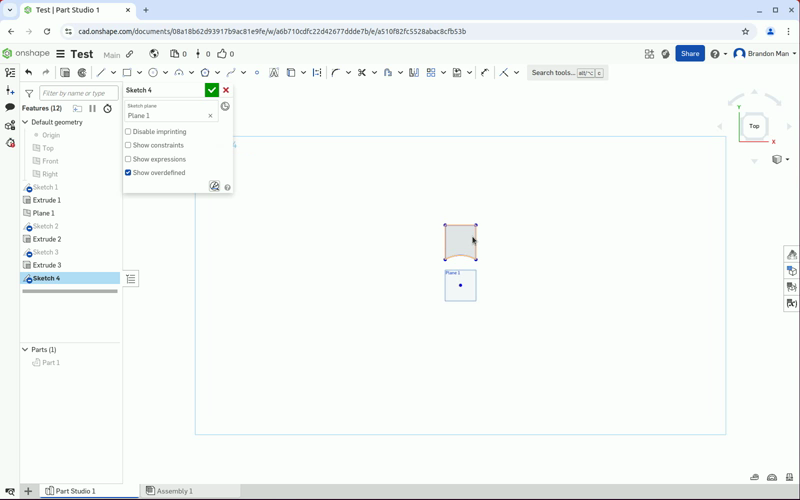
scroll(6)
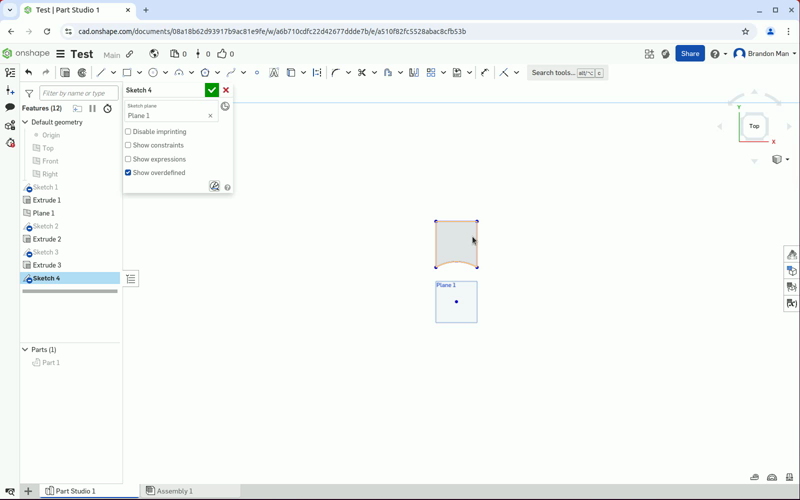
scroll(6)
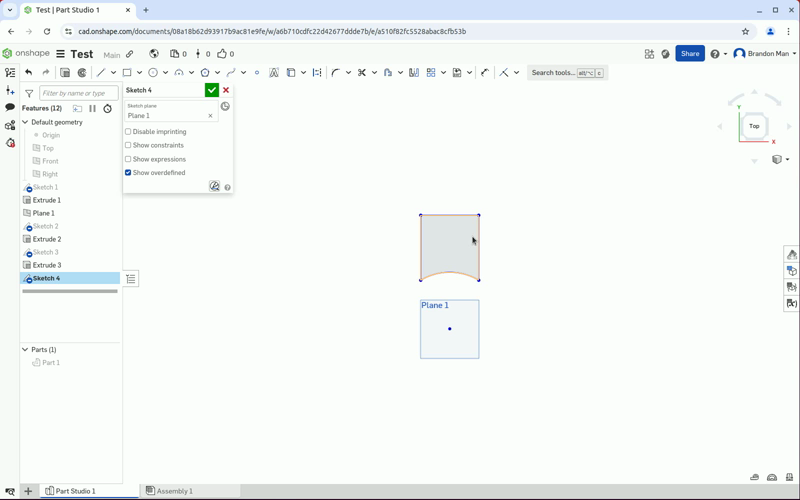
scroll(6)
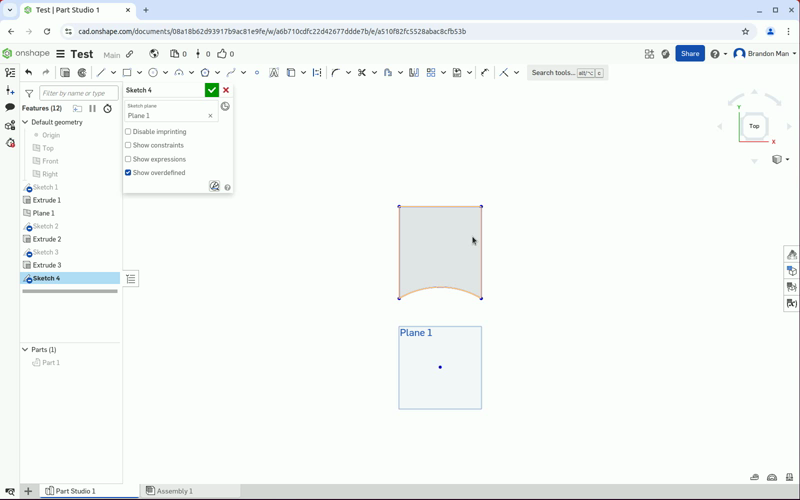
scroll(6)
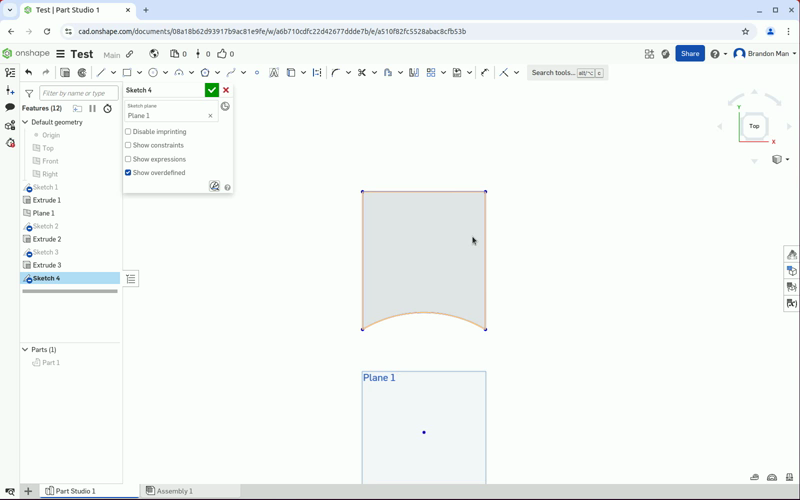
scroll(6)
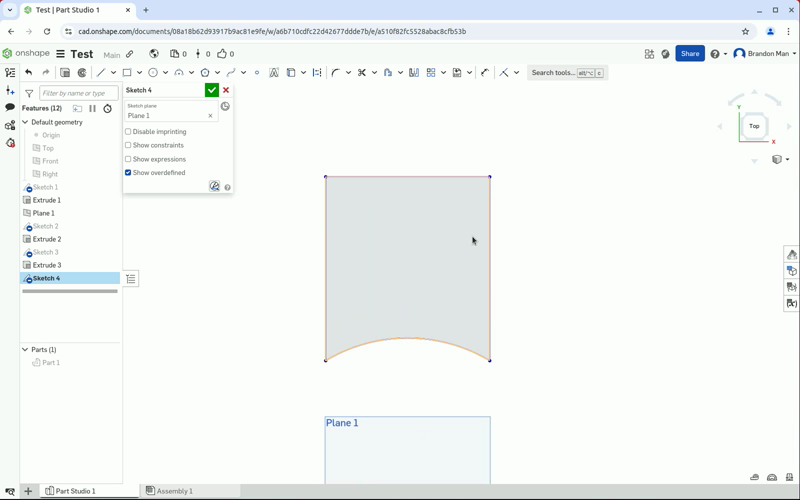
scroll(6)
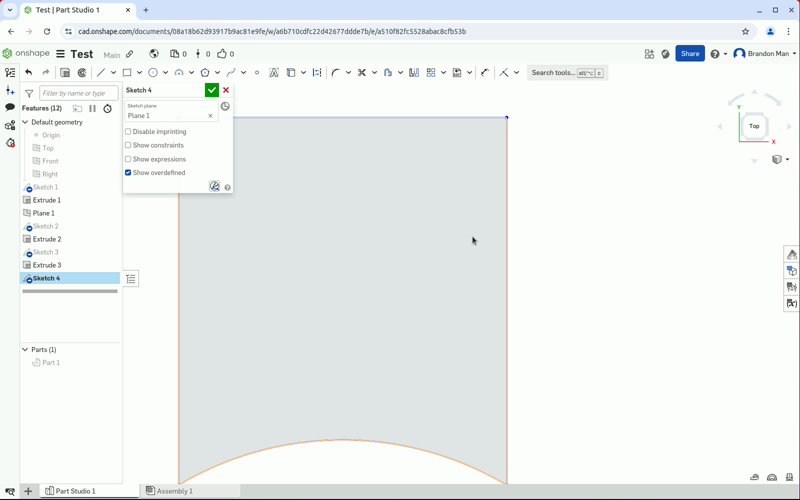
click(472, 236)
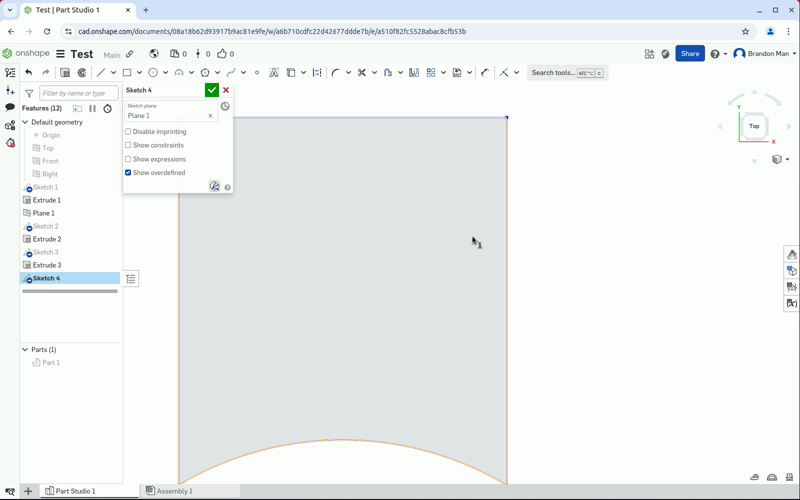
scroll(-6)
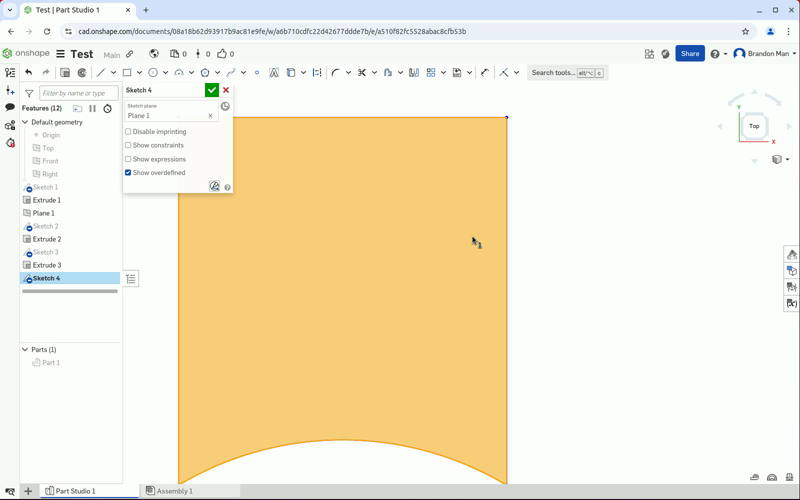
scroll(-6)
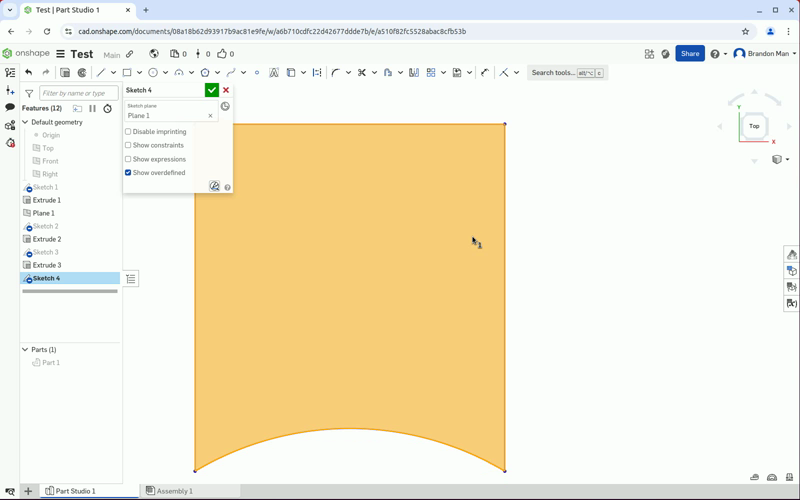
scroll(-6)
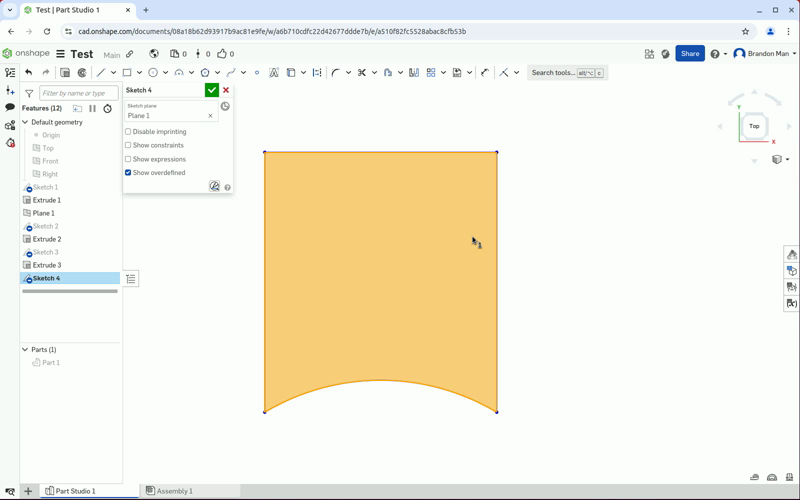
scroll(-6)
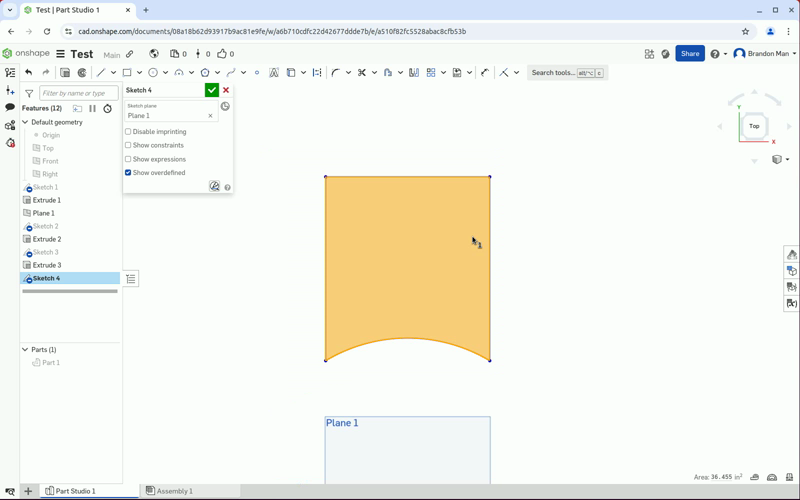
scroll(-6)
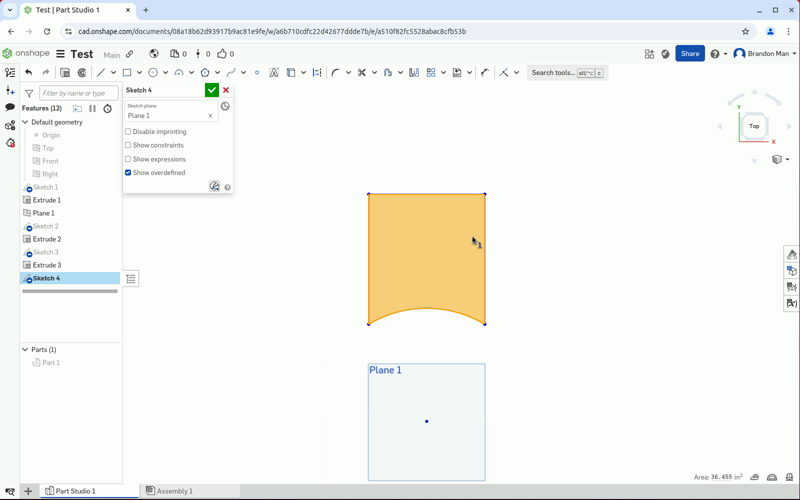
scroll(-6)
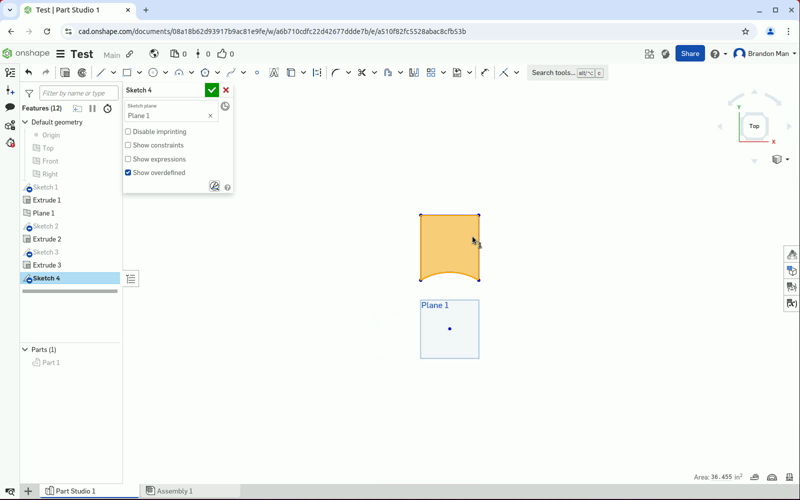
scroll(-6)
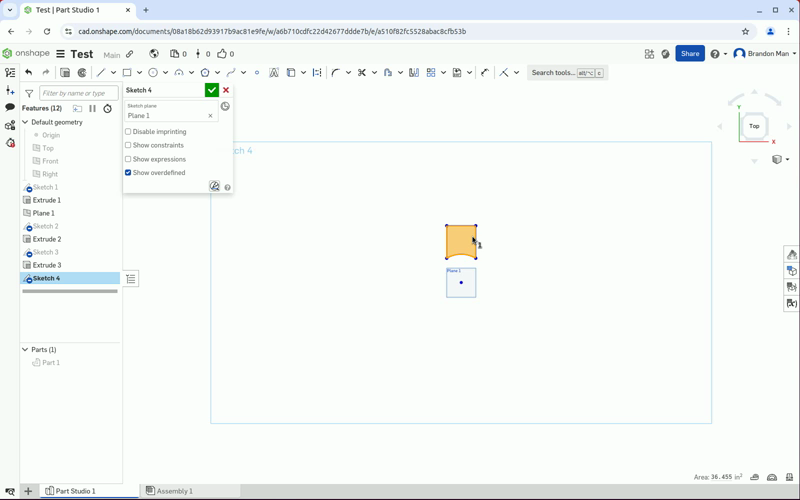
mouse_move(73, 352)
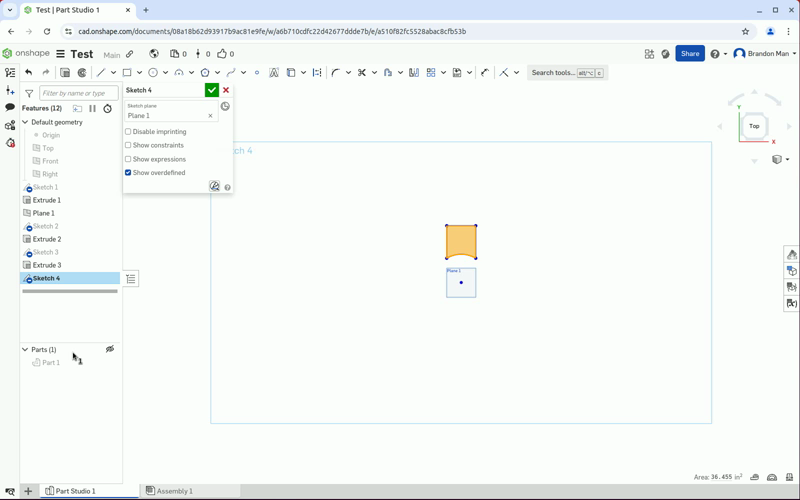
key(shift+y)
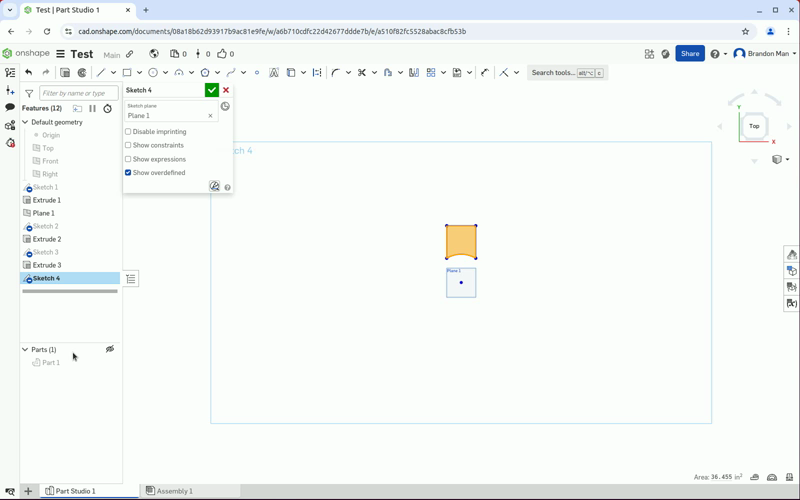
key(shift+e)
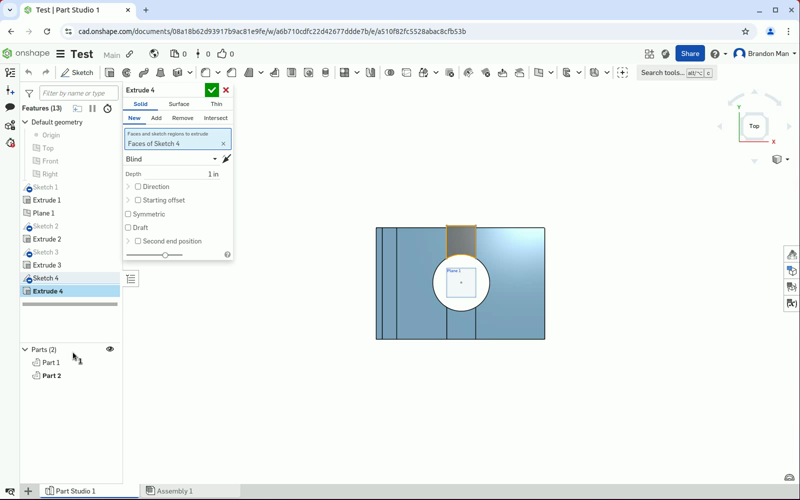
mouse_move(143, 106)
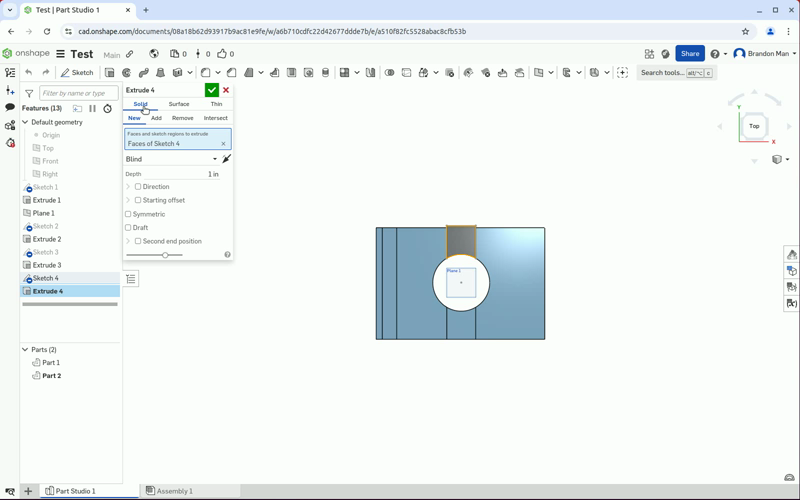
click(143, 106)
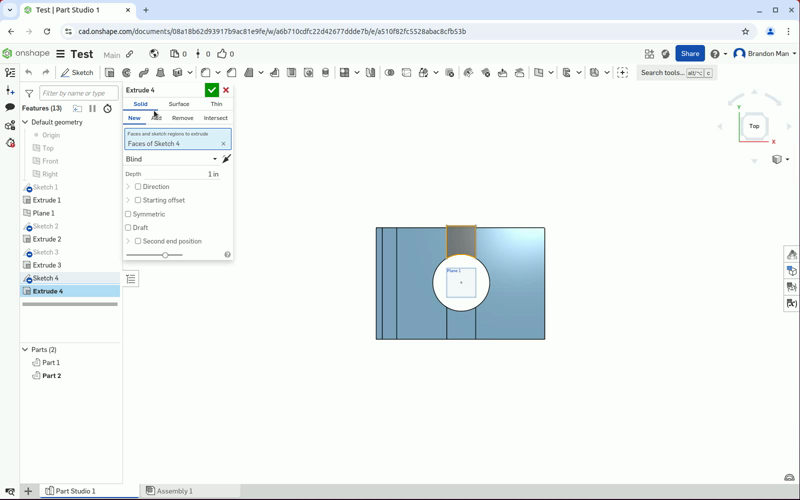
mouse_move(186, 120)
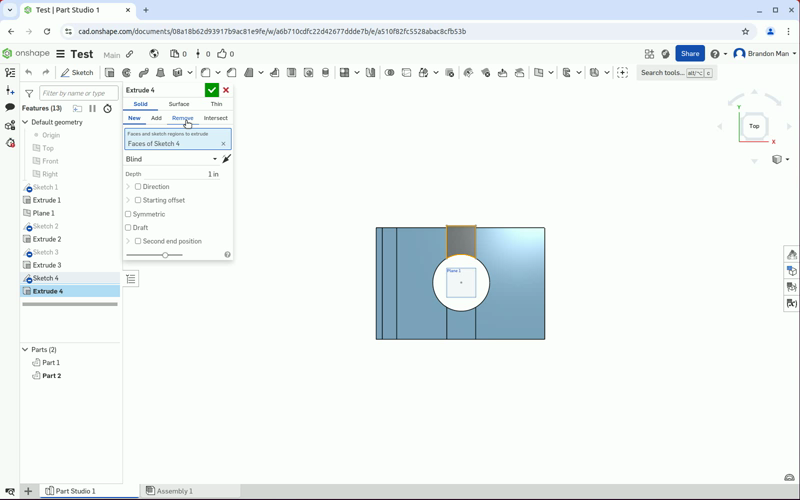
click(186, 120)
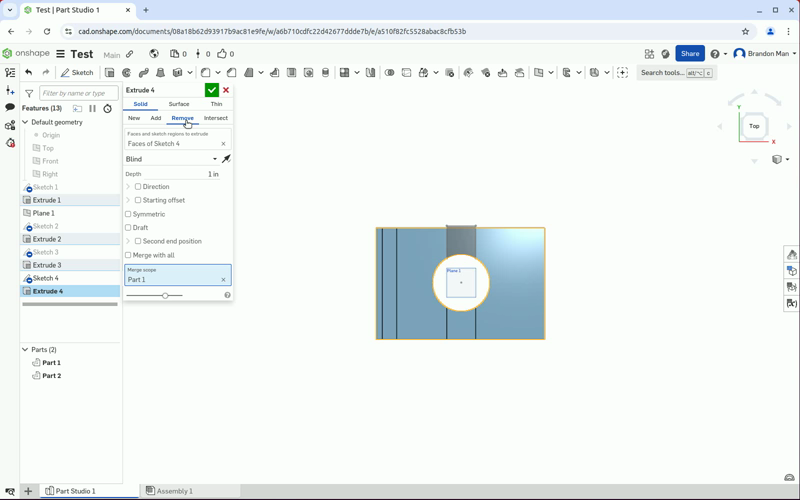
key(tab, 4)
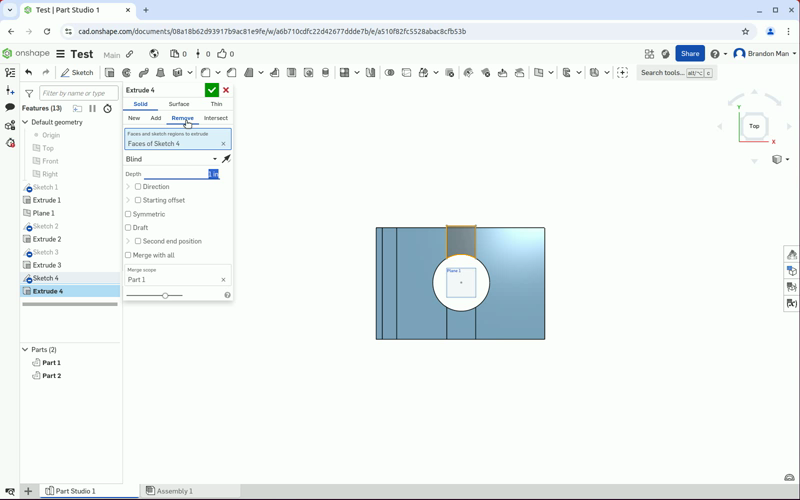
text(1.204)
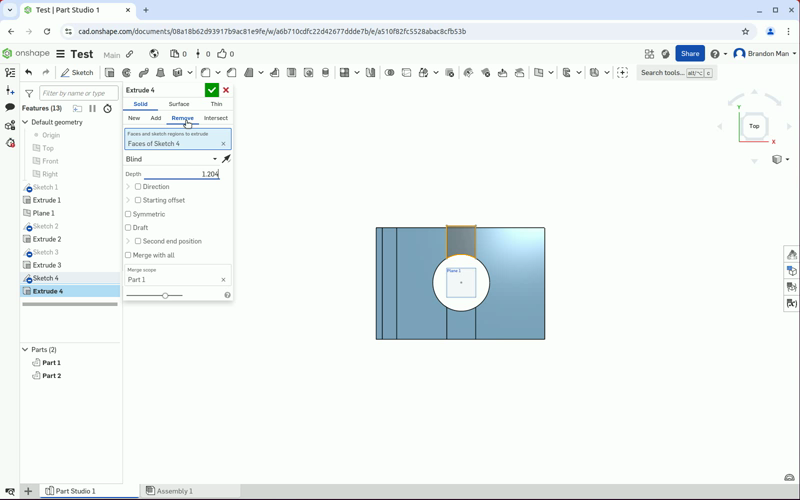
key(tab, 6)
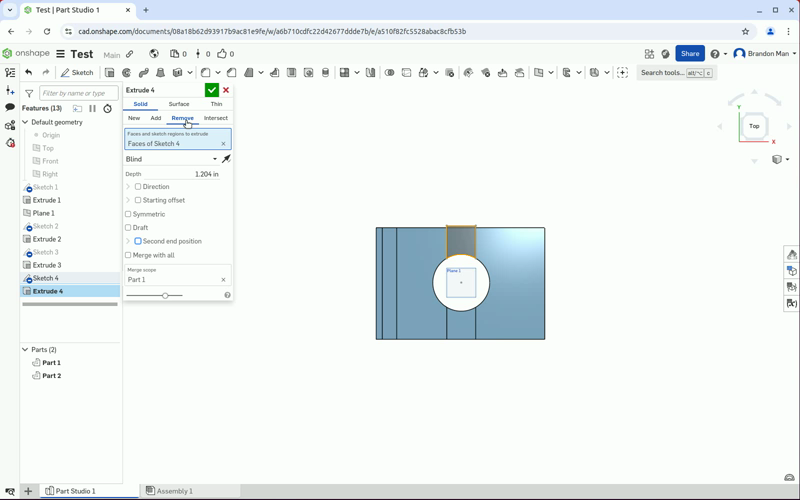
key(space)
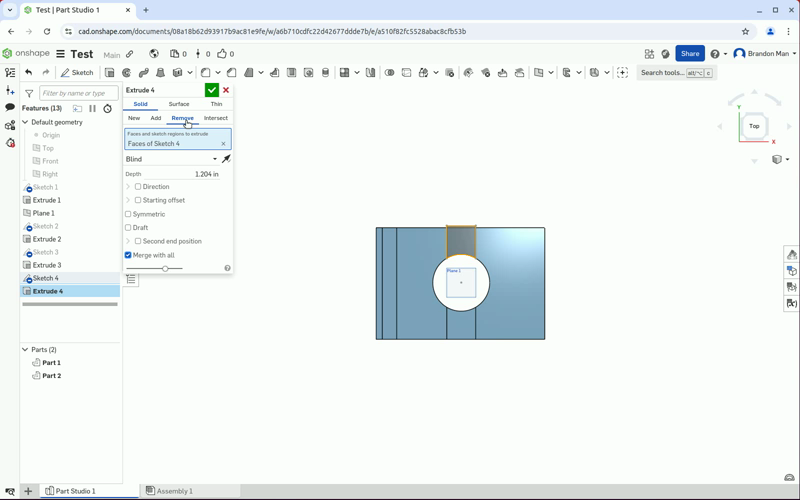
key(enter)
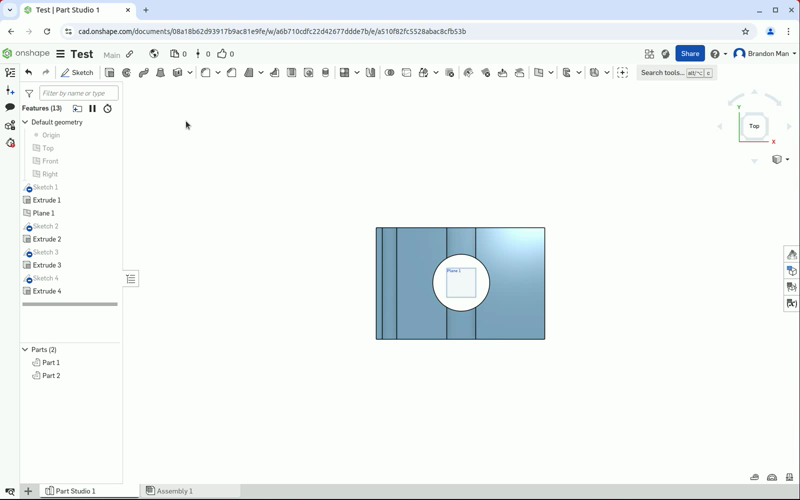
key(shift+h)
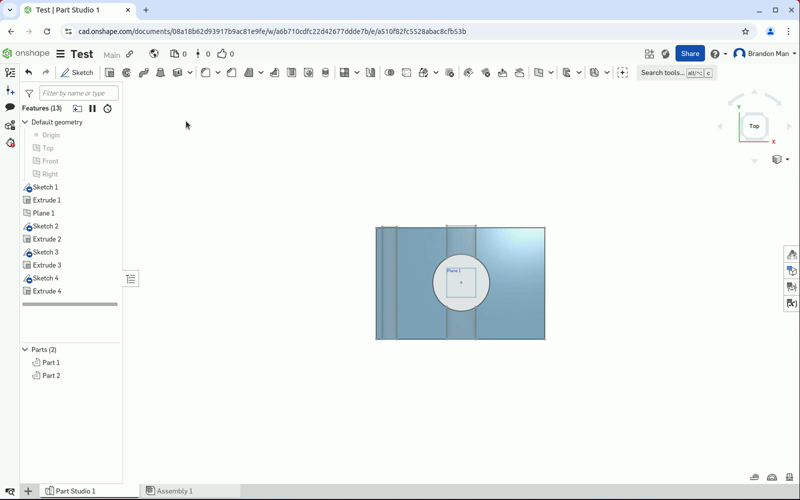
key(shift+h)
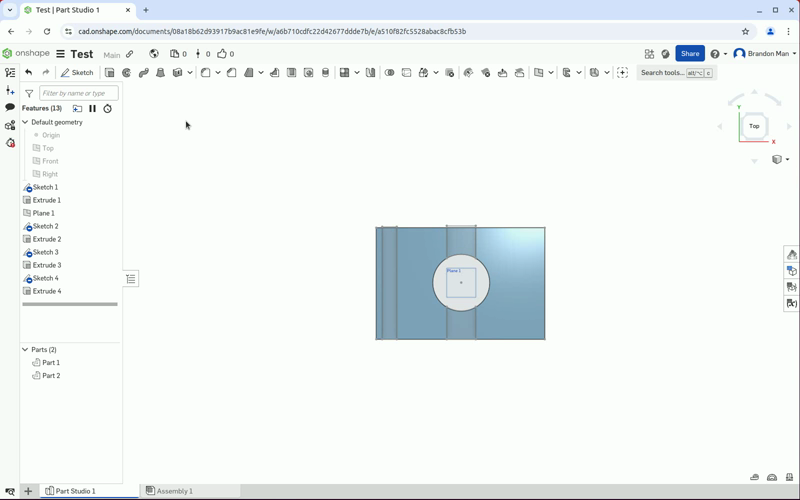
key(shift+7)
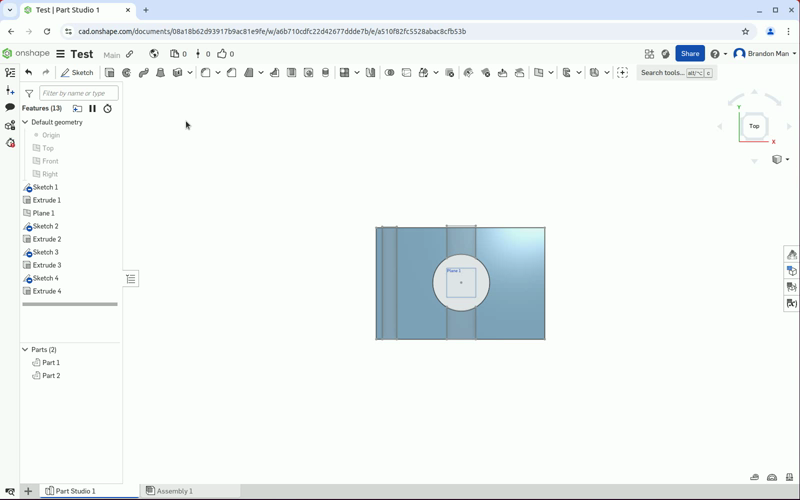
key(up, 3)
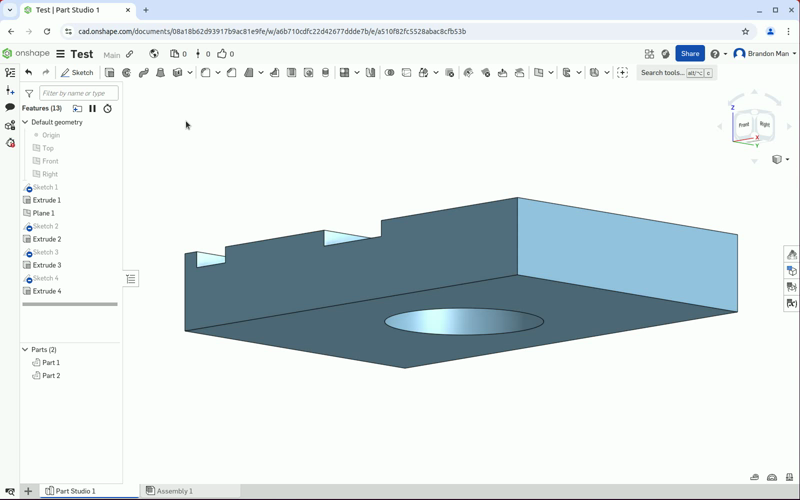
key(left, 3)
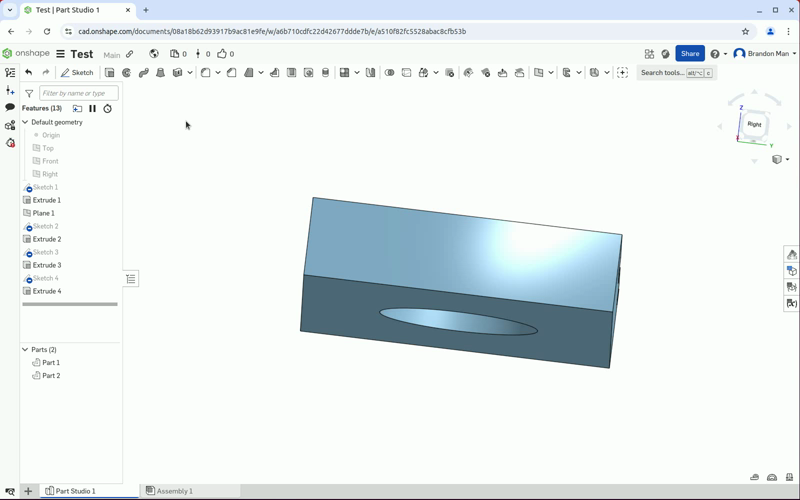
key(right, 3)
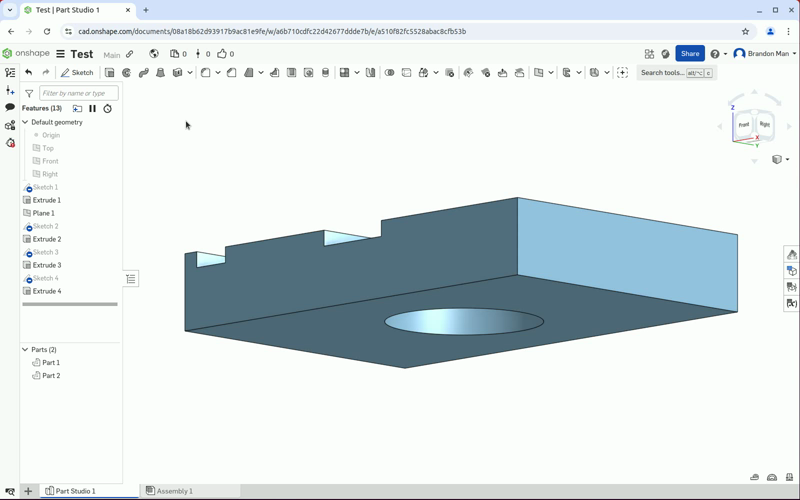
key(down, 3)
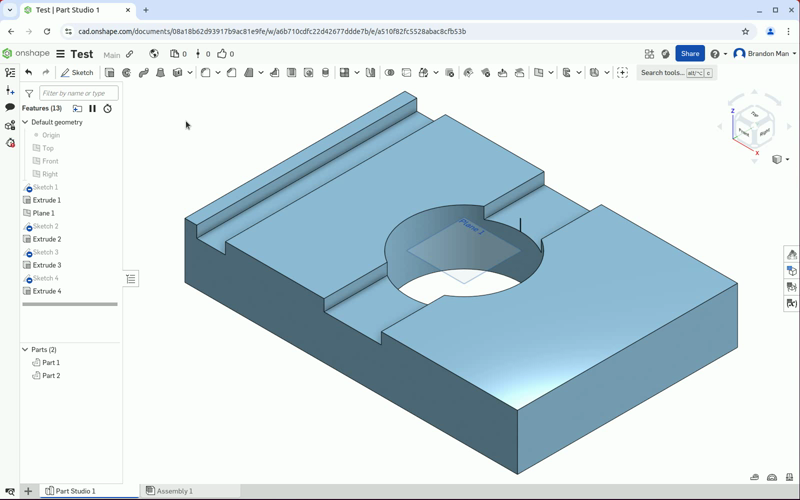
mouse_move(73, 189)
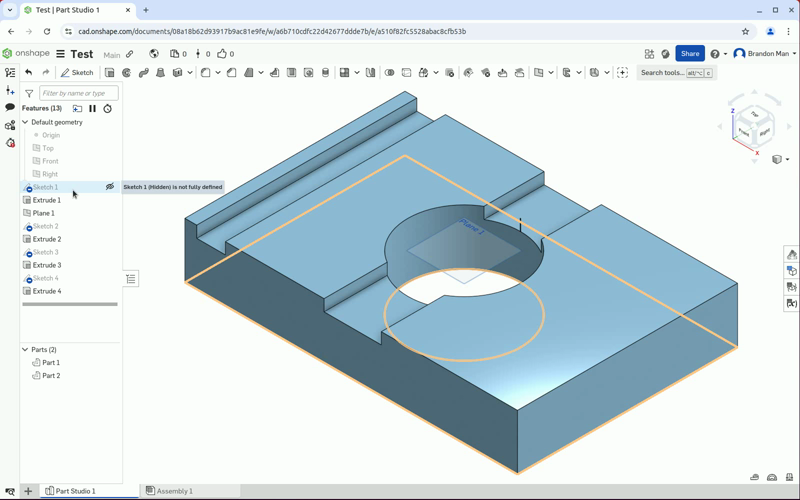
click(73, 189)